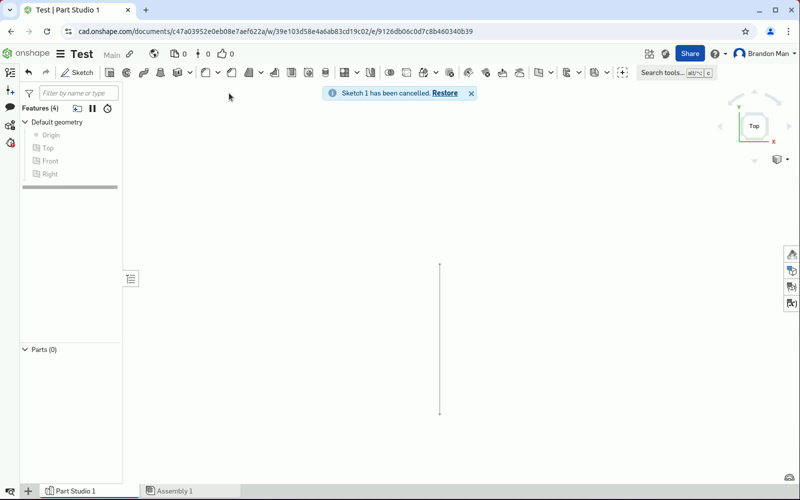
key(shift+h)
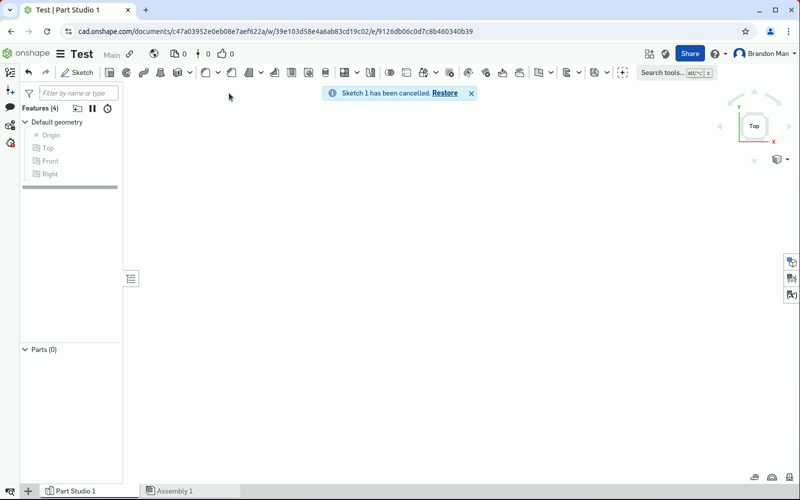
mouse_move(73, 352)
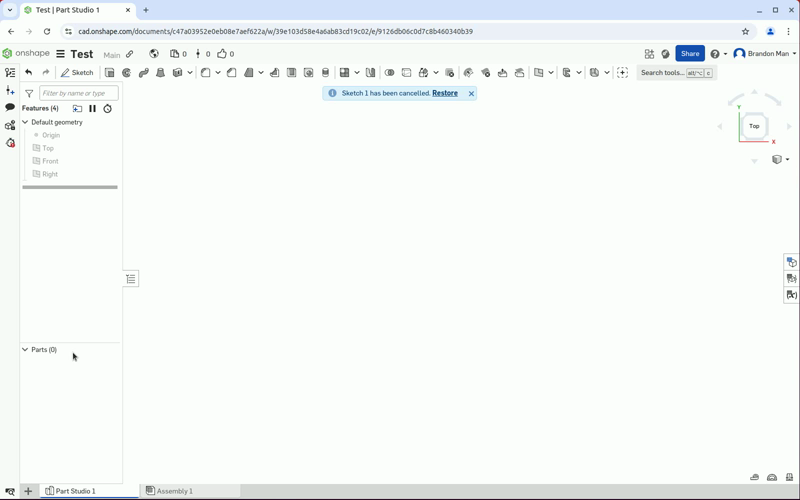
key(y)
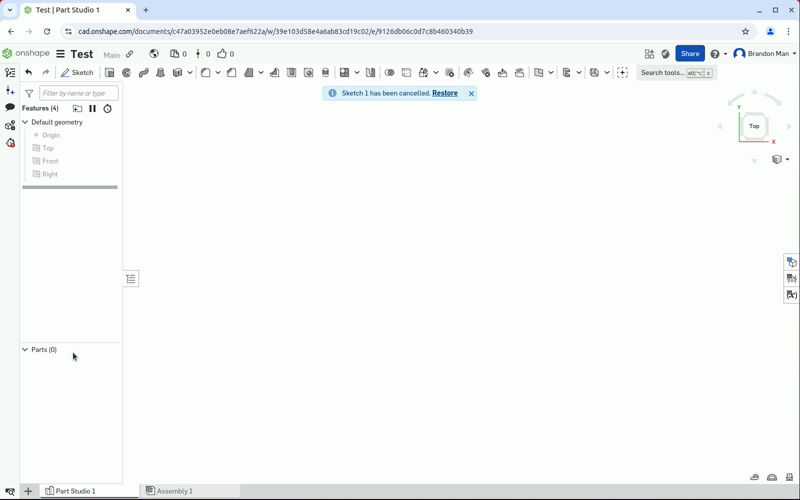
key(shift+p)
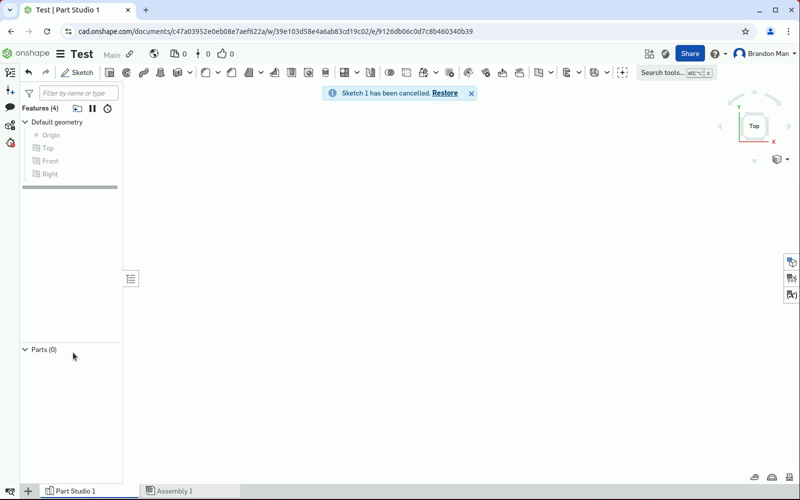
key(space)
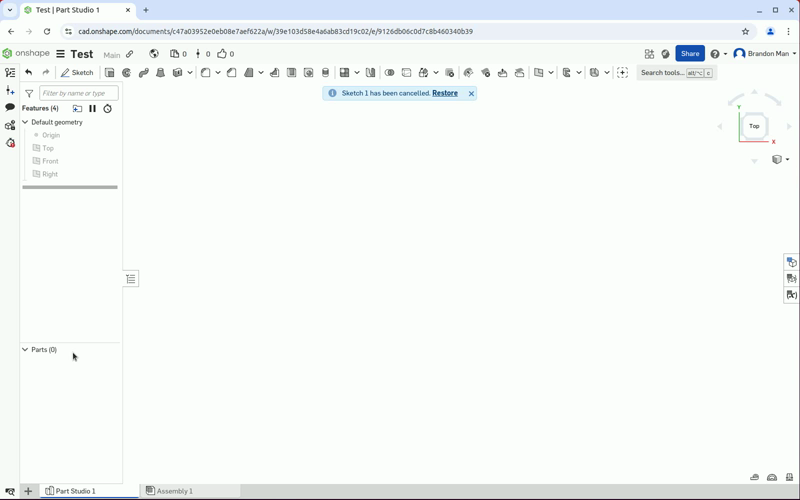
key_down(shift)
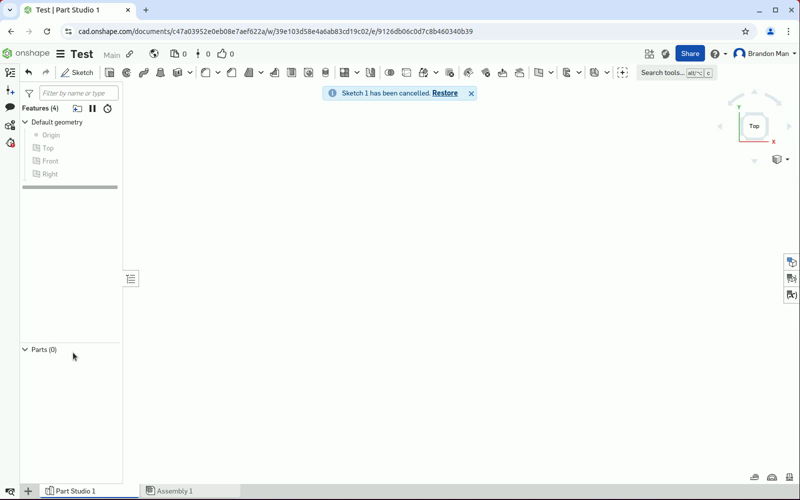
key(up)
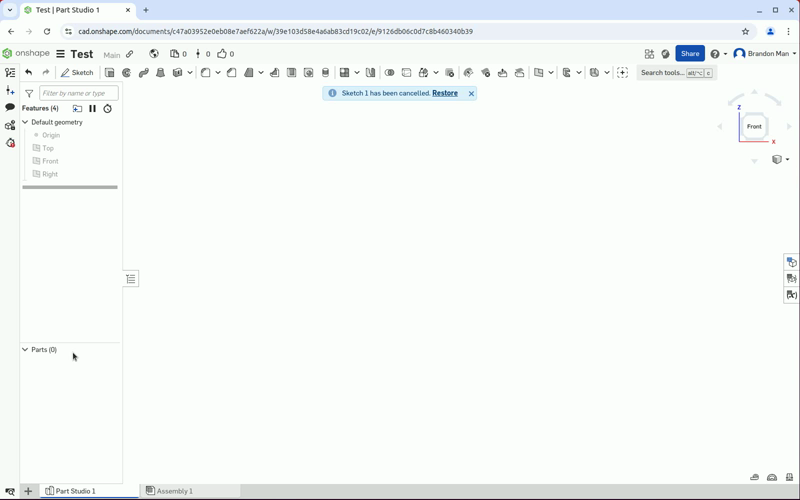
key_up(shift)
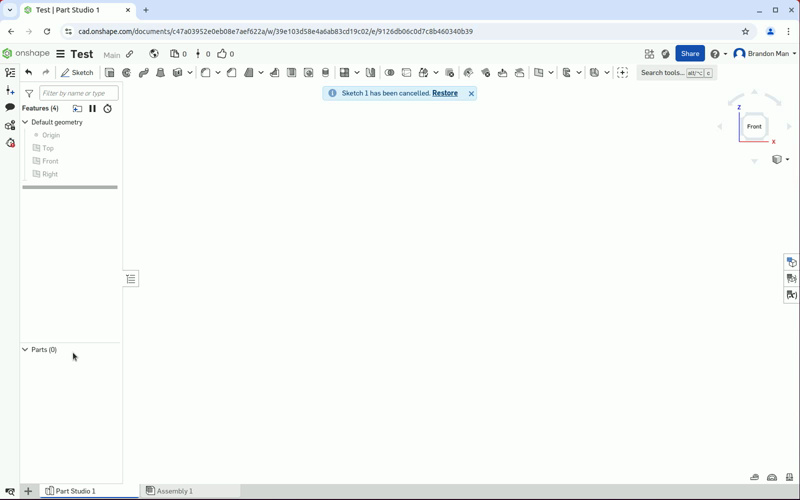
mouse_move(73, 352)
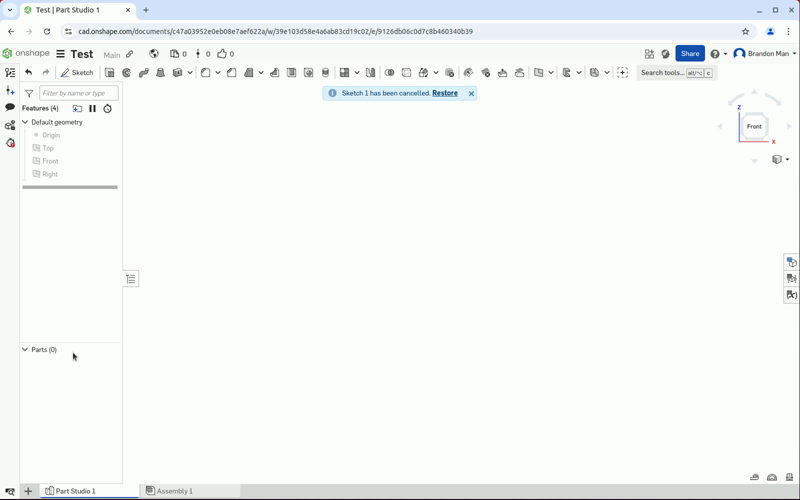
key(shift+y)
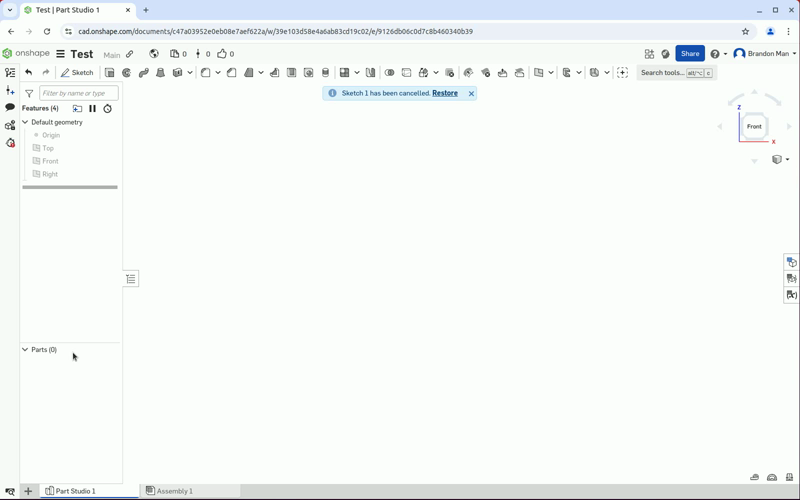
key(shift+s)
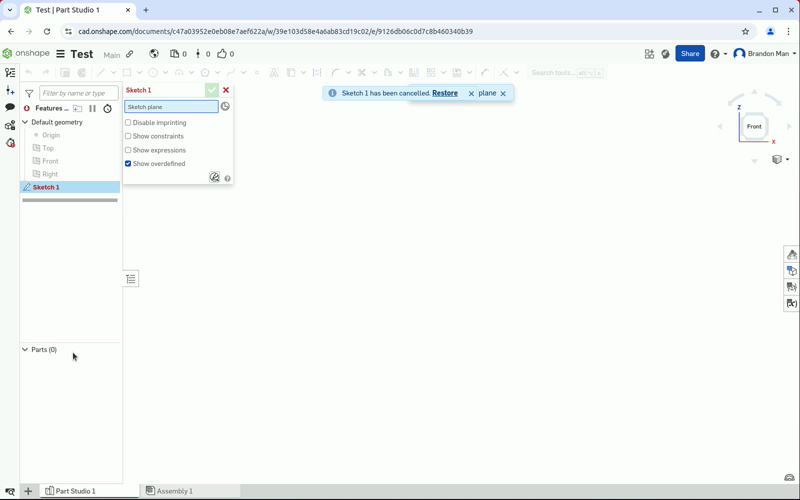
mouse_move(73, 163)
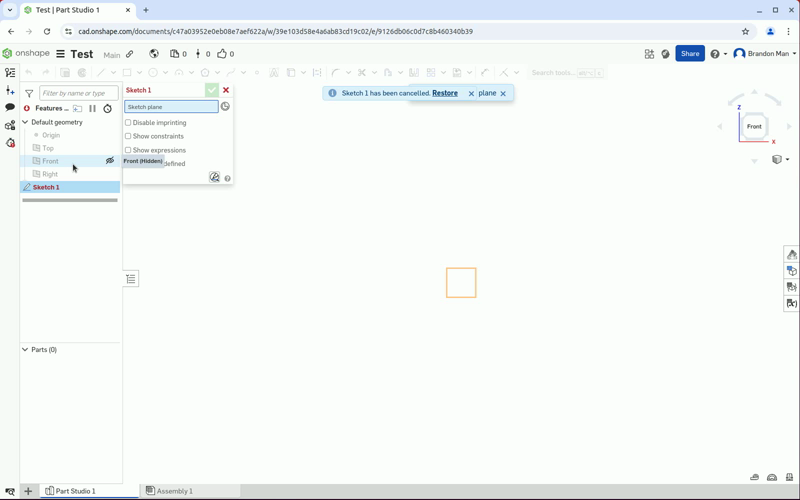
click(73, 163)
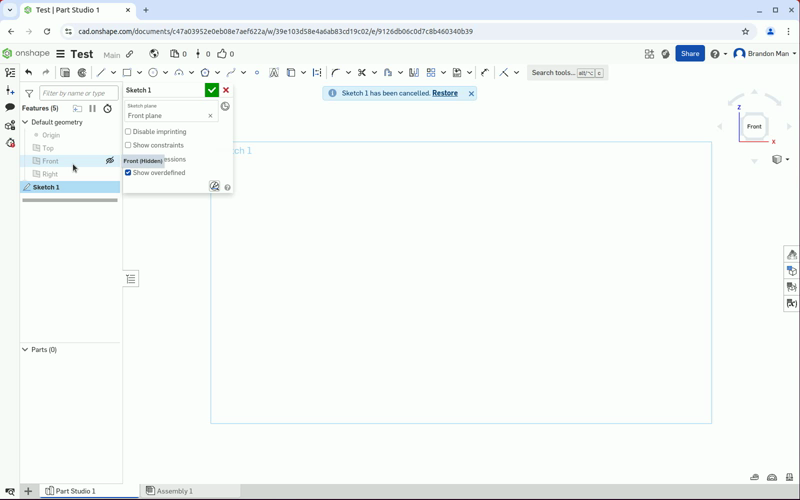
mouse_move(73, 352)
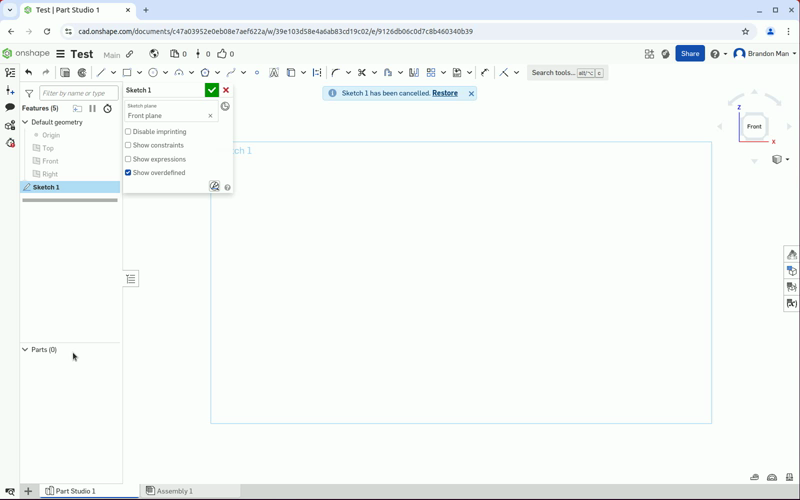
key(y)
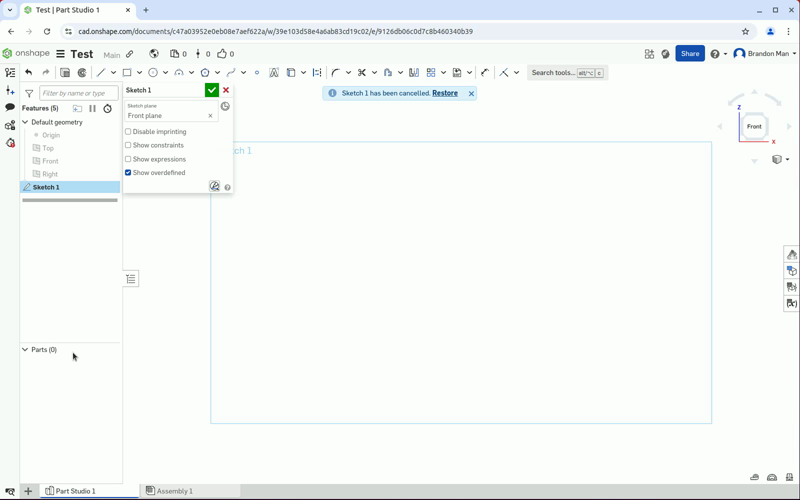
key(l)
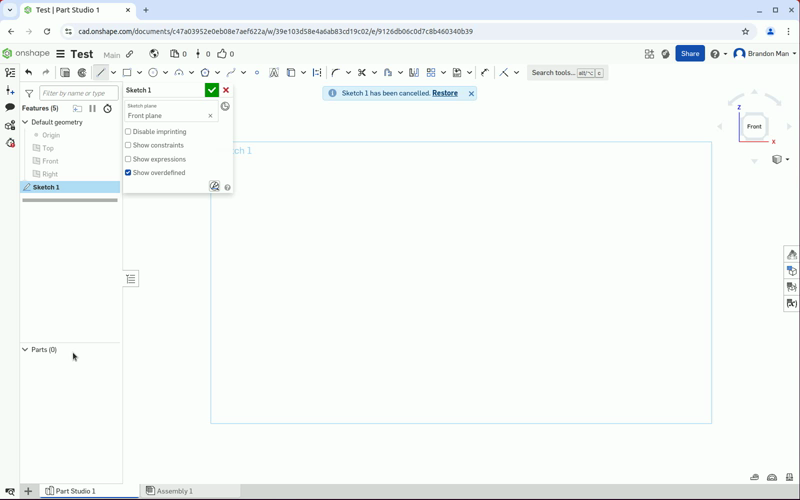
key_down(shift)
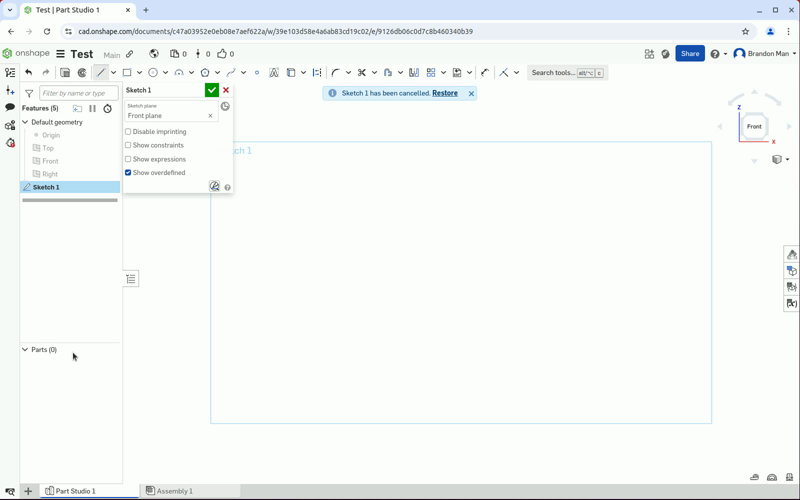
mouse_move(429, 314)
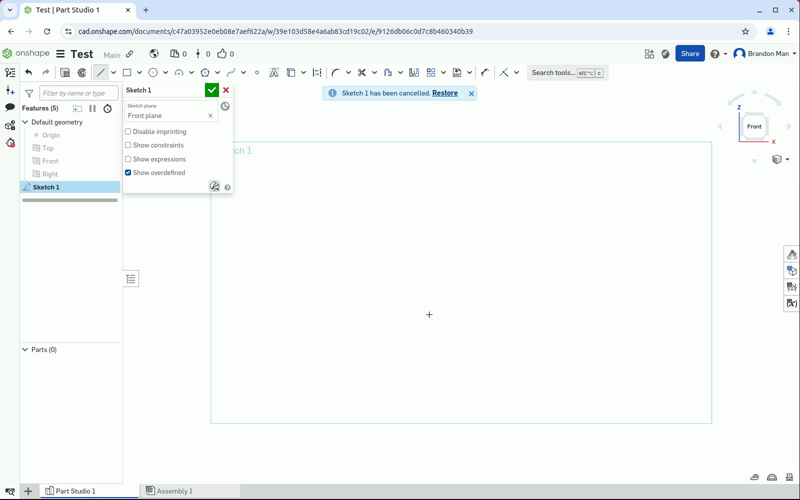
click(429, 314)
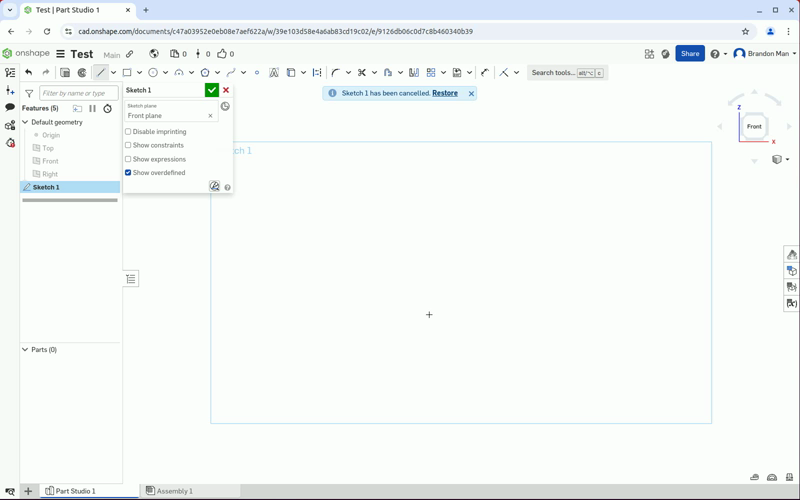
key_up(shift)
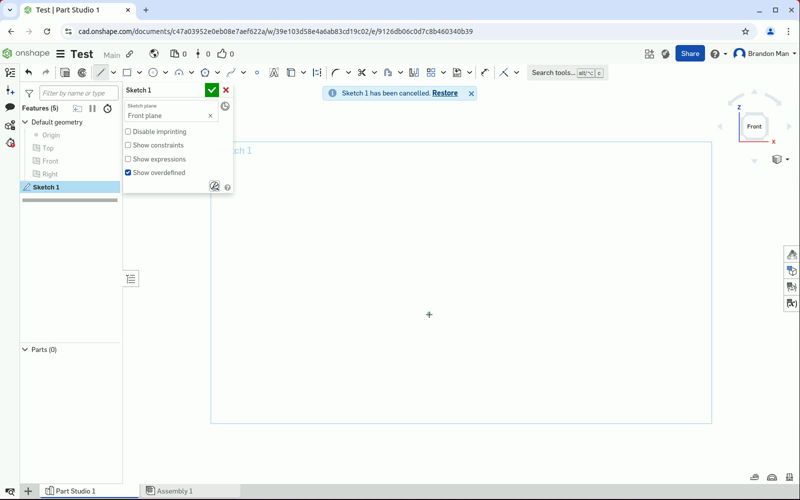
key_down(shift)
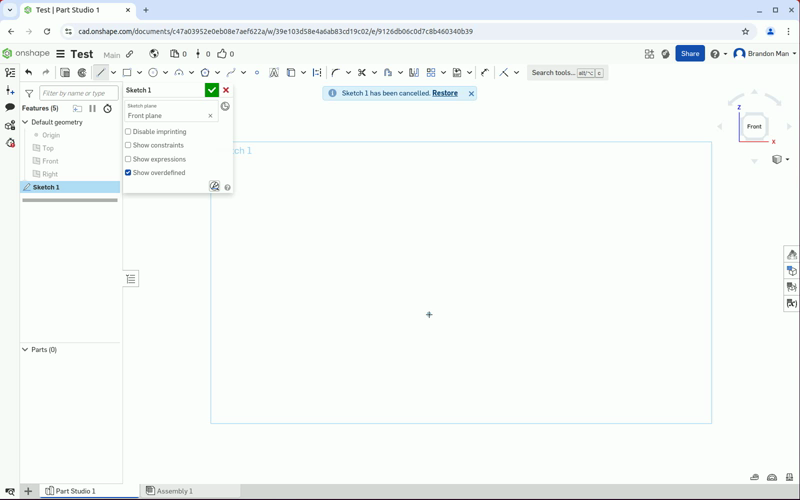
mouse_move(494, 314)
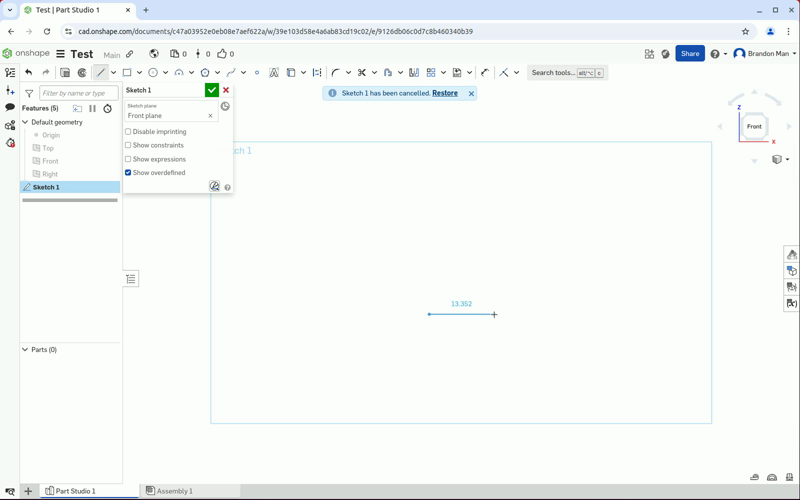
click(494, 314)
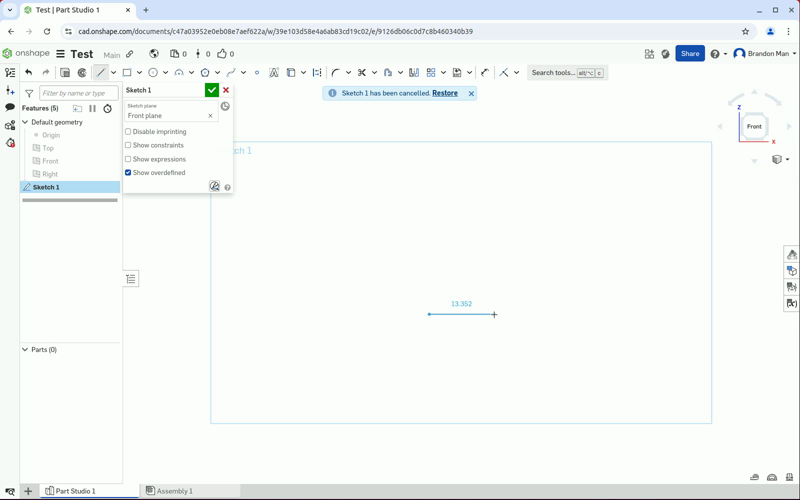
key_up(shift)
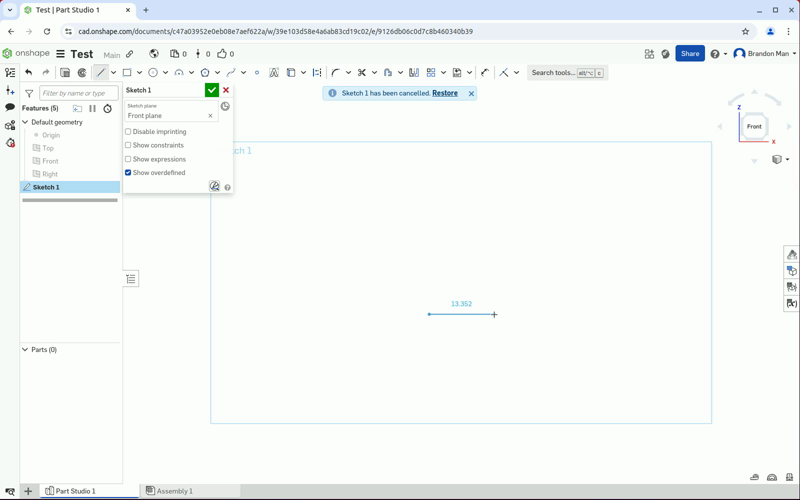
key_down(shift)
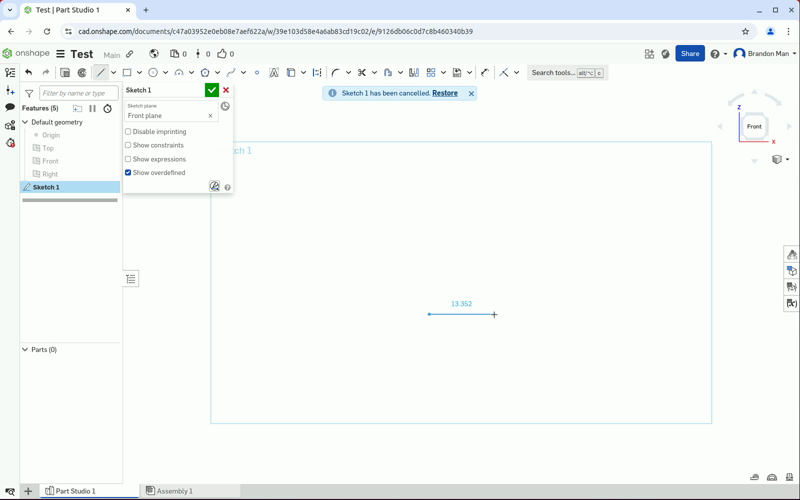
mouse_move(524, 314)
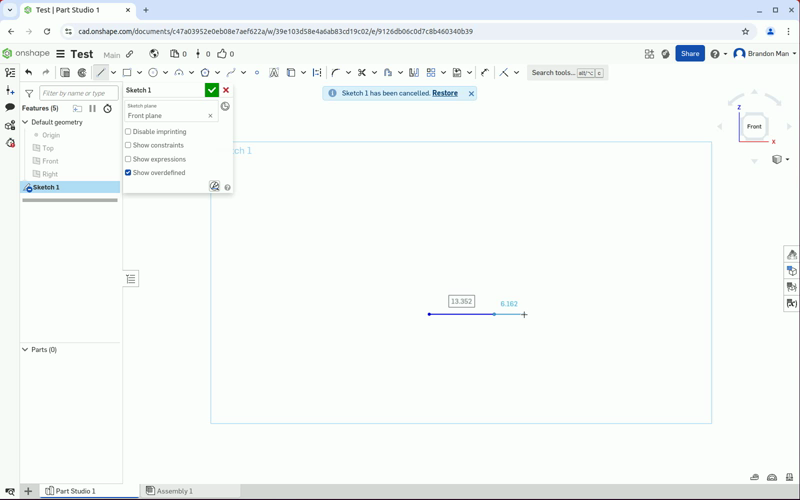
mouse_move(494, 281)
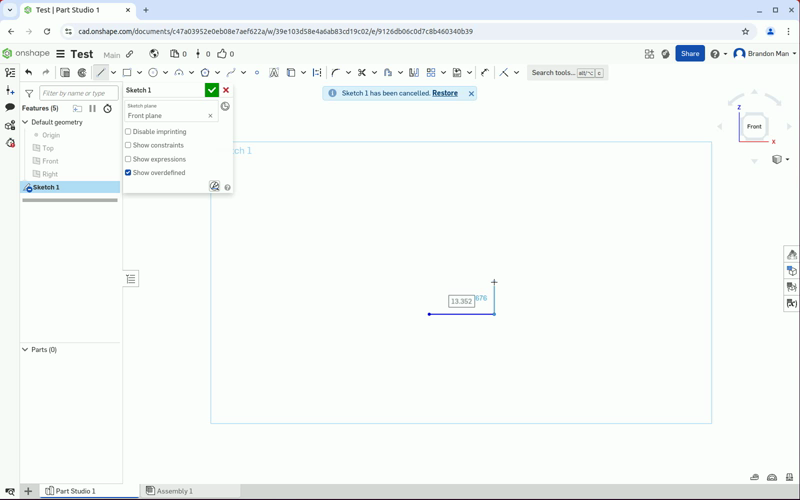
click(494, 281)
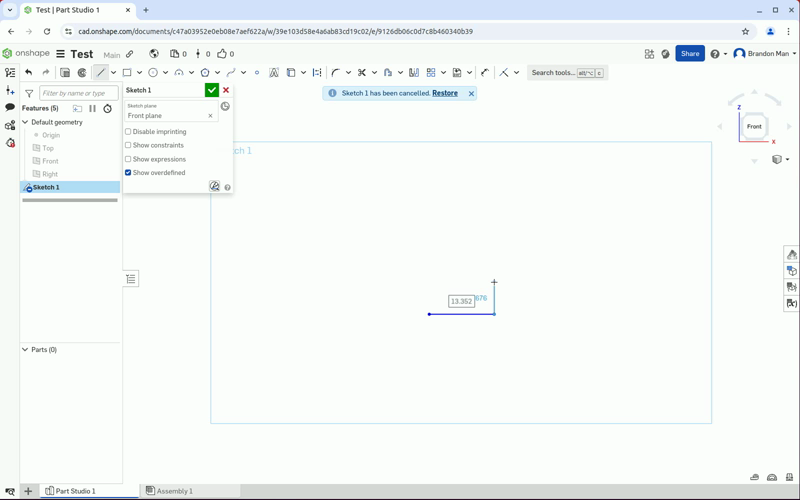
key_up(shift)
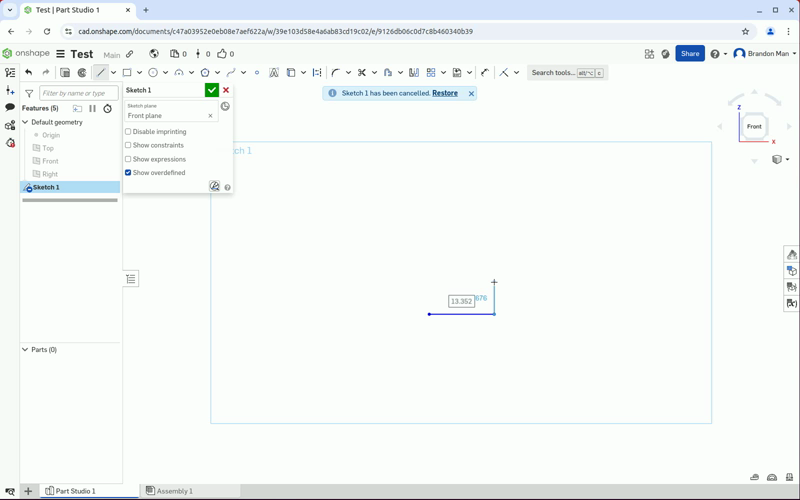
key_down(shift)
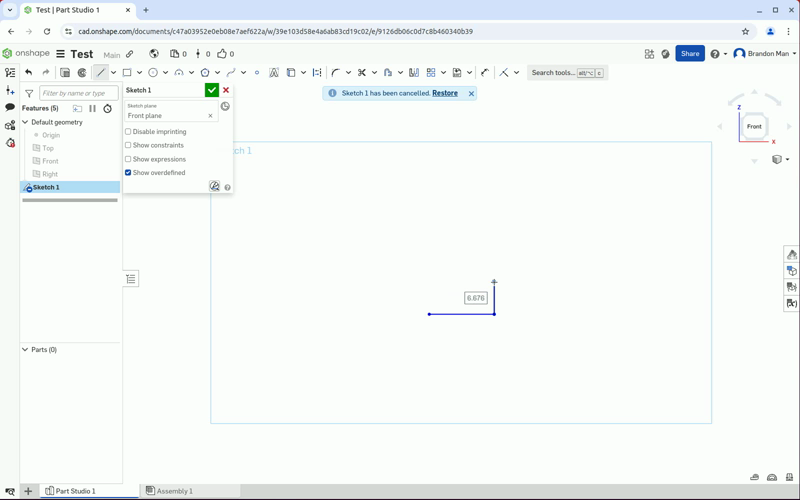
mouse_move(429, 281)
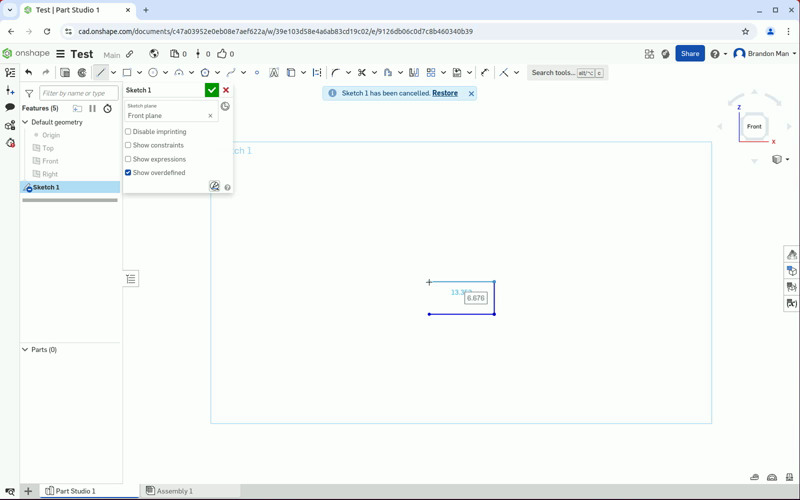
click(429, 281)
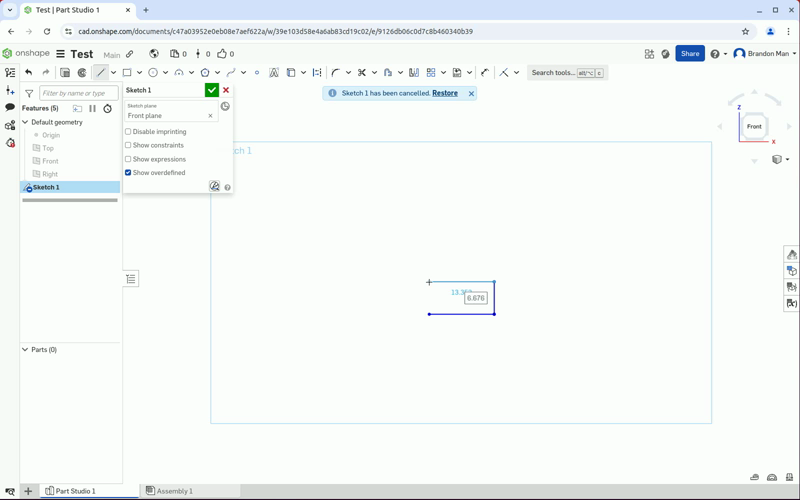
key_up(shift)
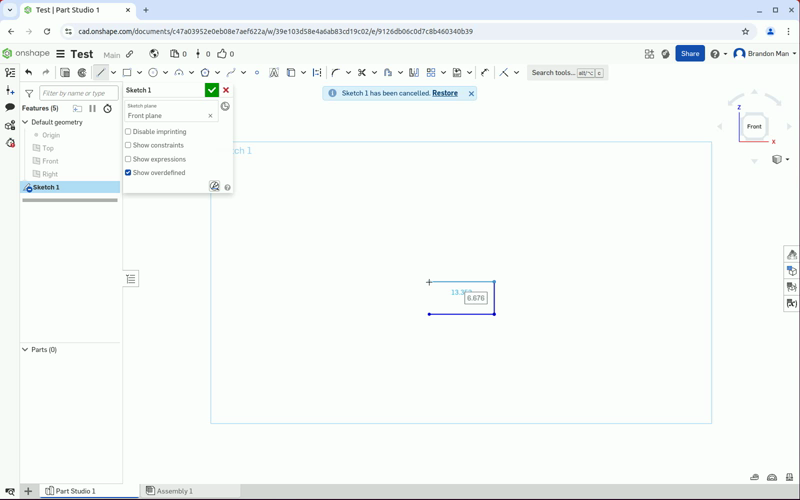
mouse_move(459, 281)
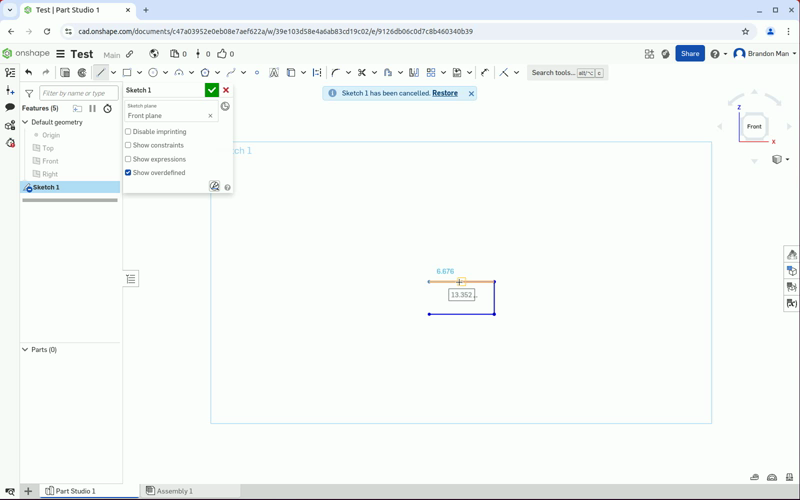
key_down(shift)
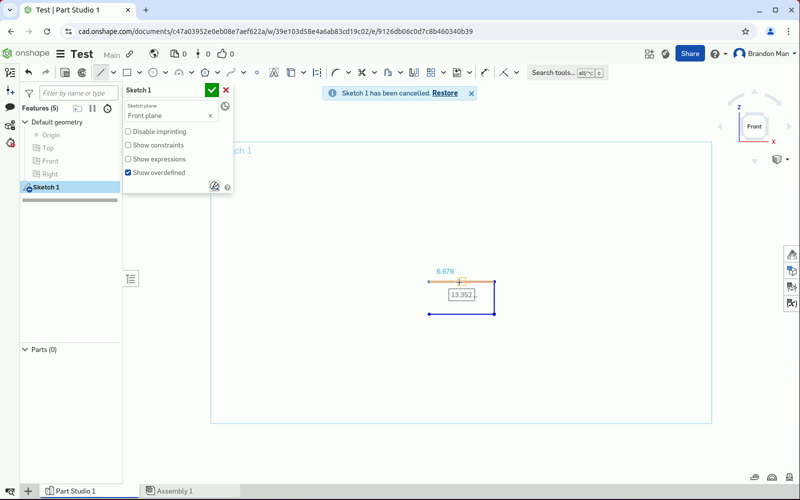
mouse_move(429, 314)
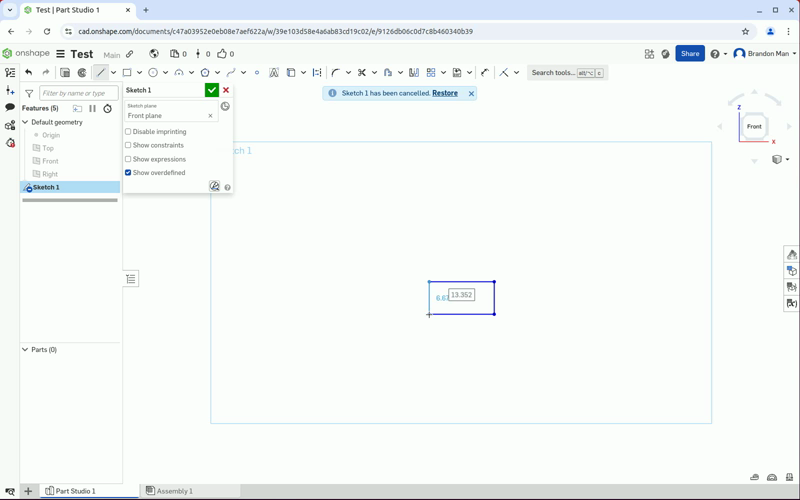
key_up(shift)
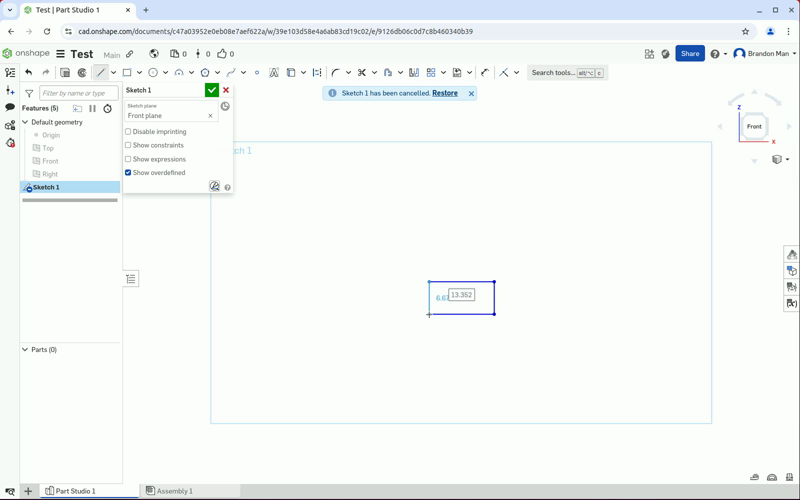
click(429, 314)
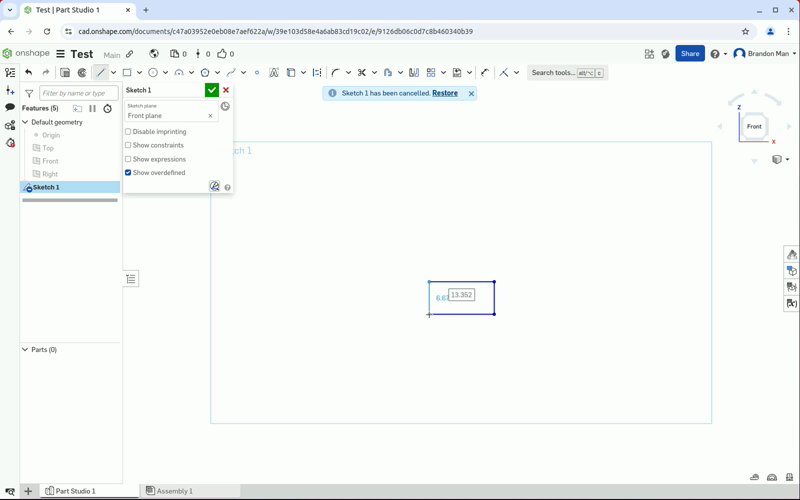
key(esc)
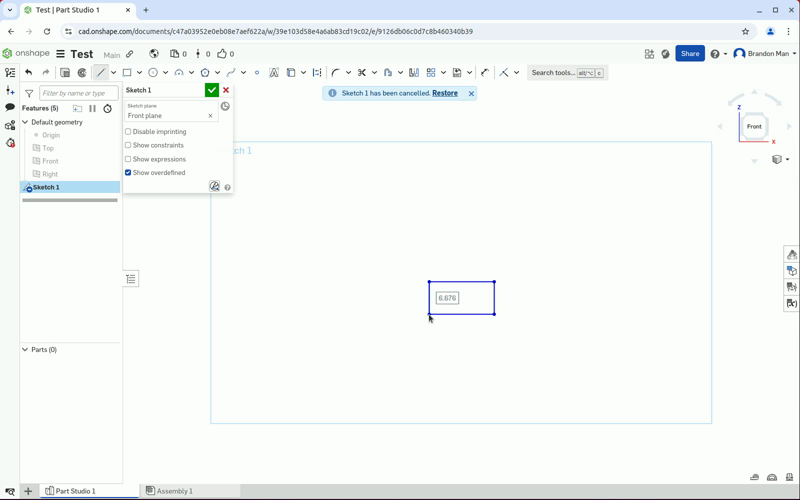
mouse_move(451, 294)
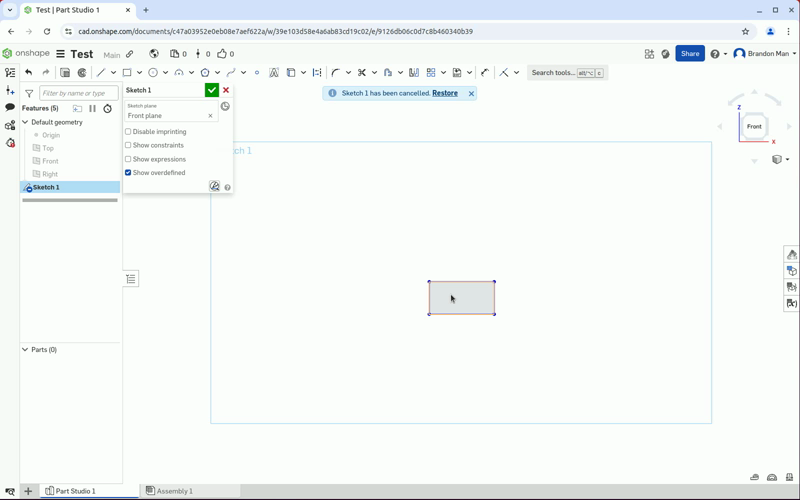
click(451, 294)
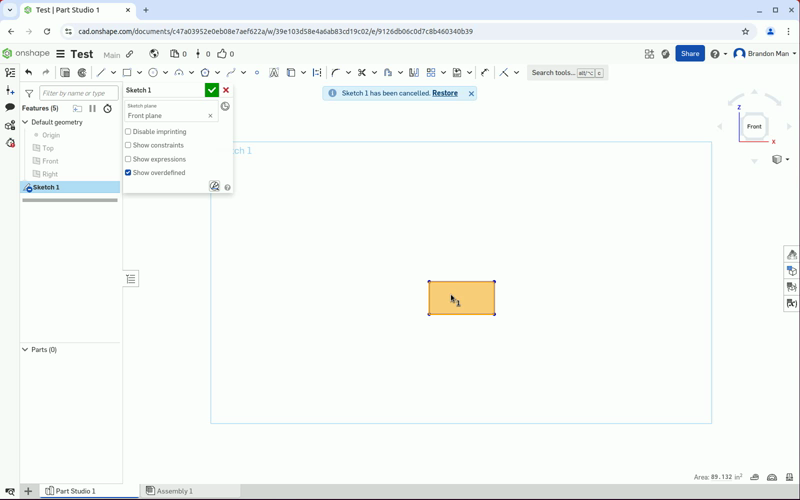
mouse_move(73, 352)
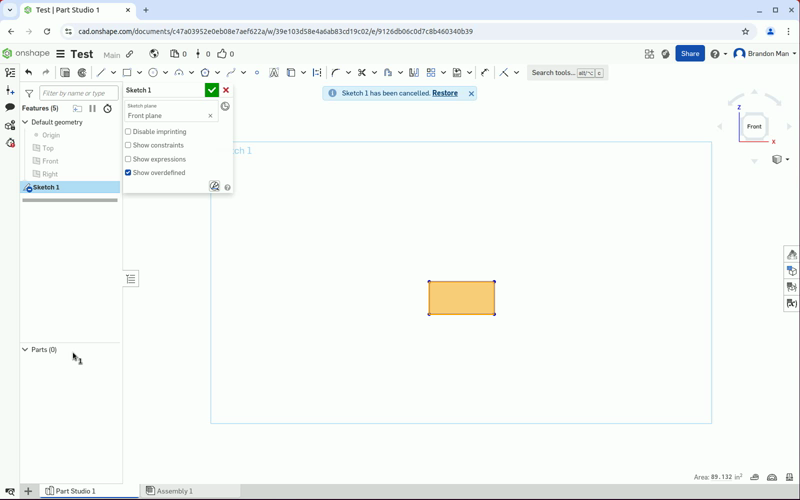
key(shift+y)
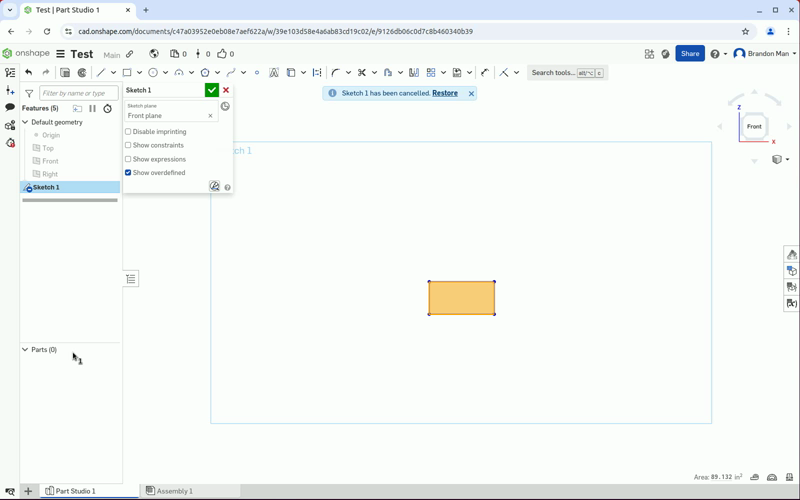
key(shift+e)
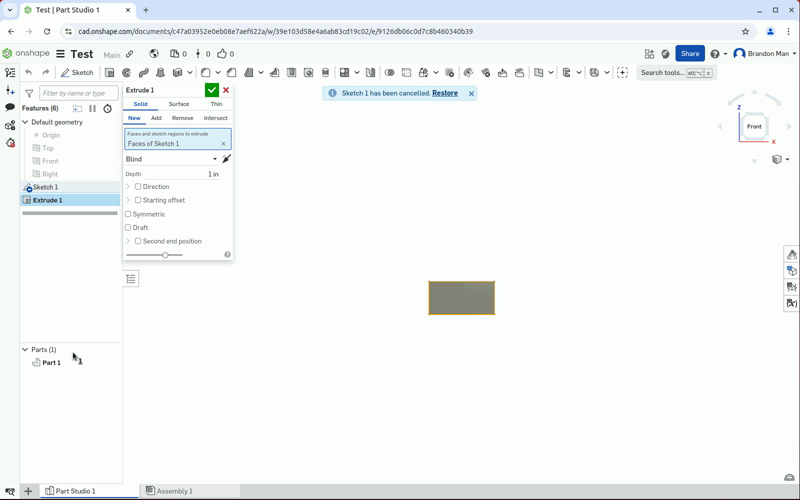
mouse_move(143, 106)
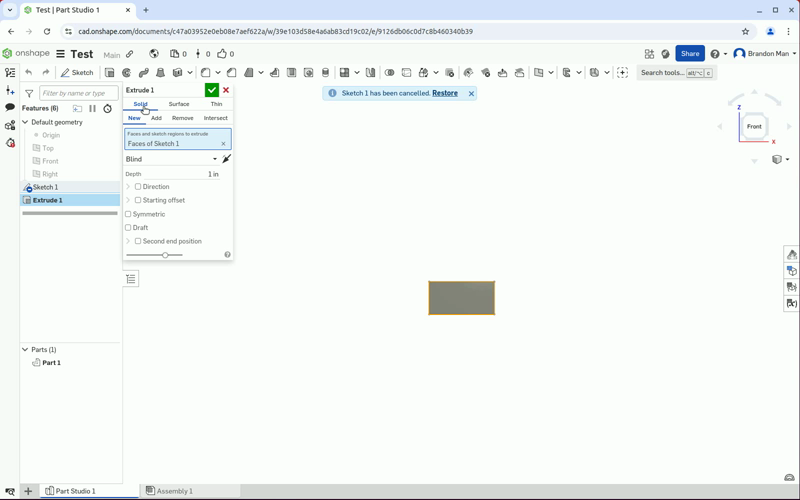
click(143, 106)
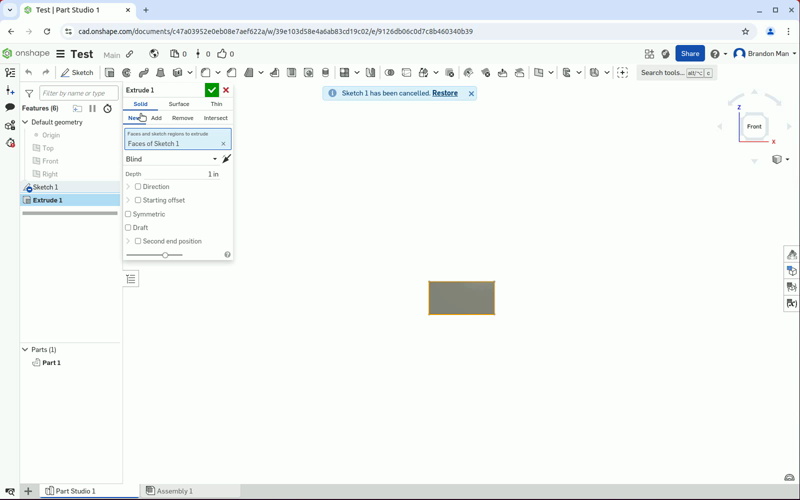
mouse_move(137, 120)
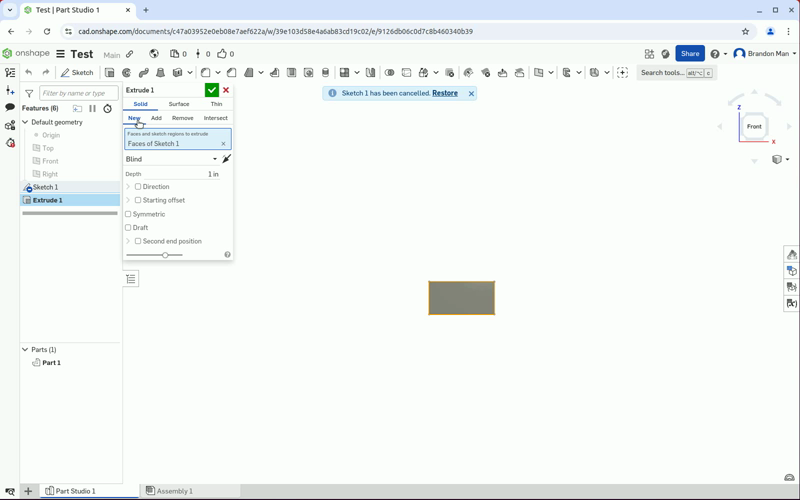
click(137, 120)
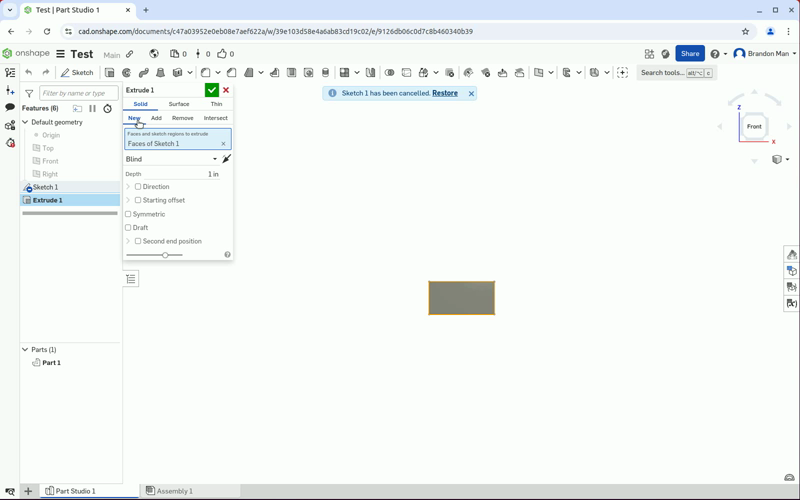
key(tab, 4)
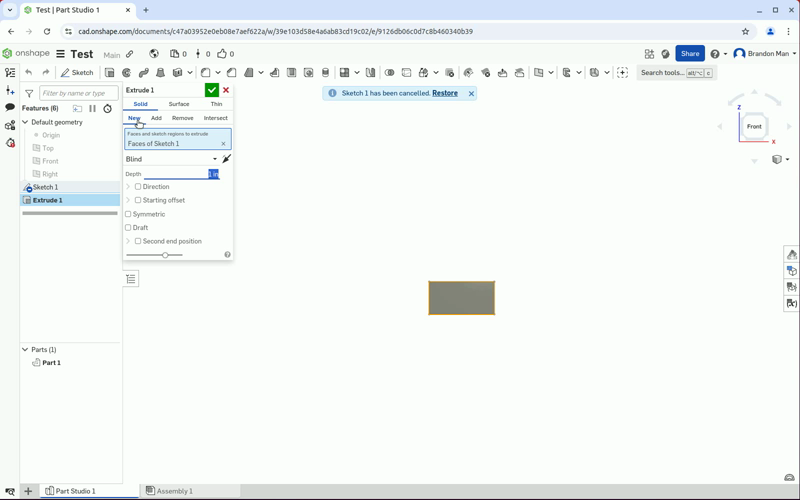
text(23.108)
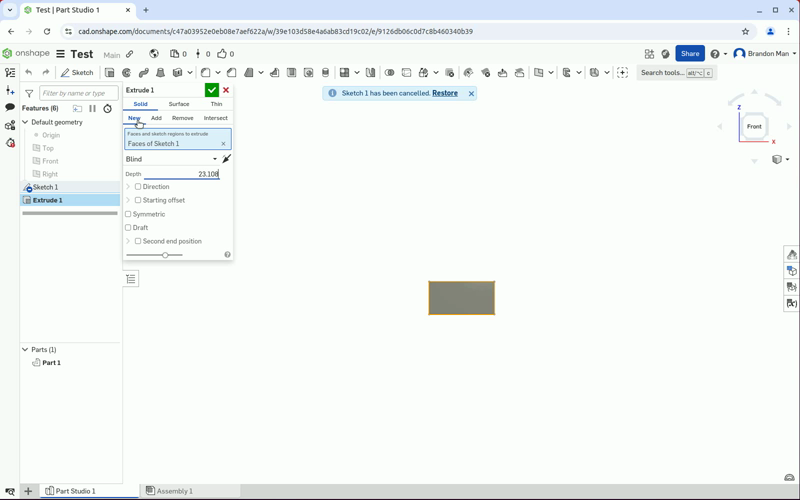
key(enter)
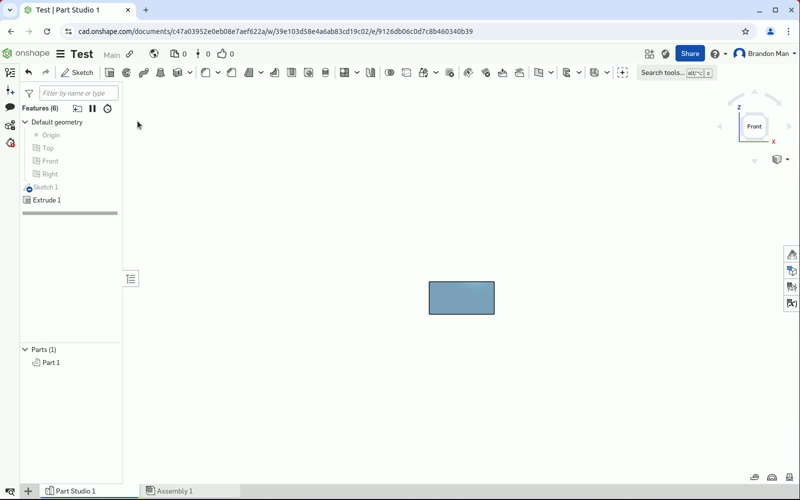
key(shift+h)
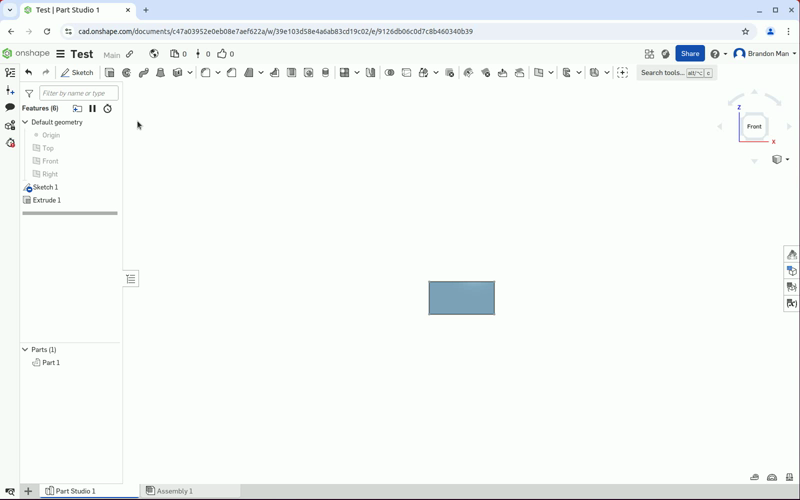
key(shift+h)
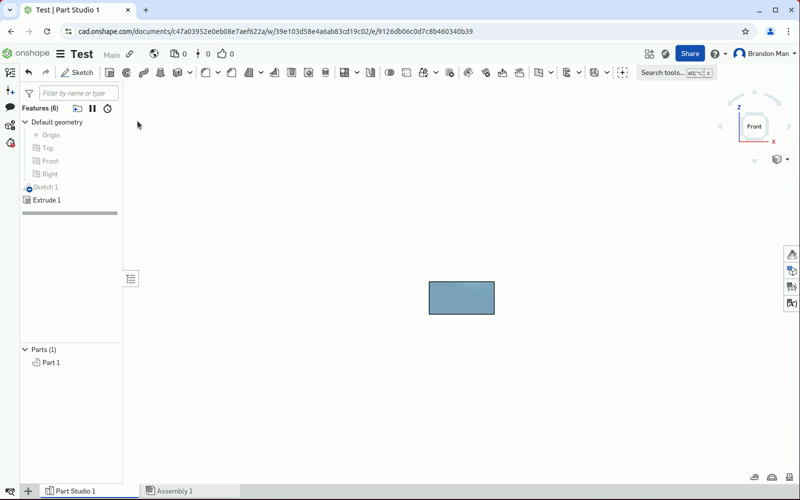
mouse_move(73, 189)
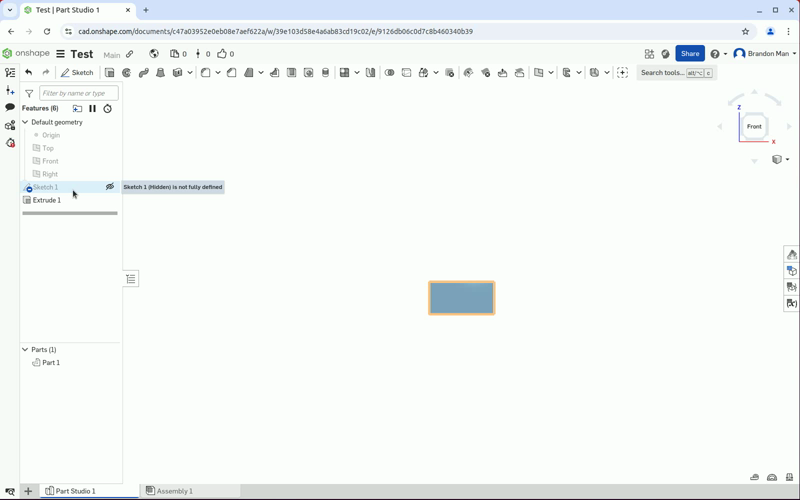
click(73, 189)
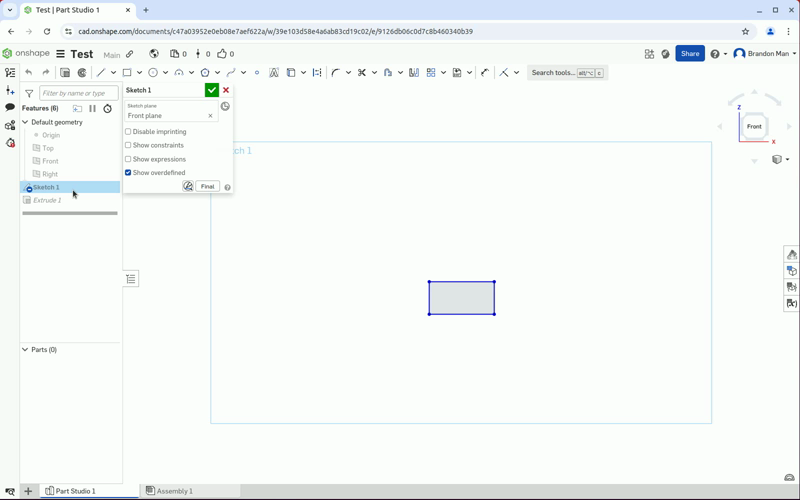
mouse_move(229, 92)
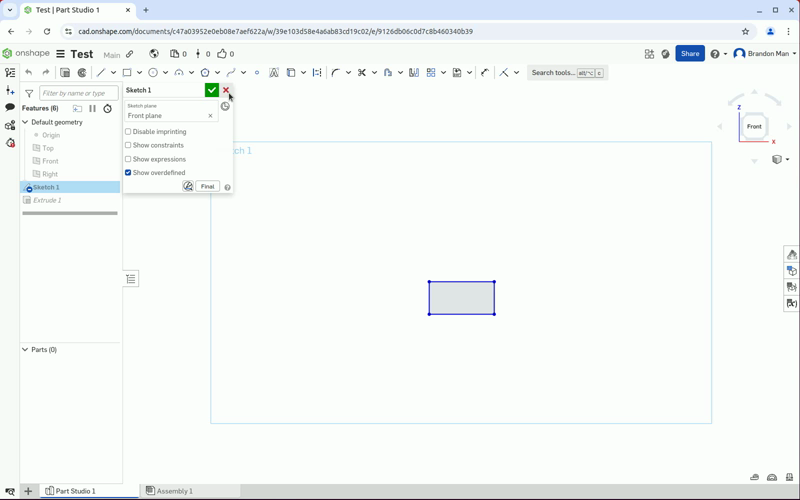
click(229, 92)
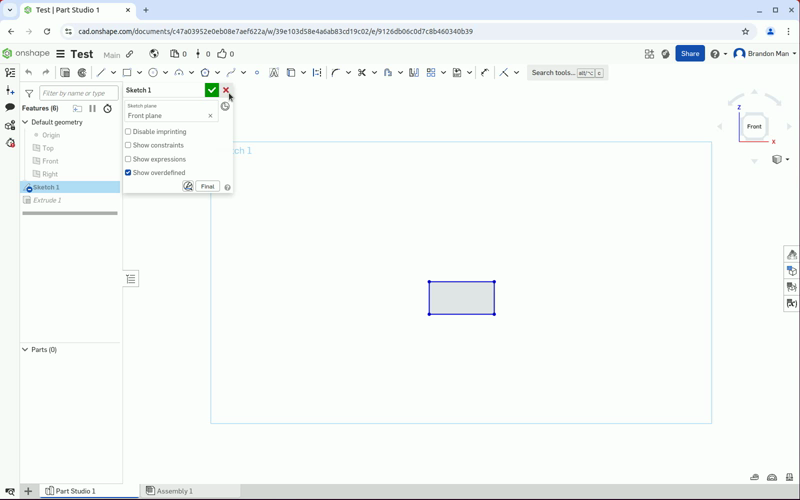
key(shift+s)
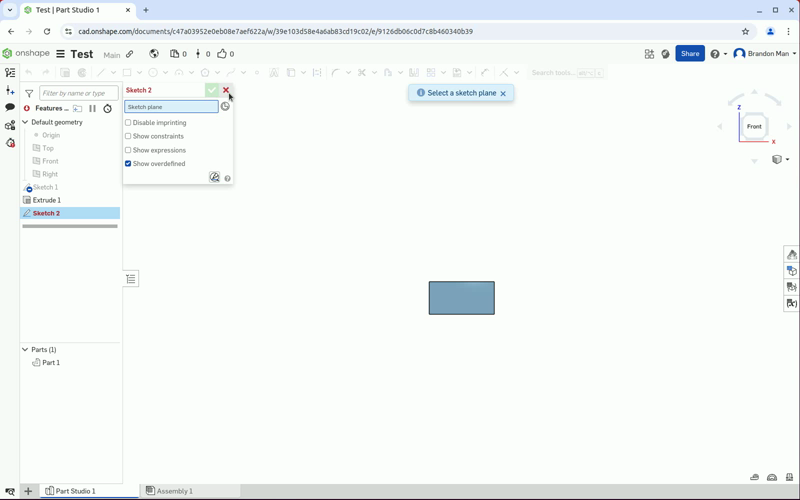
mouse_move(73, 163)
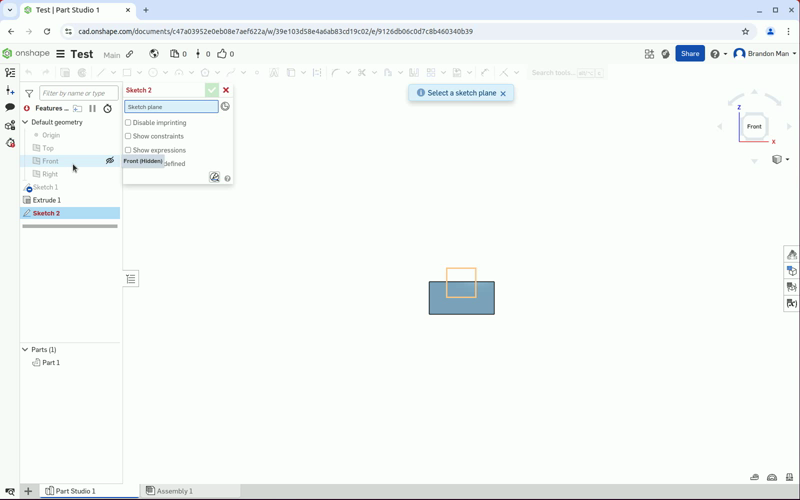
click(73, 163)
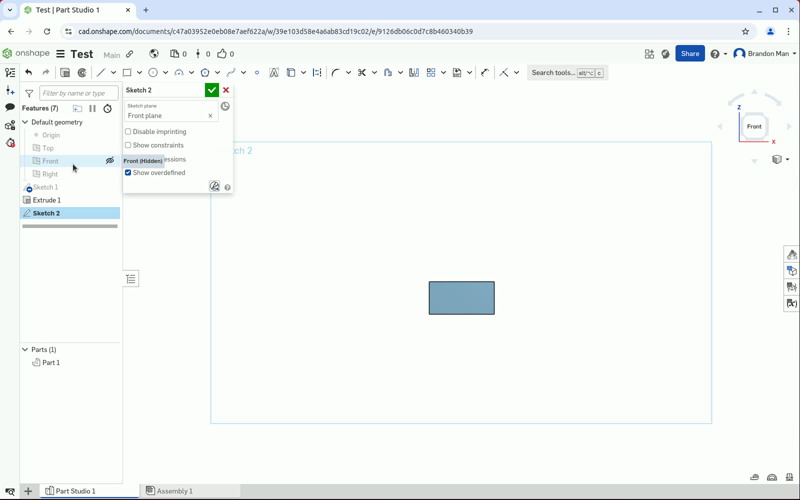
mouse_move(73, 352)
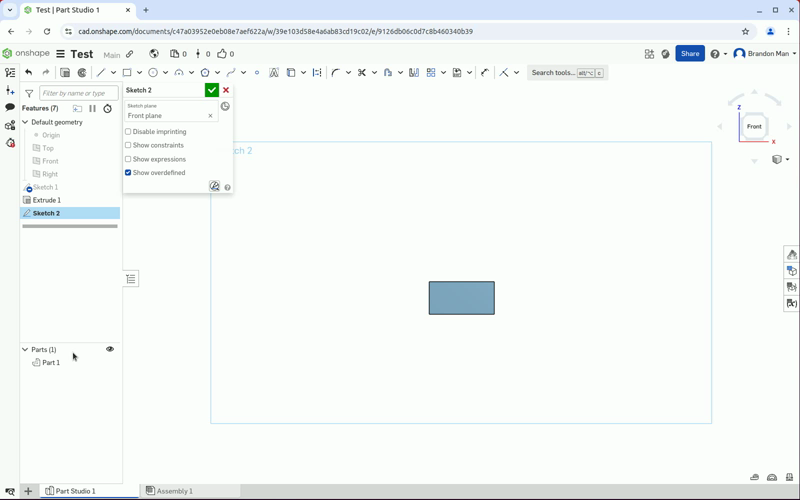
key(y)
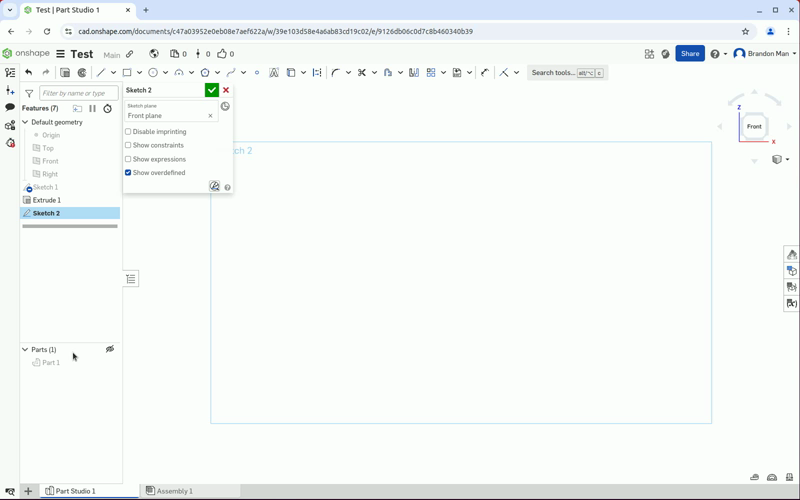
key(a)
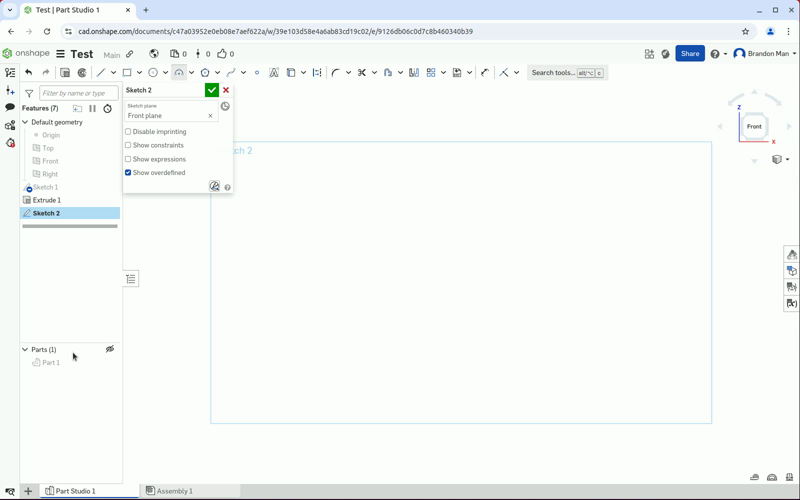
key_down(shift)
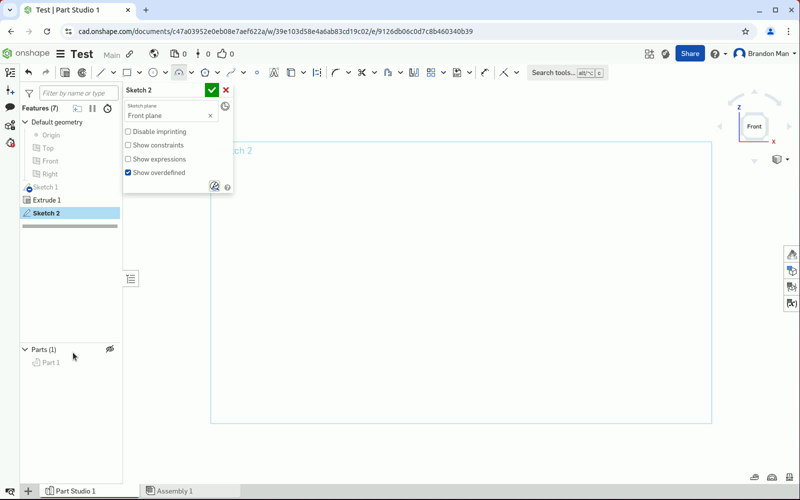
mouse_move(436, 282)
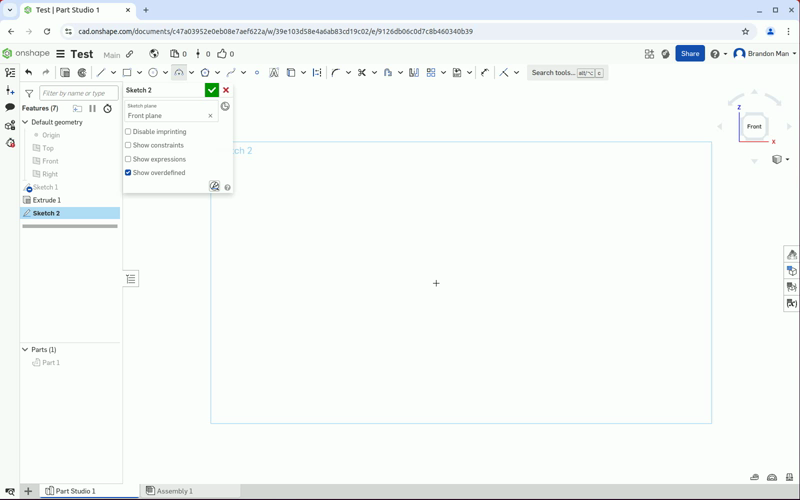
click(436, 282)
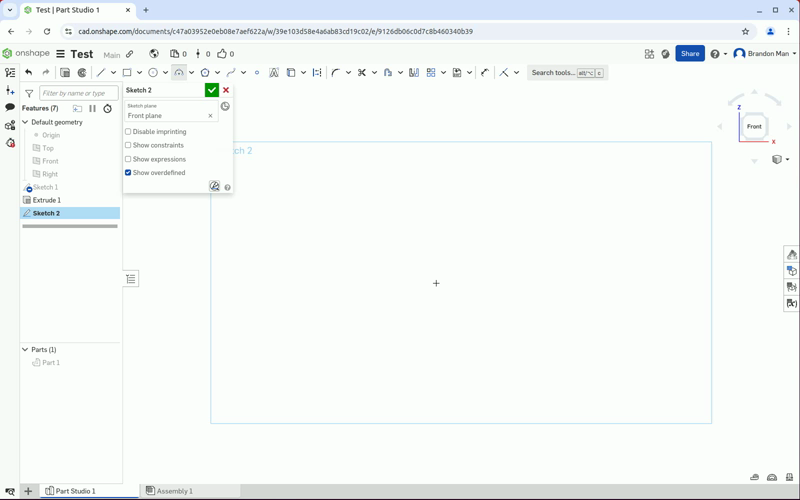
key_up(shift)
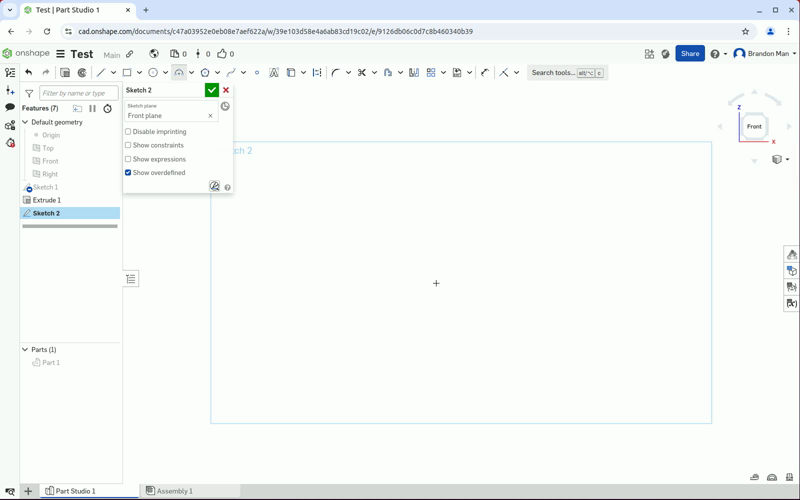
key_down(shift)
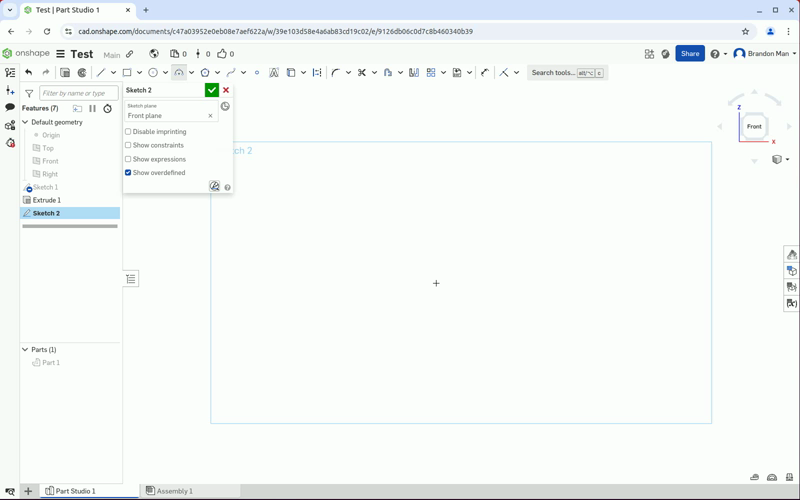
mouse_move(461, 308)
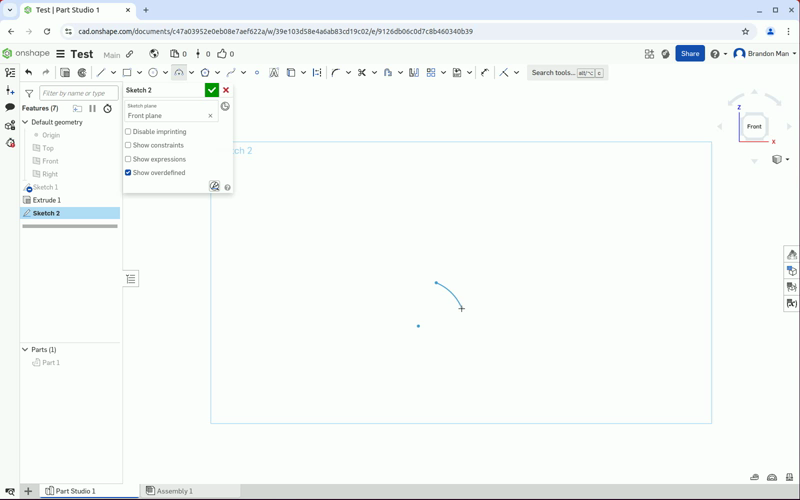
click(461, 308)
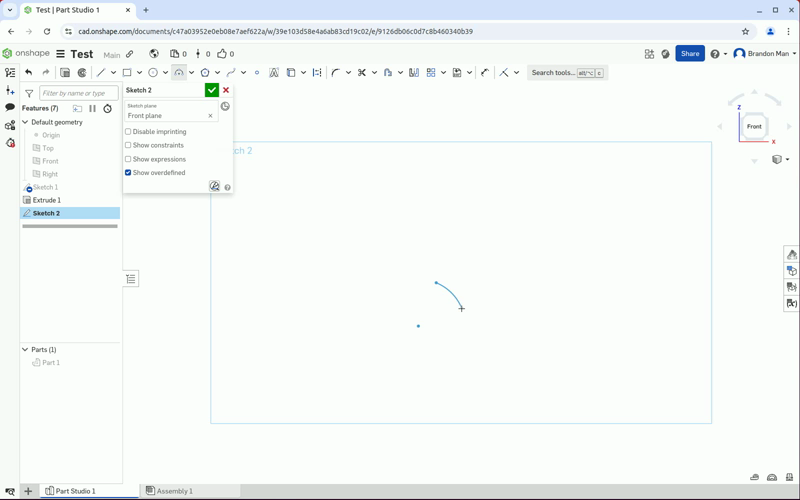
mouse_move(443, 300)
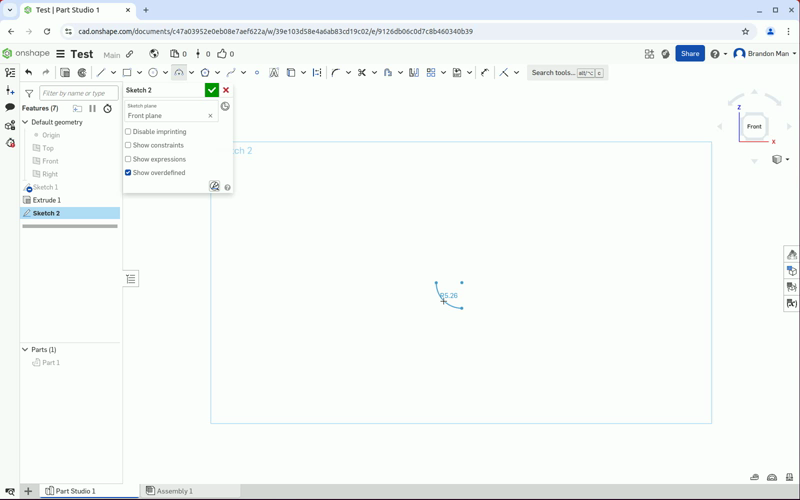
click(443, 300)
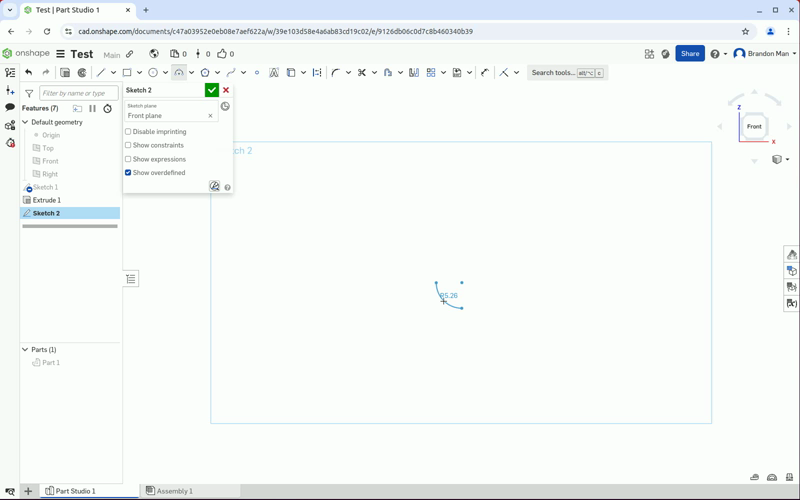
key_up(shift)
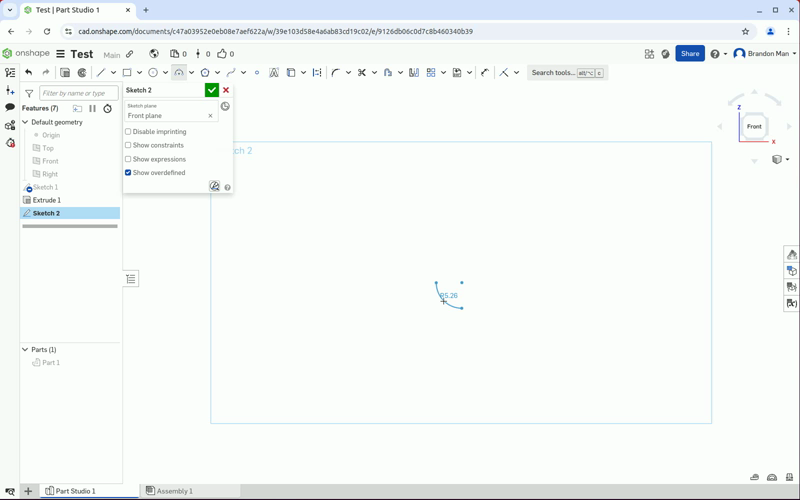
key(esc)
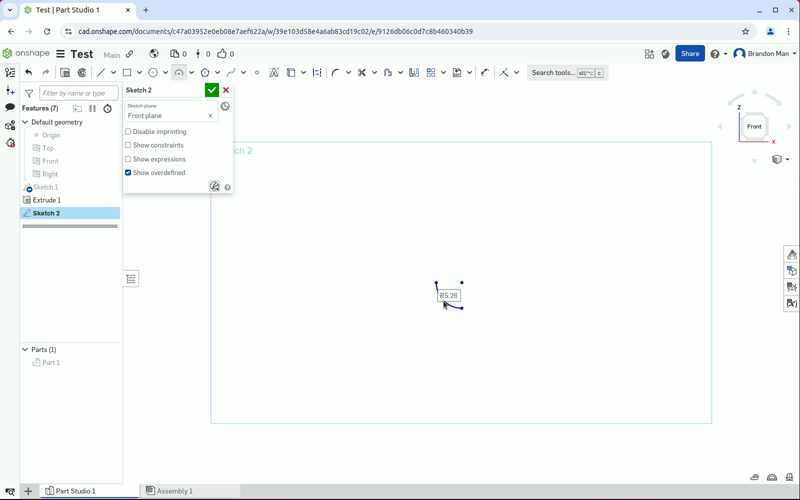
key(l)
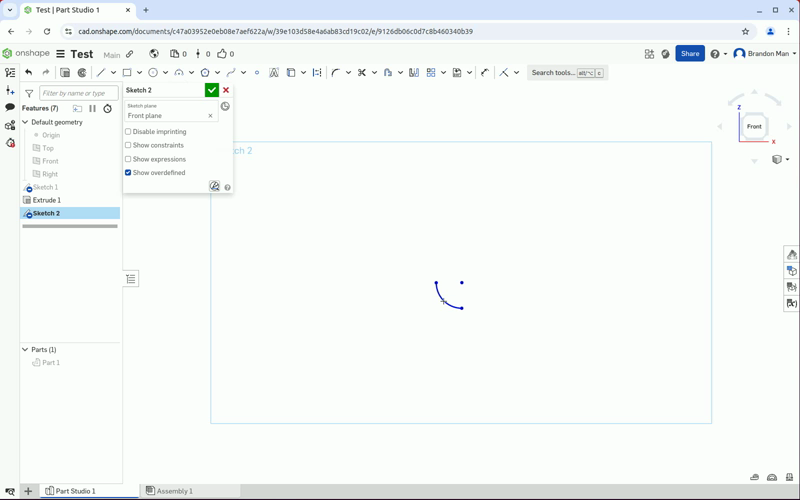
mouse_move(461, 308)
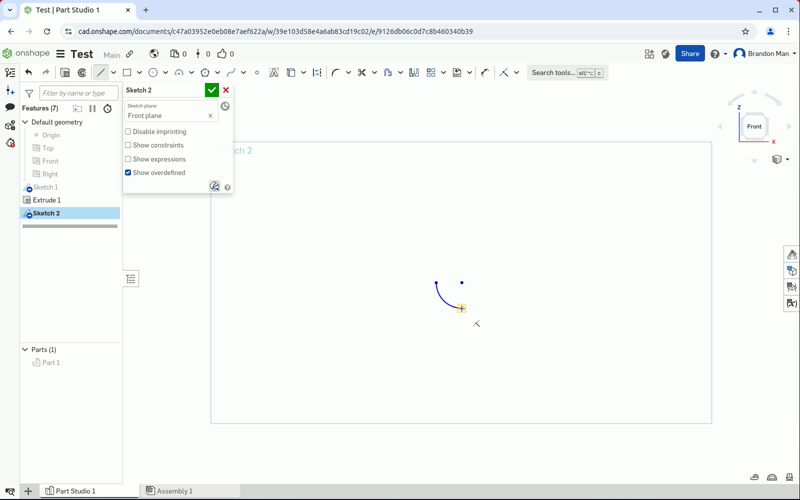
click(461, 308)
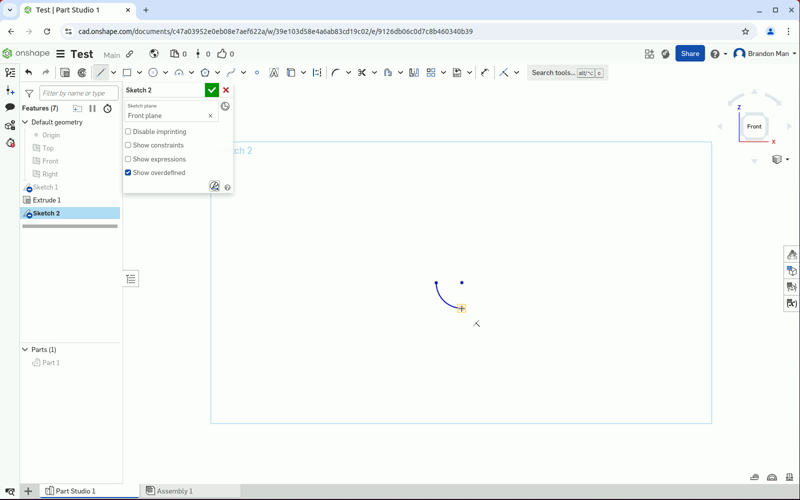
key_down(shift)
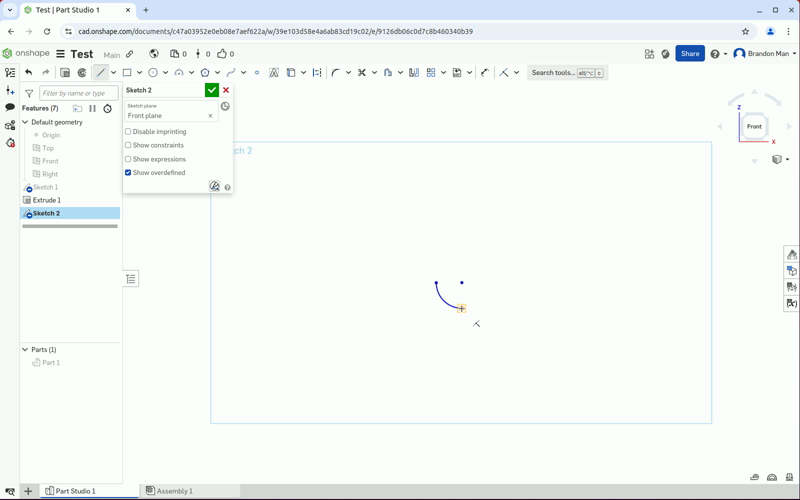
mouse_move(491, 308)
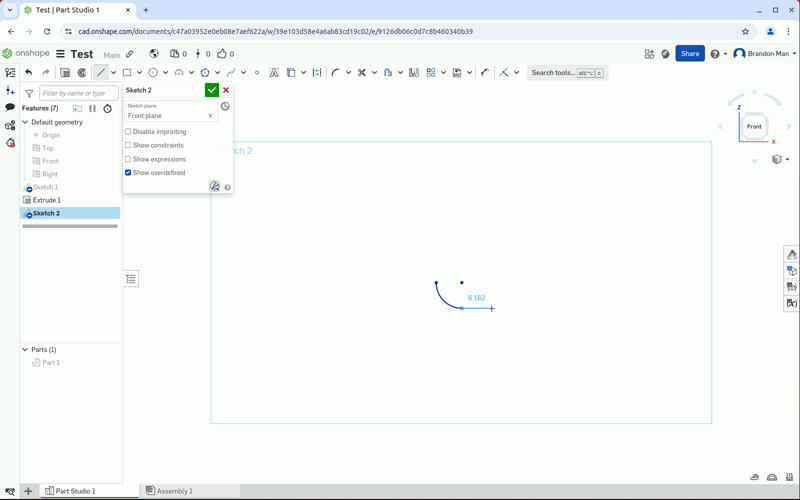
mouse_move(461, 282)
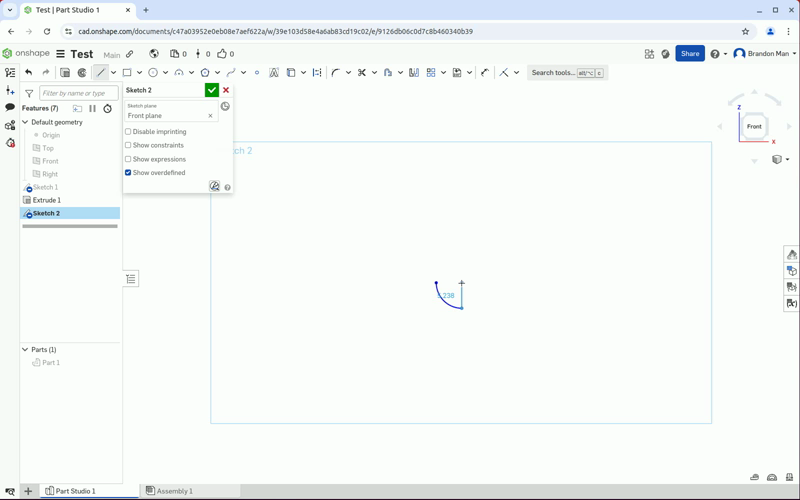
click(461, 282)
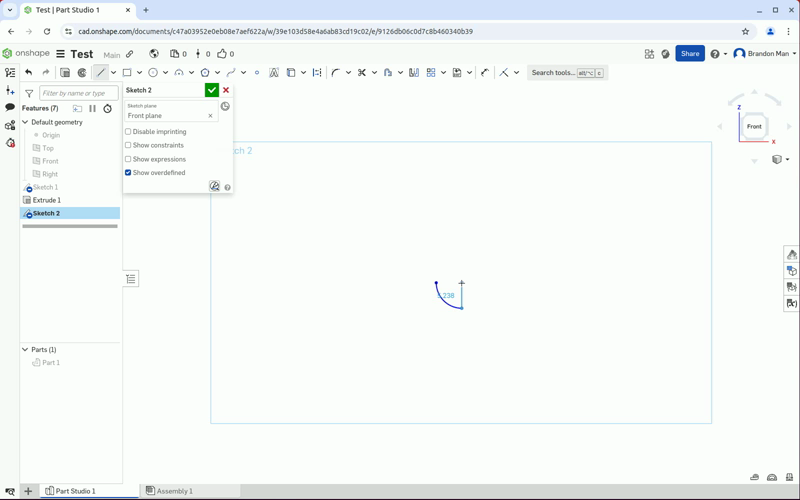
key_up(shift)
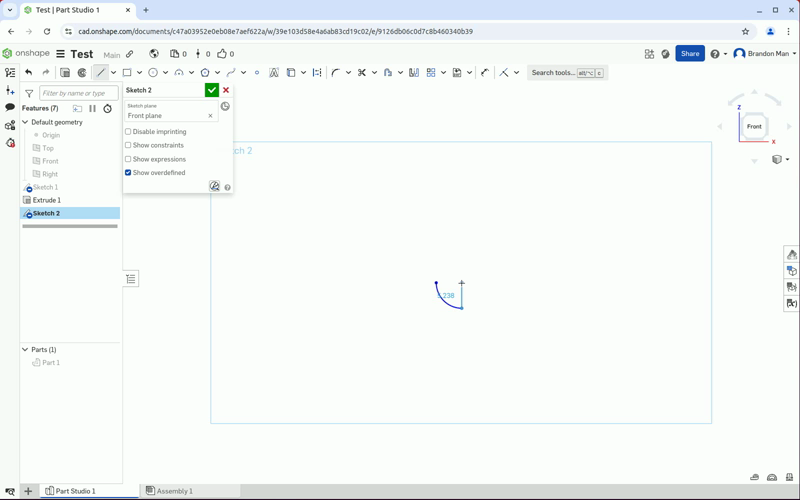
mouse_move(491, 282)
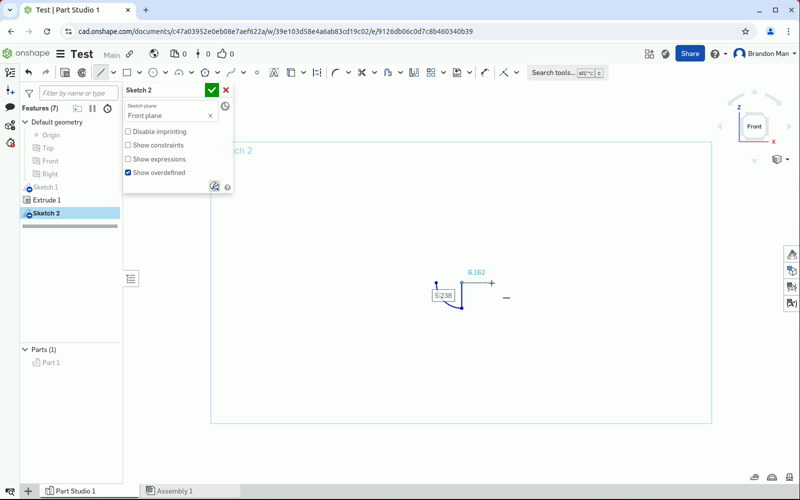
key_down(shift)
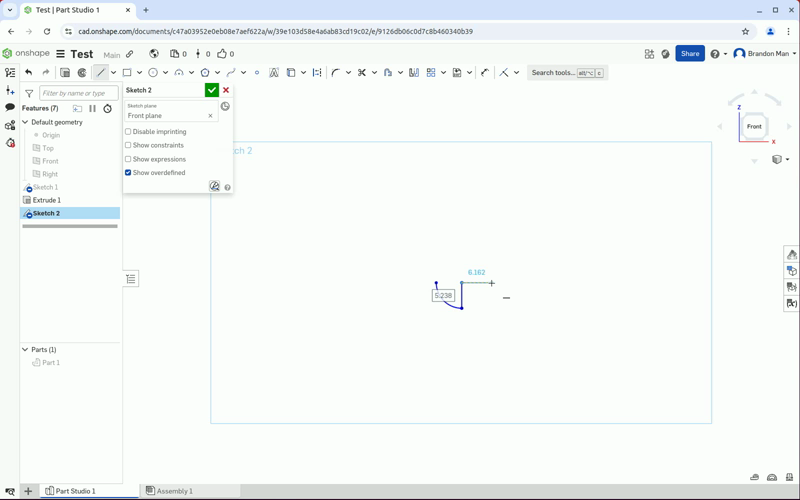
mouse_move(436, 282)
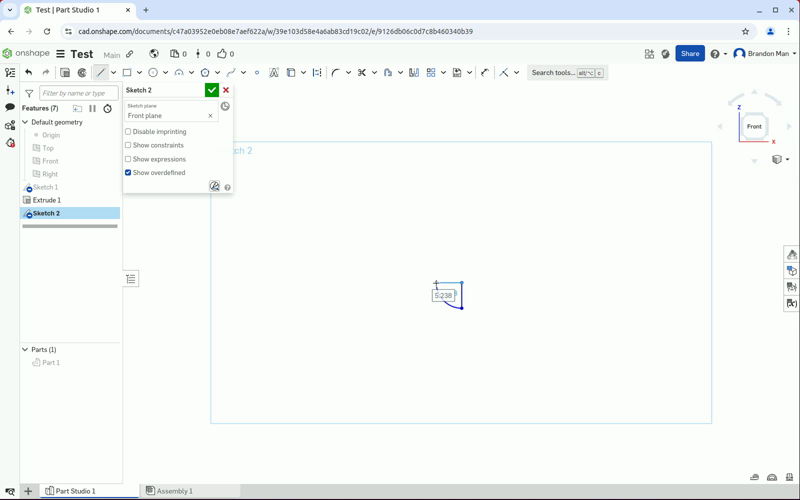
key_up(shift)
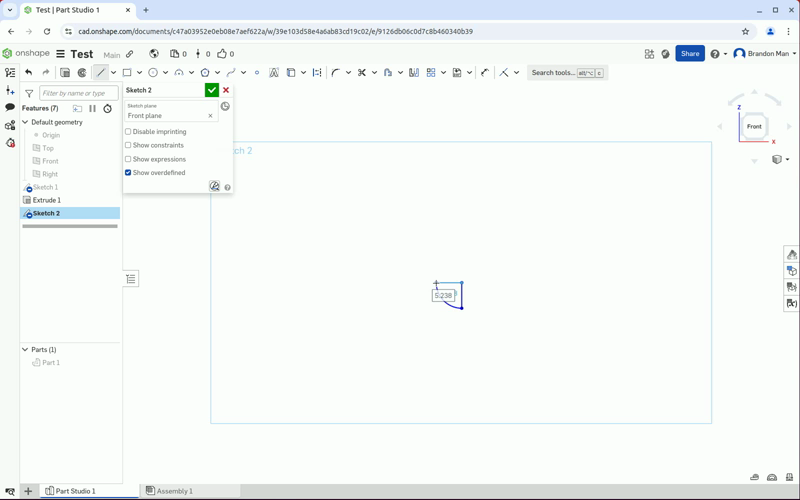
click(436, 282)
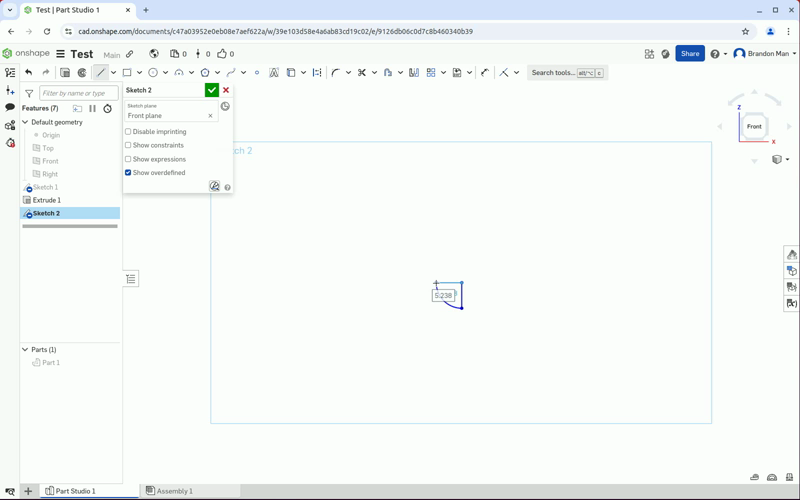
key(esc)
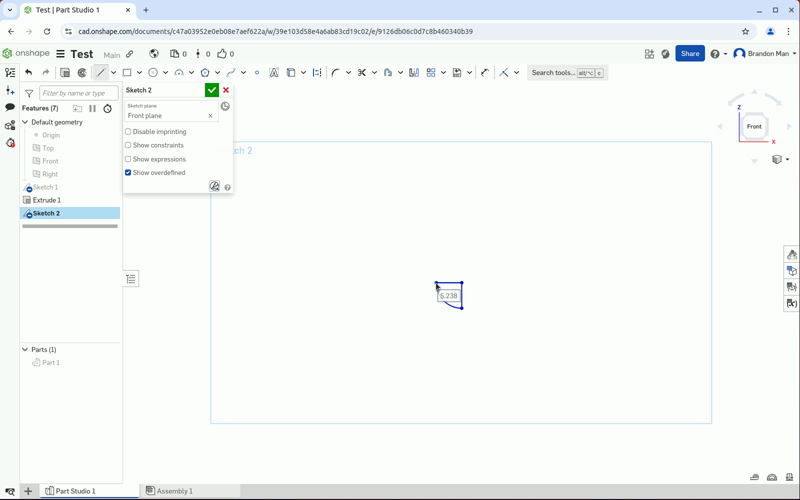
mouse_move(448, 299)
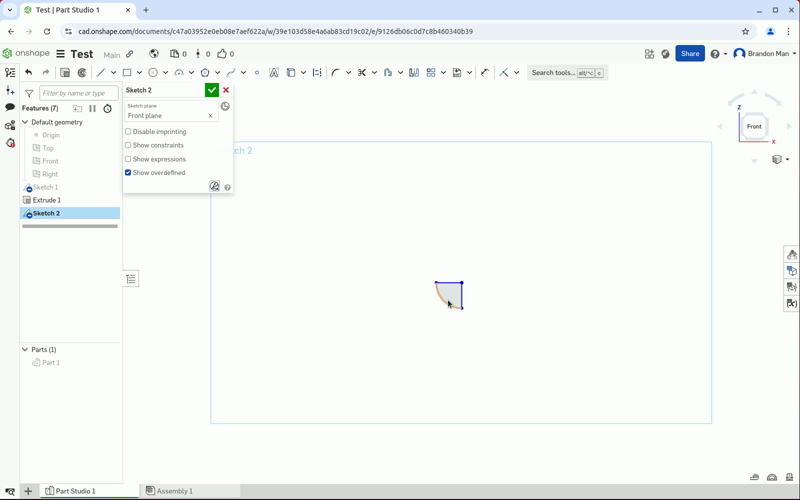
scroll(6)
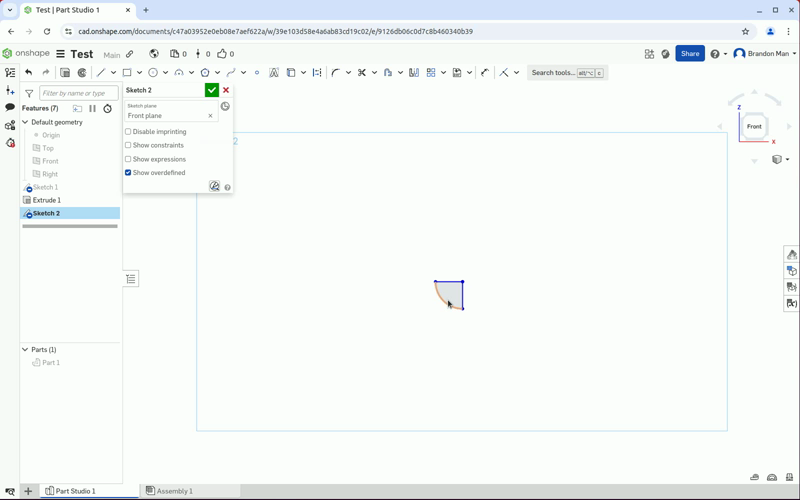
scroll(6)
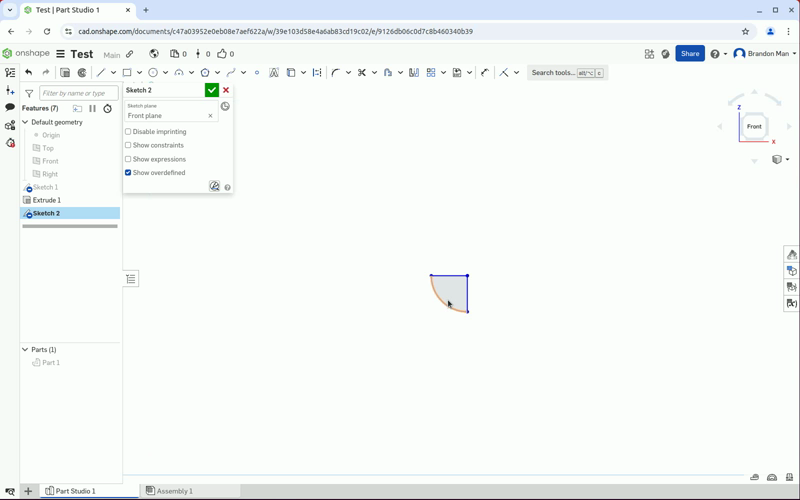
scroll(6)
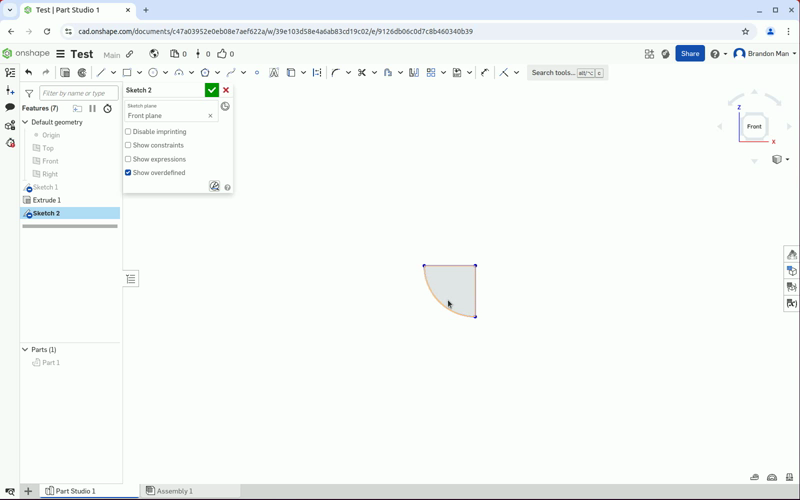
scroll(6)
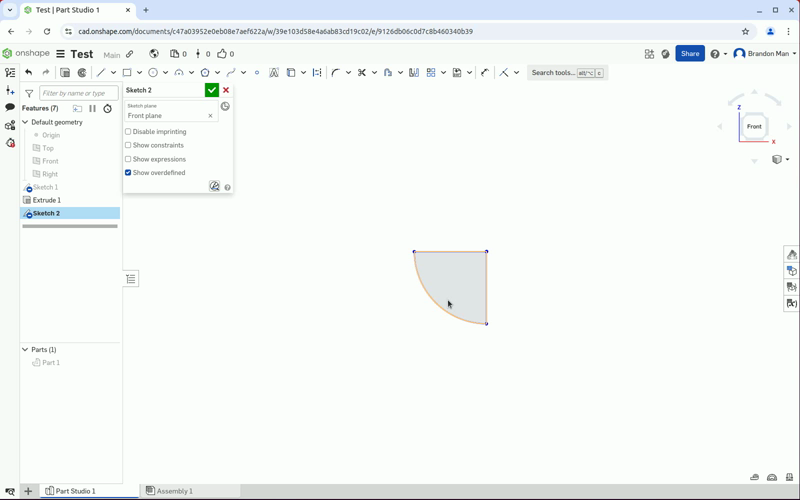
scroll(6)
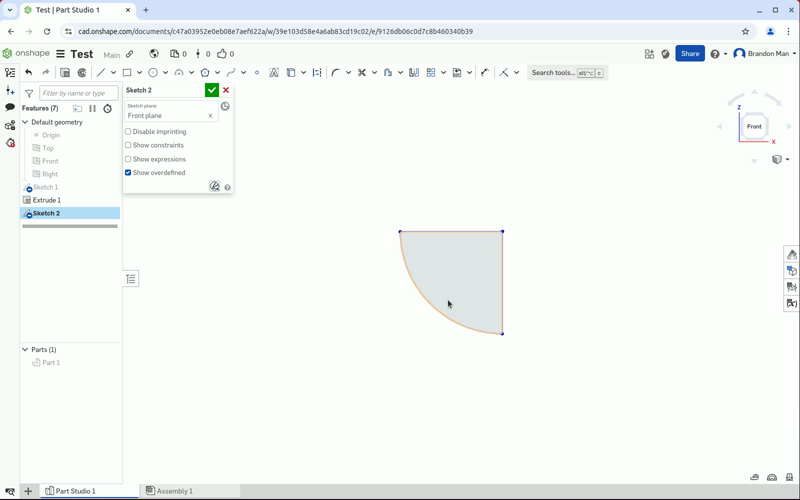
scroll(6)
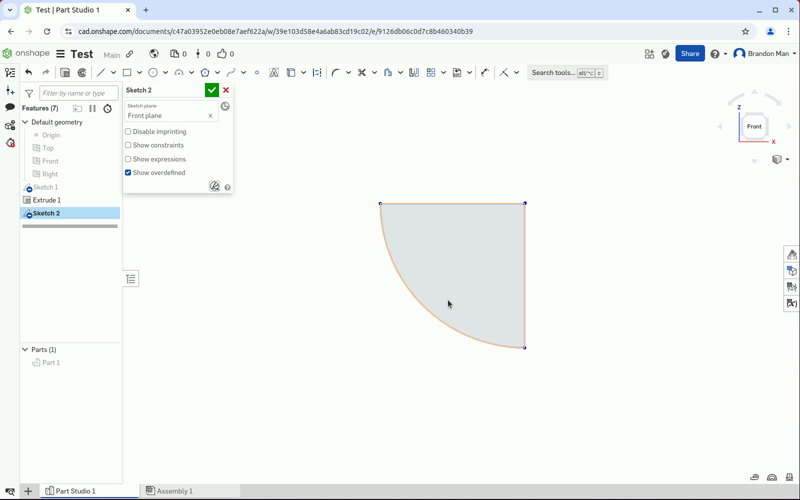
scroll(6)
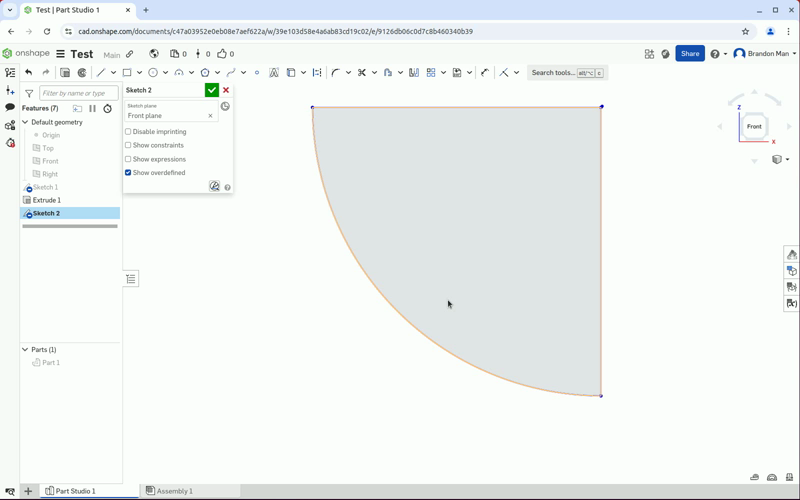
click(448, 299)
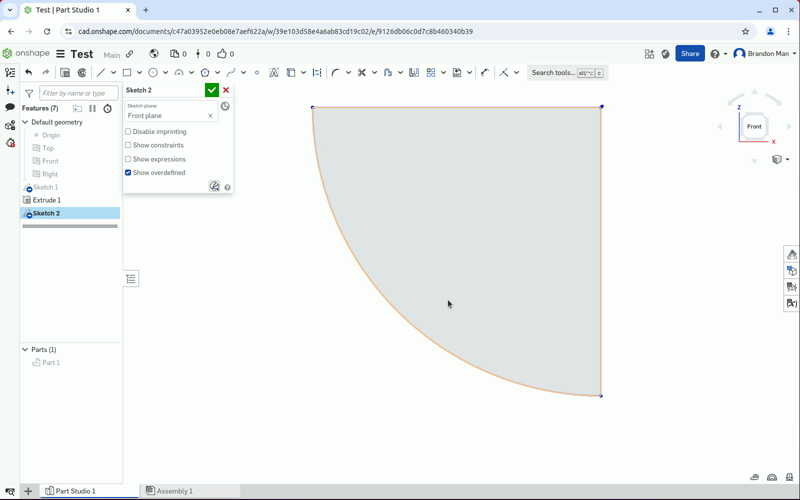
scroll(-6)
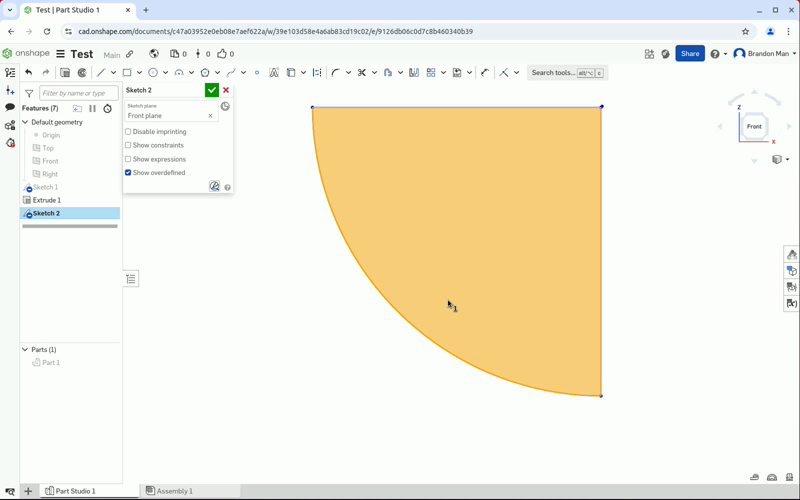
scroll(-6)
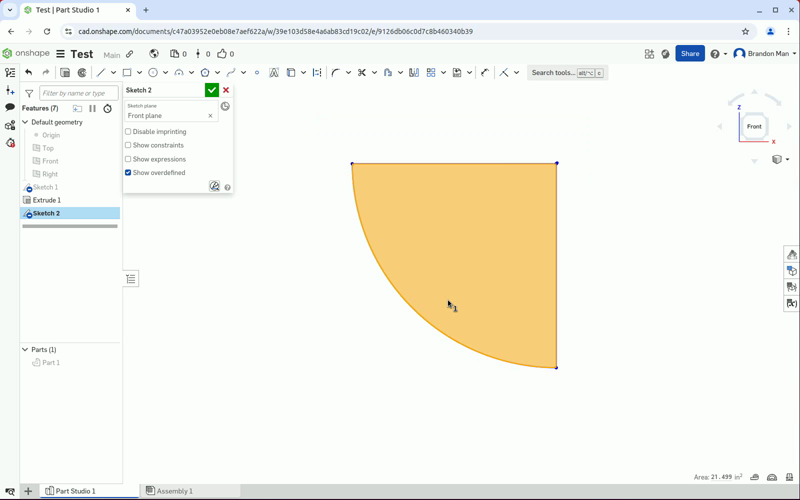
scroll(-6)
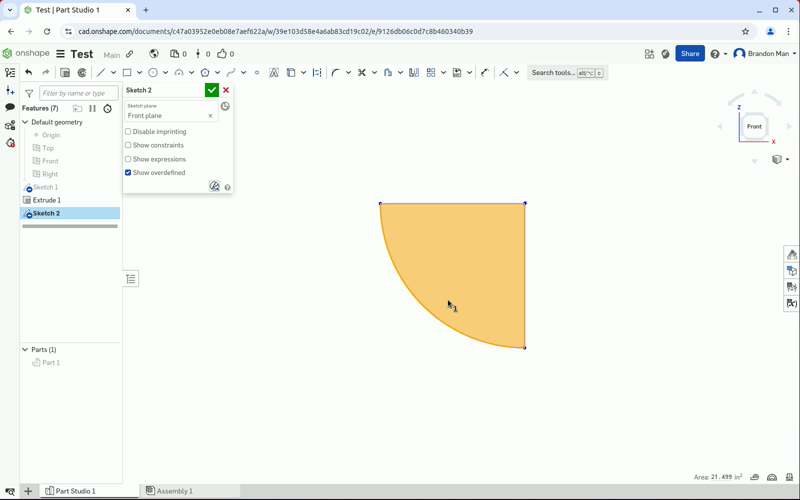
scroll(-6)
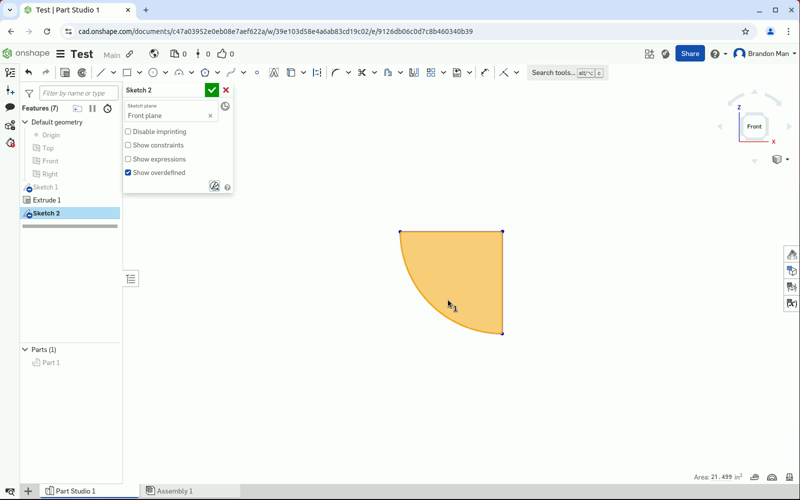
scroll(-6)
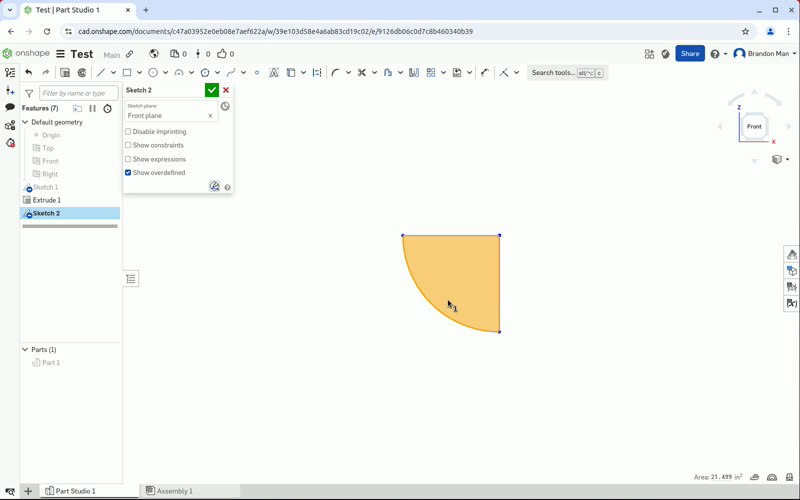
scroll(-6)
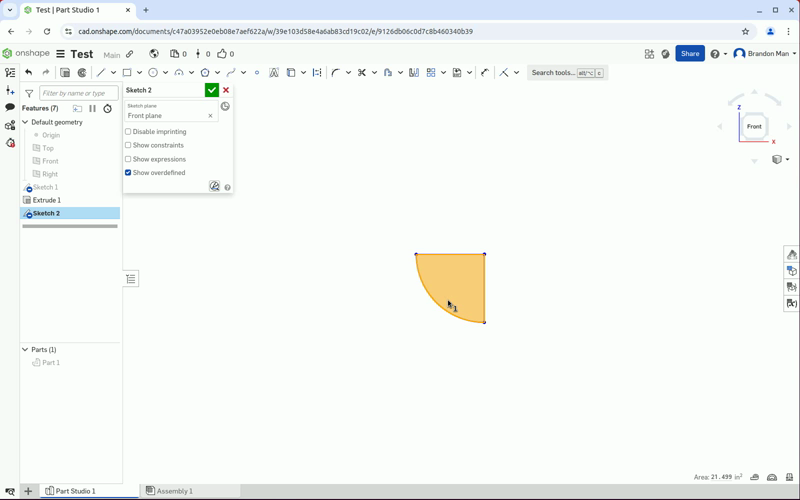
scroll(-6)
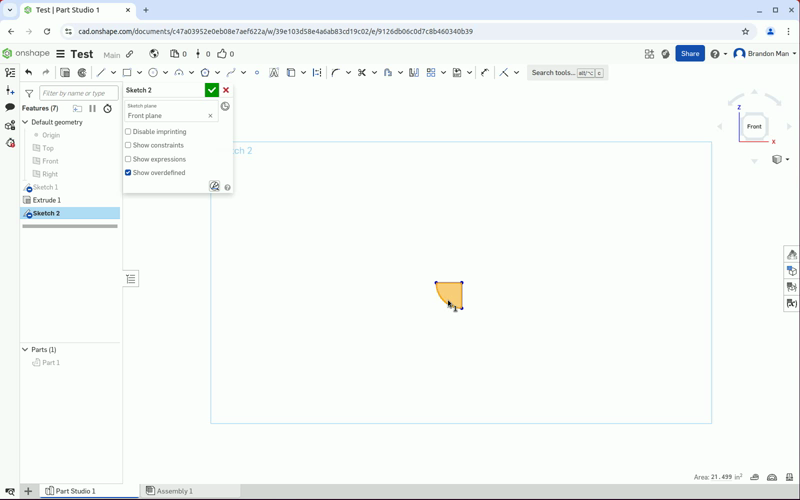
mouse_move(73, 352)
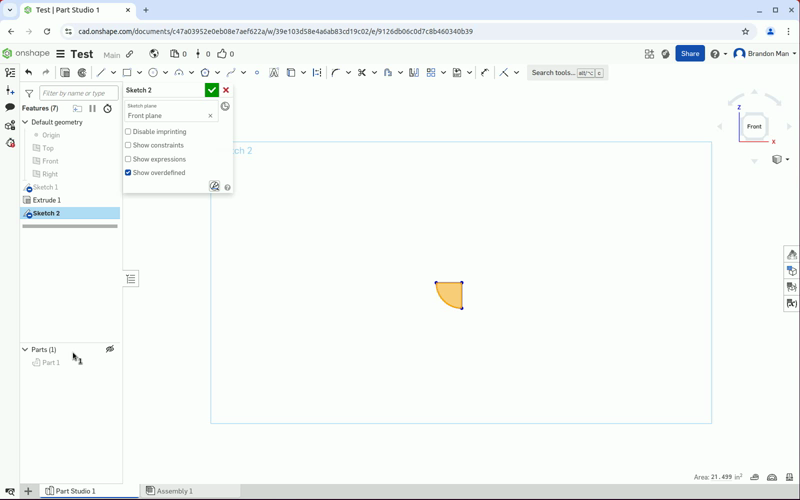
key(shift+y)
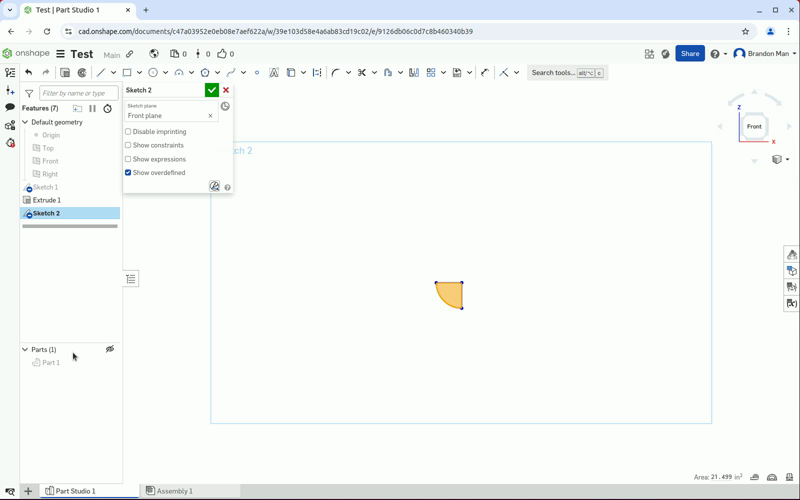
key(shift+e)
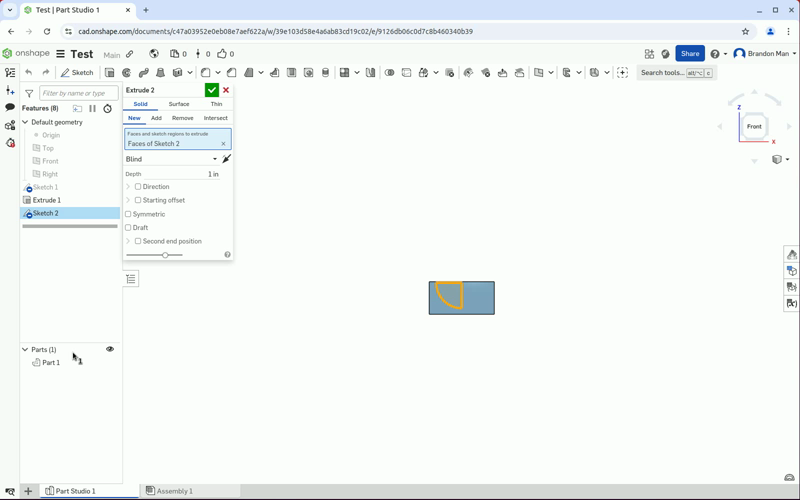
mouse_move(143, 106)
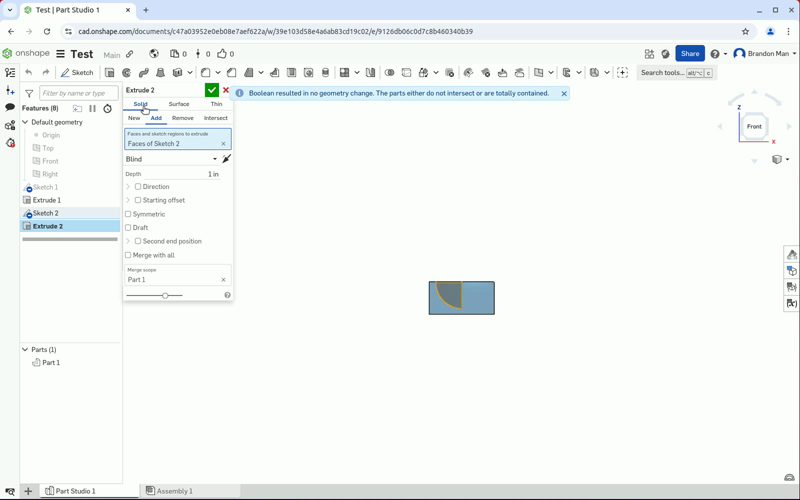
click(143, 106)
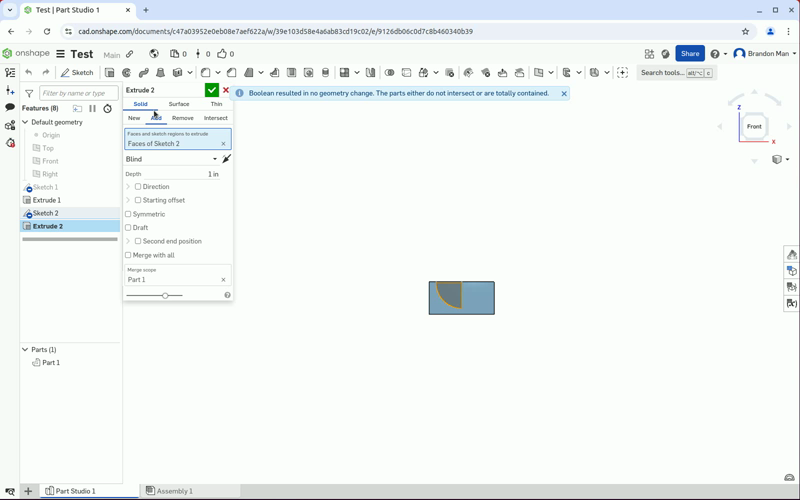
mouse_move(186, 120)
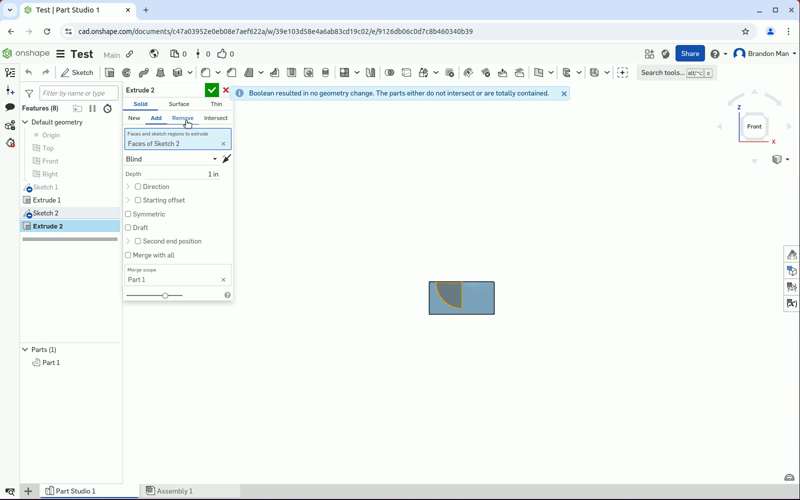
click(186, 120)
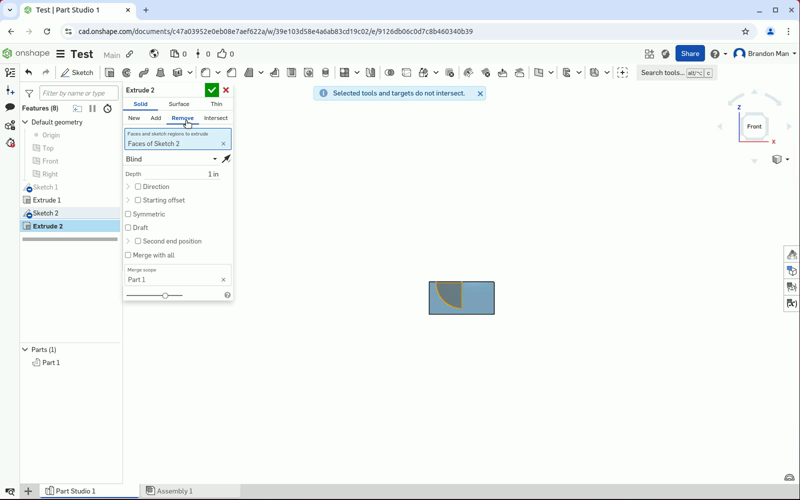
key(tab, 4)
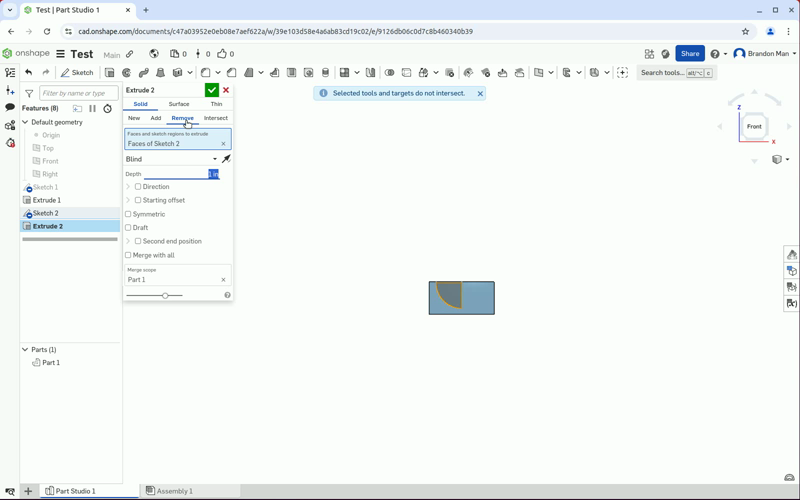
text(-19.738)
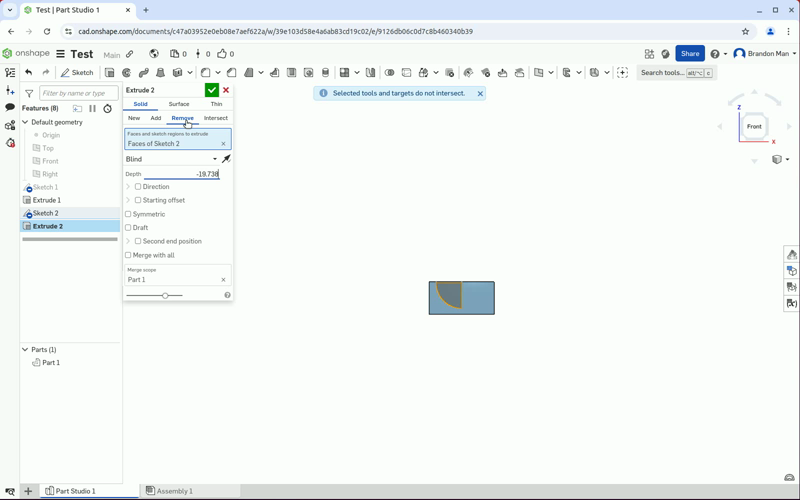
key(tab, 6)
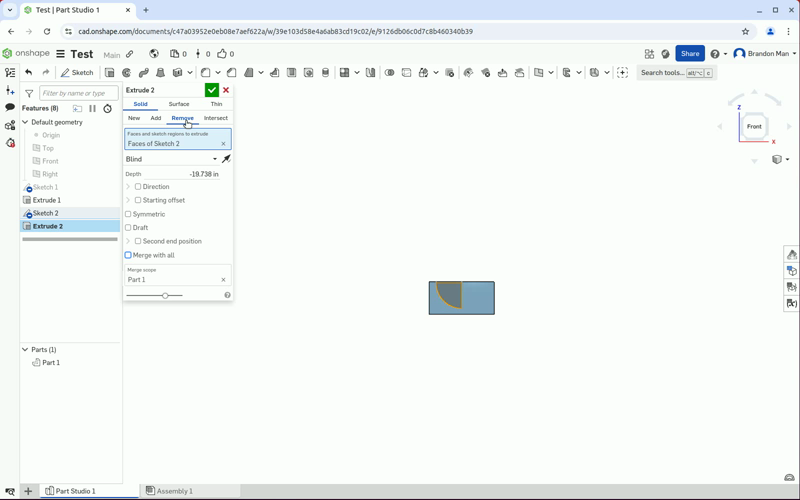
key(space)
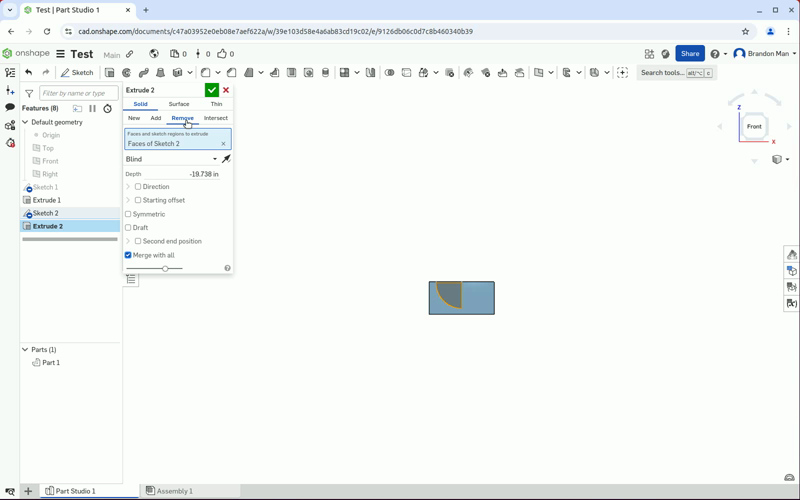
key(enter)
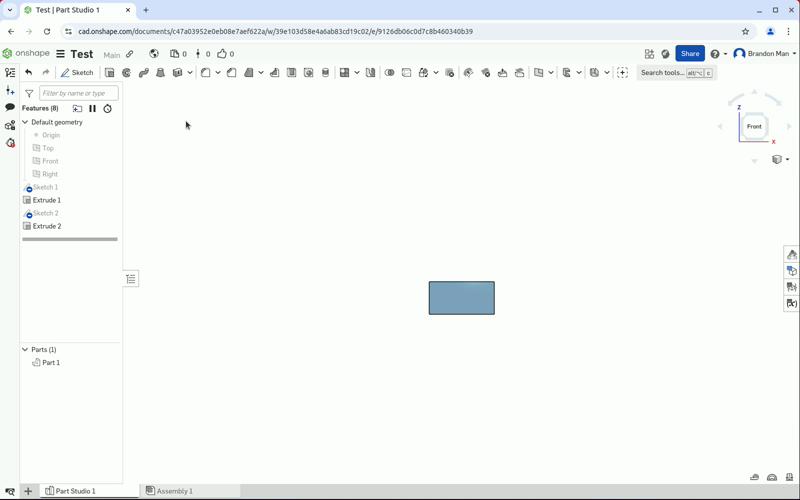
key(shift+h)
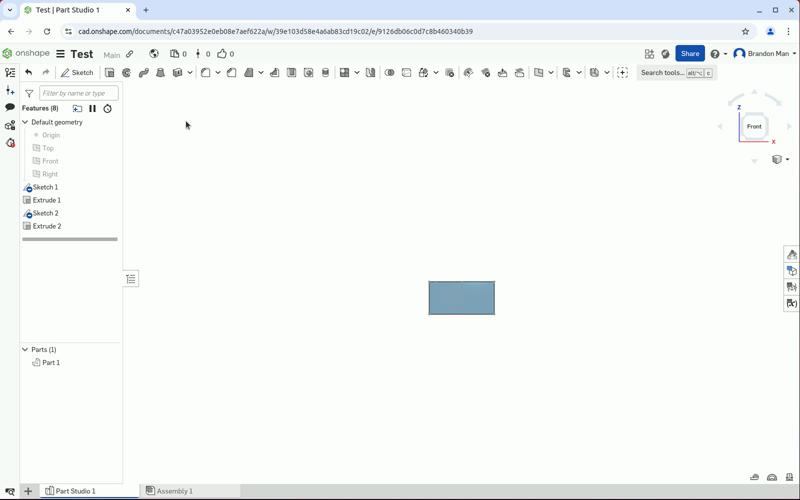
key(shift+h)
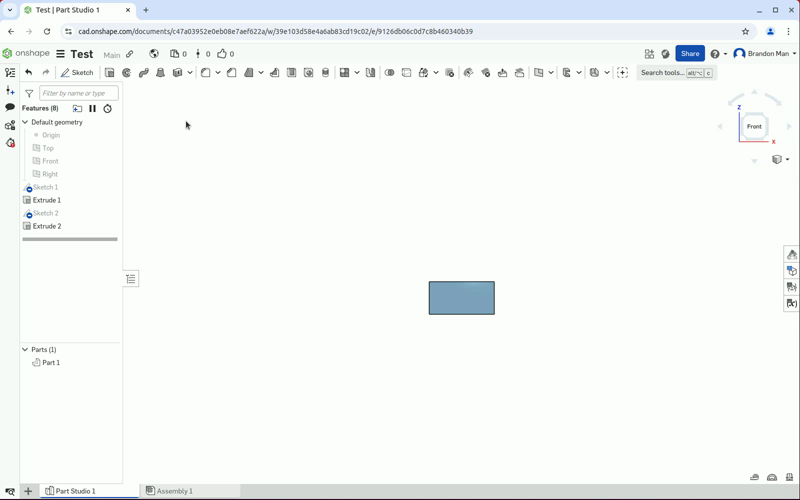
mouse_move(73, 189)
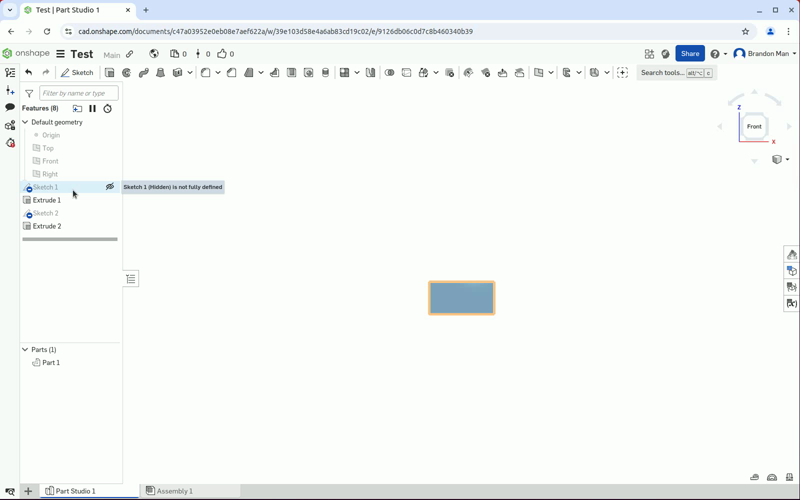
click(73, 189)
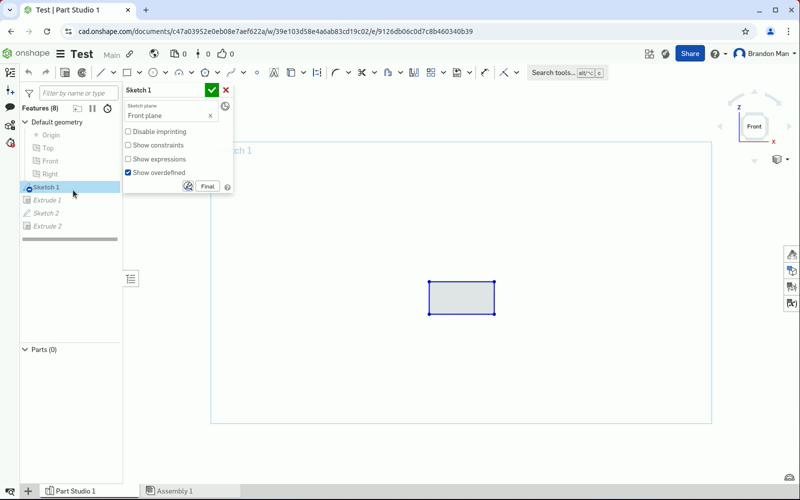
mouse_move(229, 92)
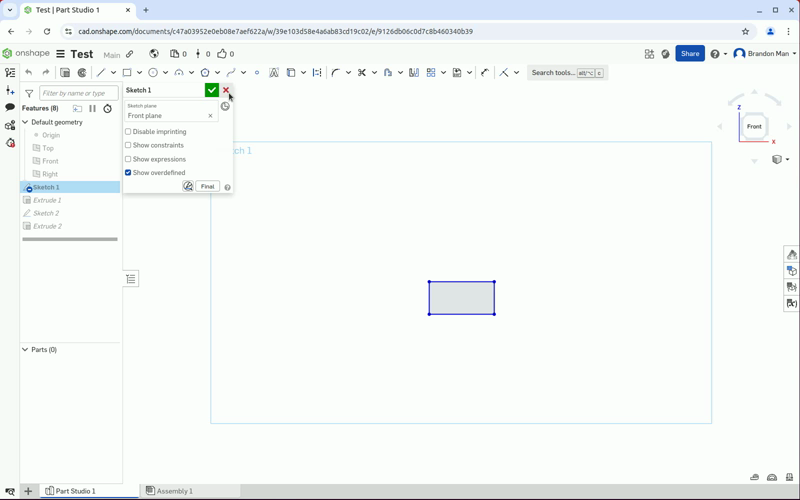
click(229, 92)
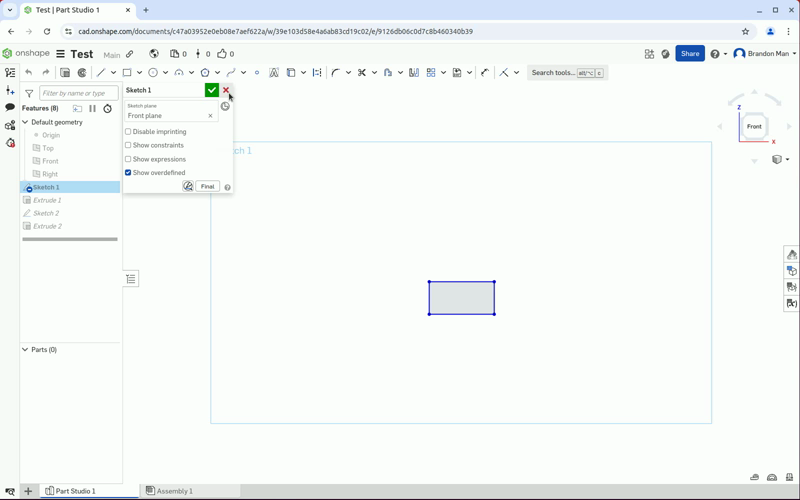
key(shift+s)
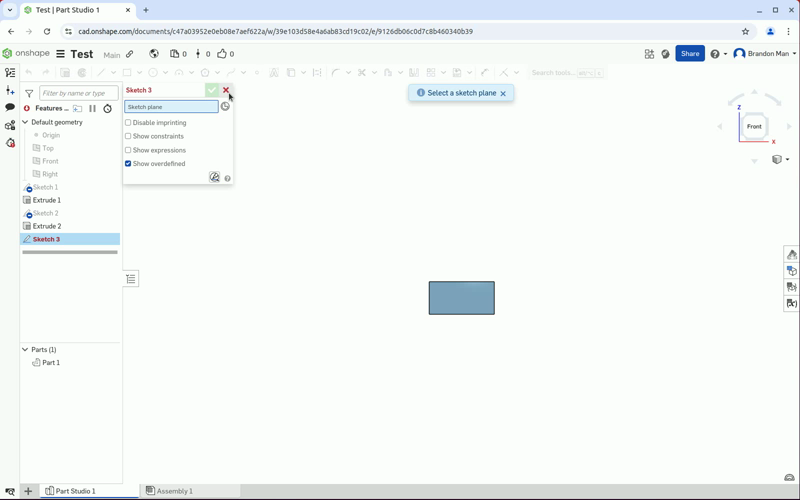
mouse_move(73, 163)
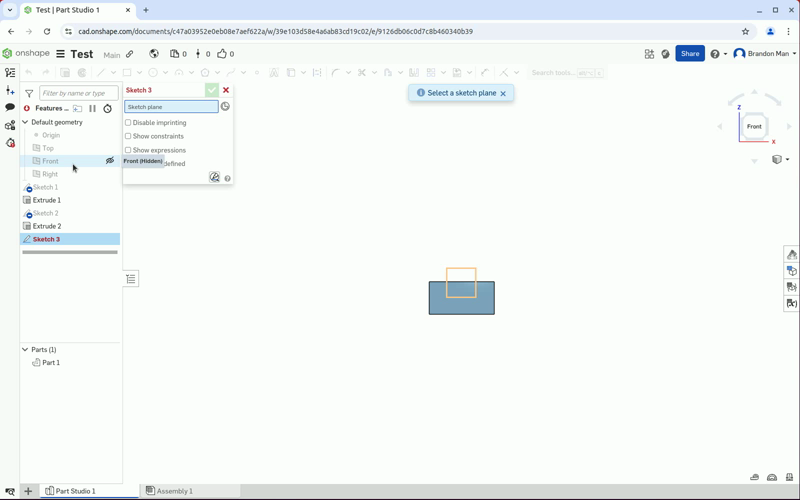
click(73, 163)
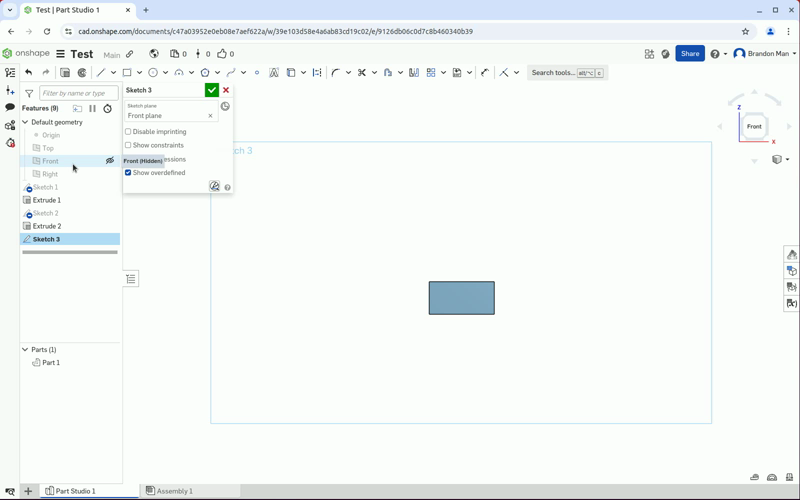
mouse_move(73, 352)
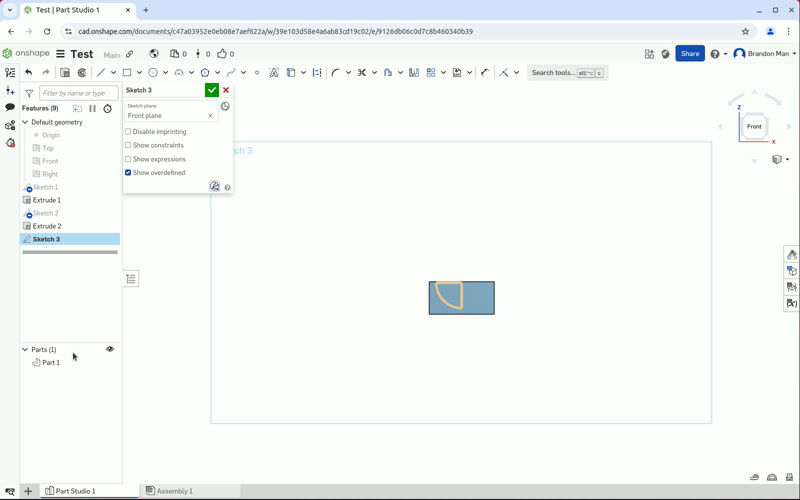
key(y)
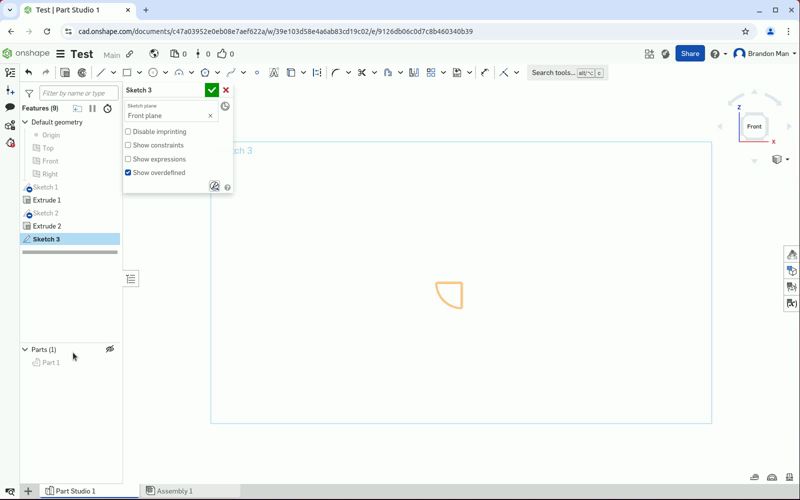
key(a)
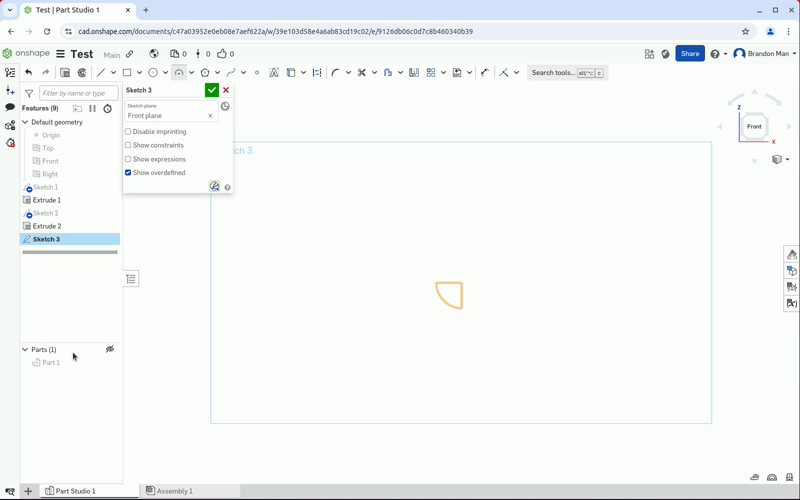
key_down(shift)
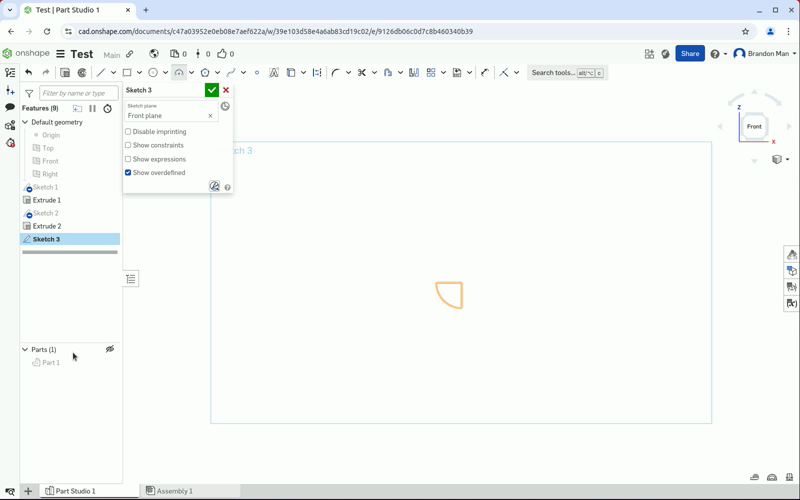
mouse_move(460, 307)
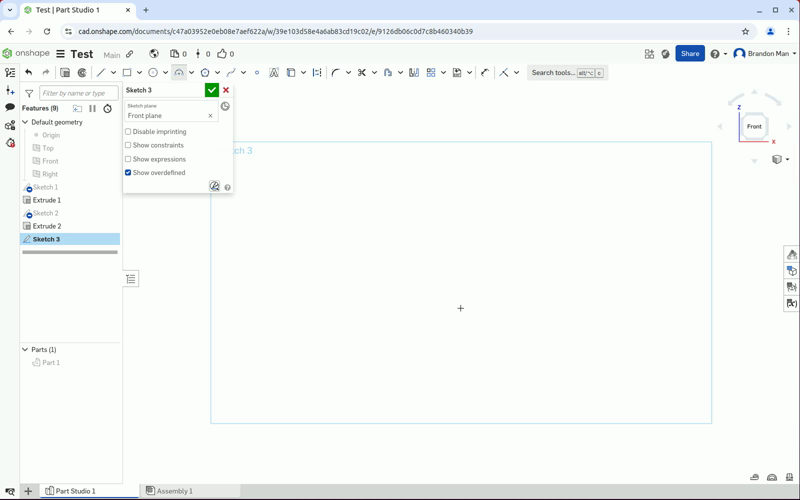
click(460, 307)
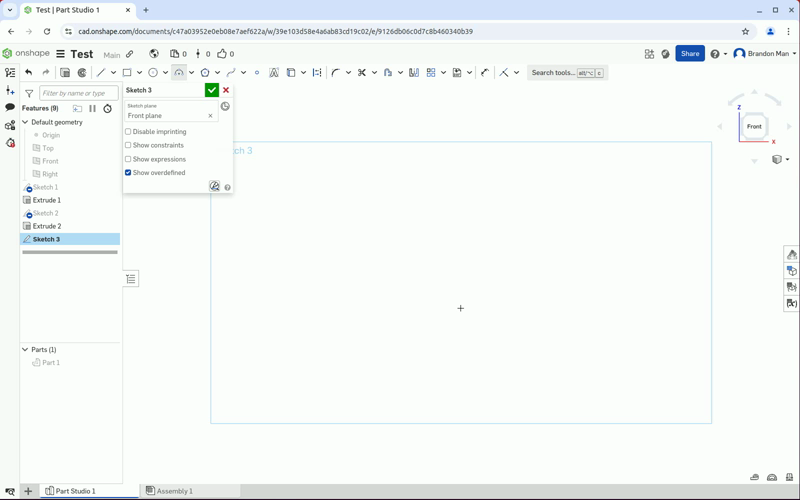
key_up(shift)
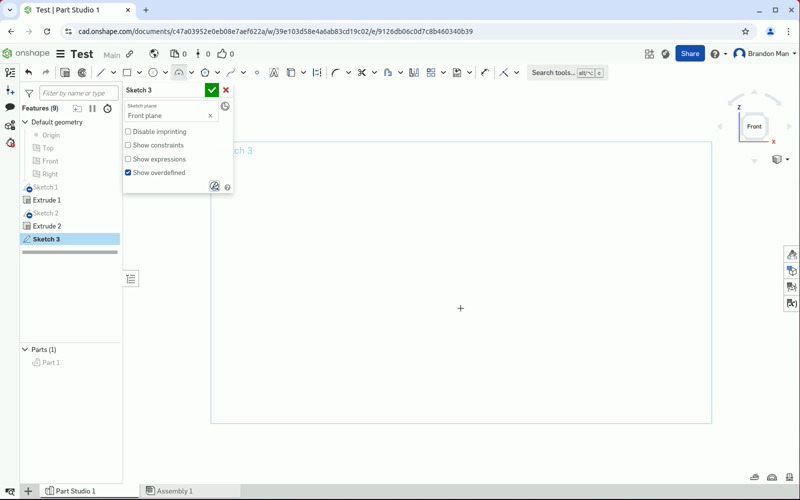
key_down(shift)
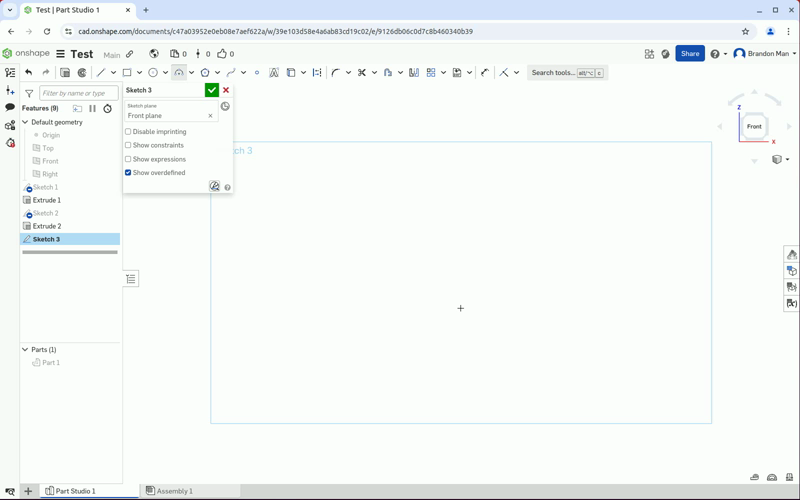
mouse_move(486, 282)
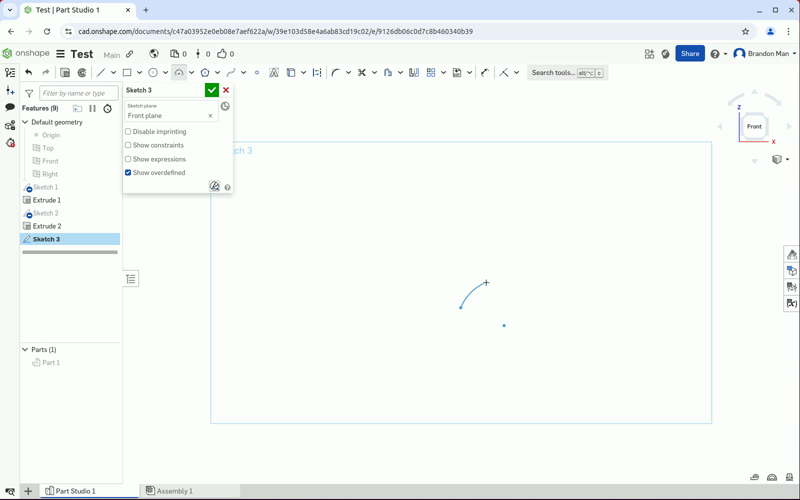
click(486, 282)
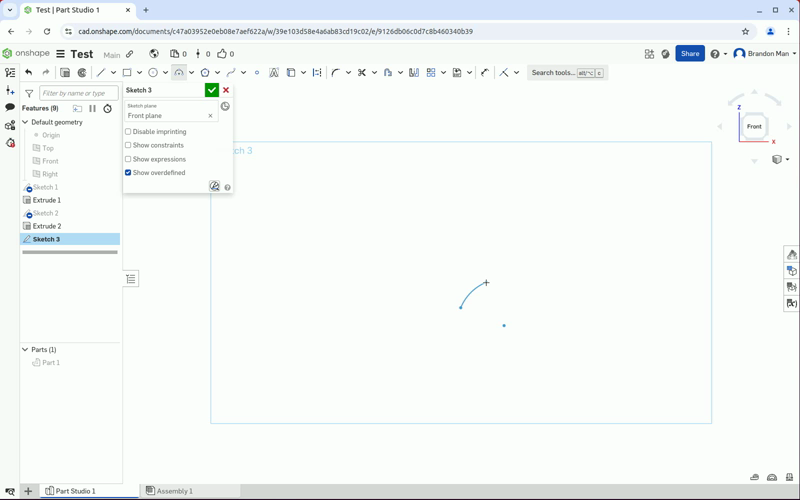
mouse_move(478, 300)
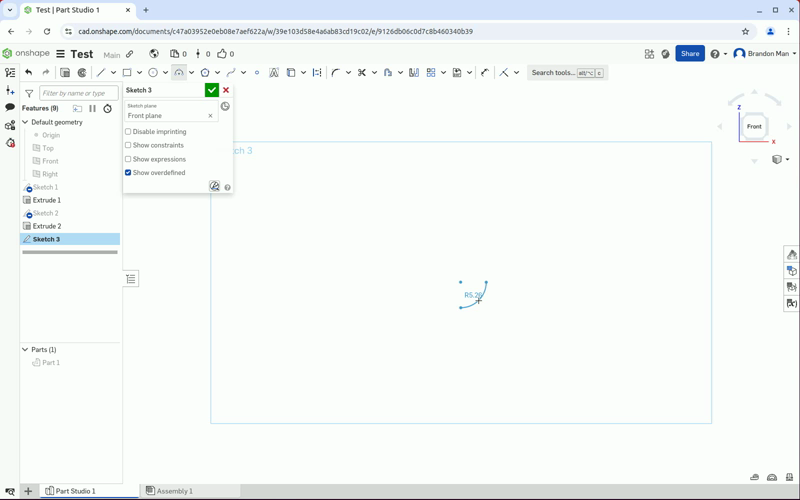
click(478, 300)
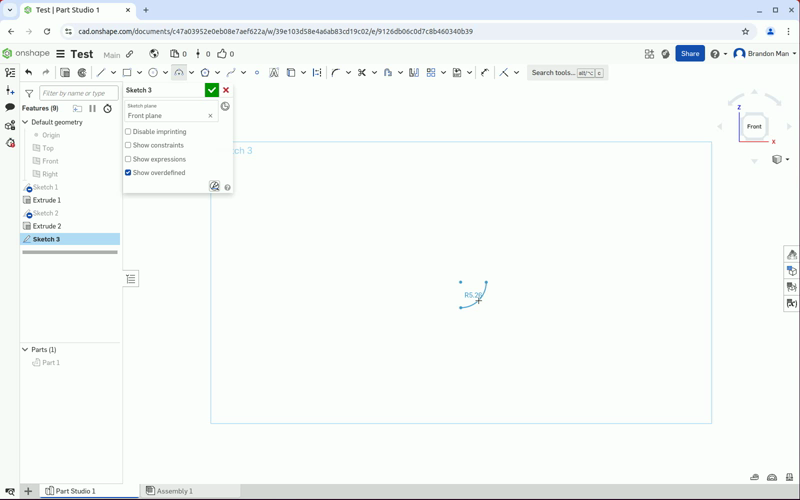
key_up(shift)
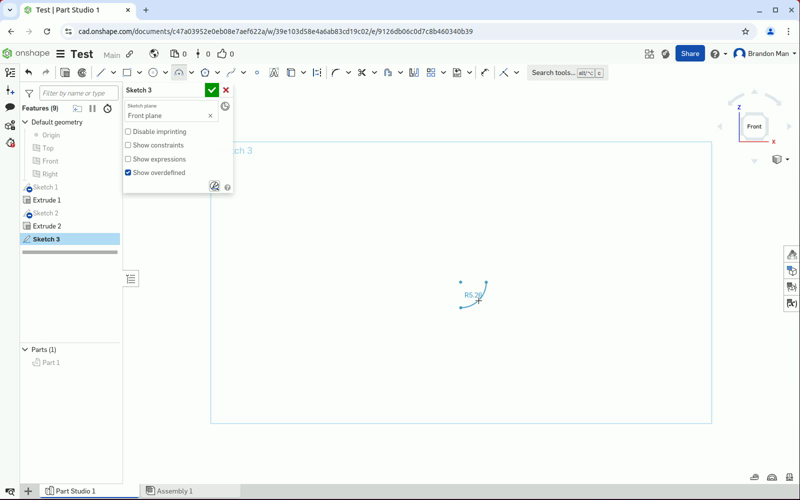
key(esc)
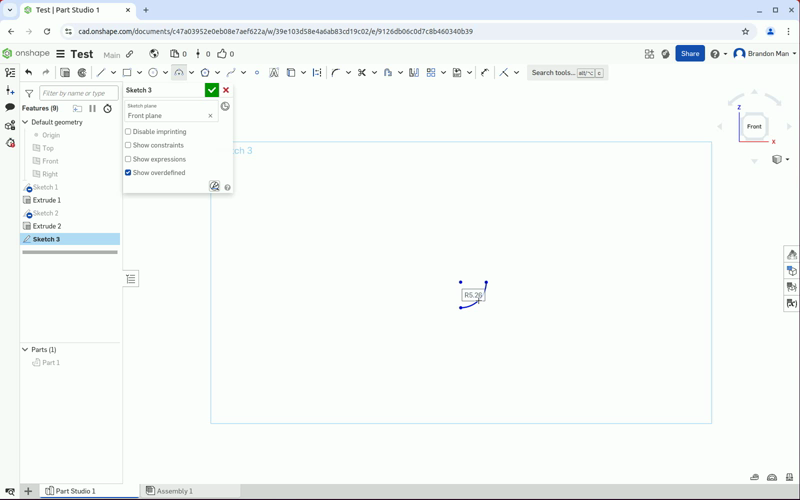
key(l)
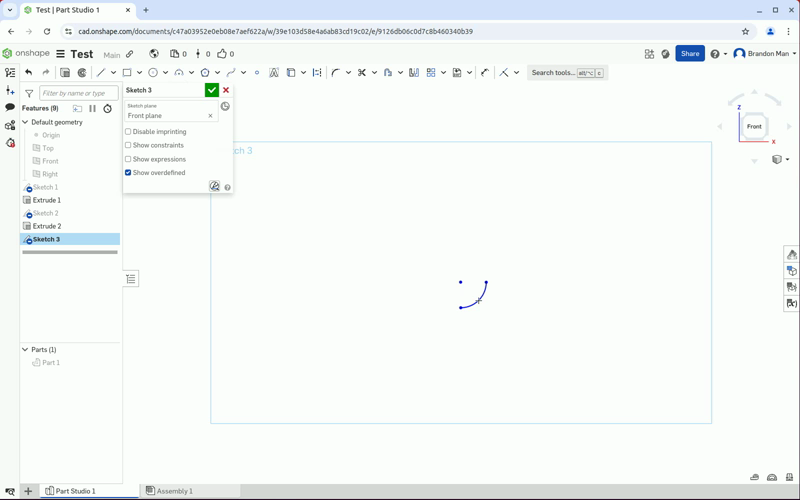
mouse_move(486, 282)
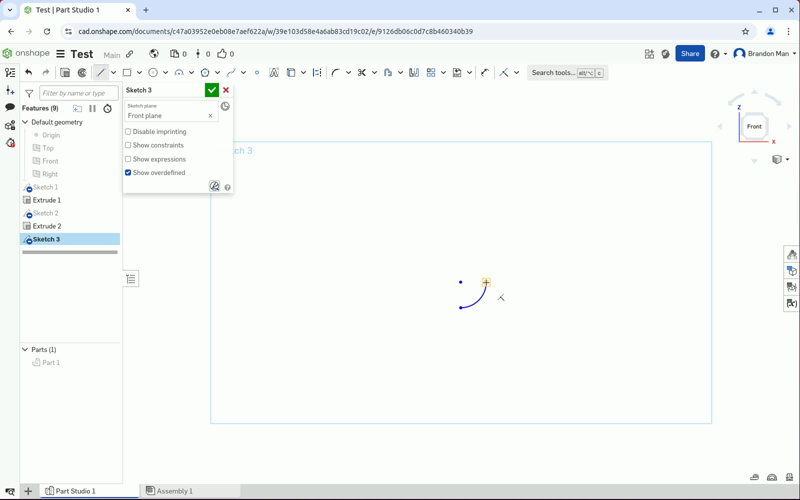
click(486, 282)
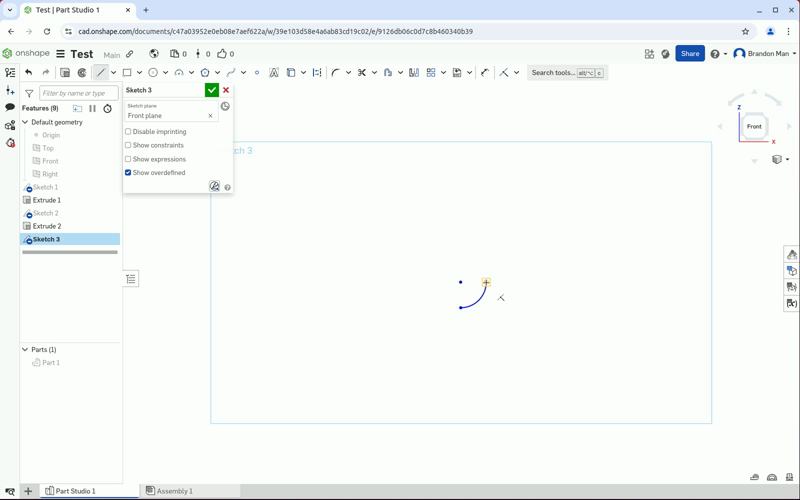
key_down(shift)
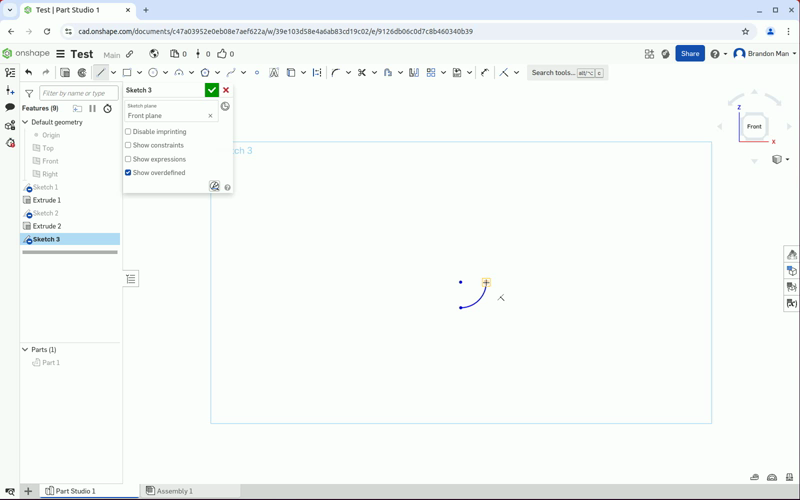
mouse_move(516, 282)
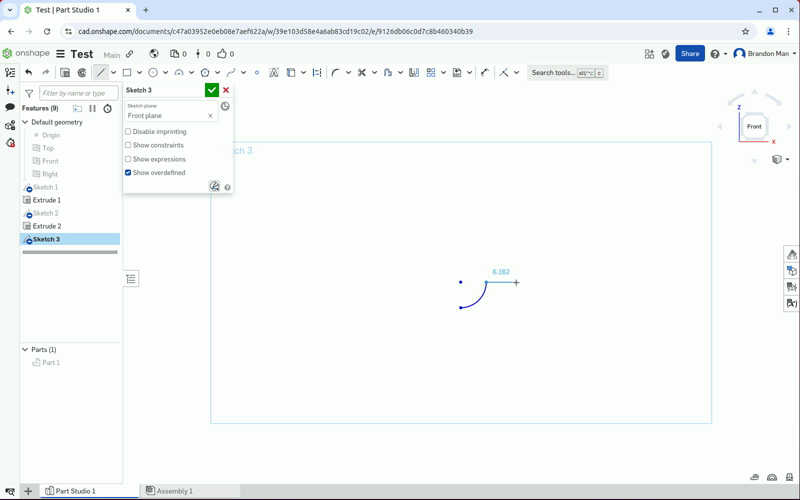
mouse_move(460, 282)
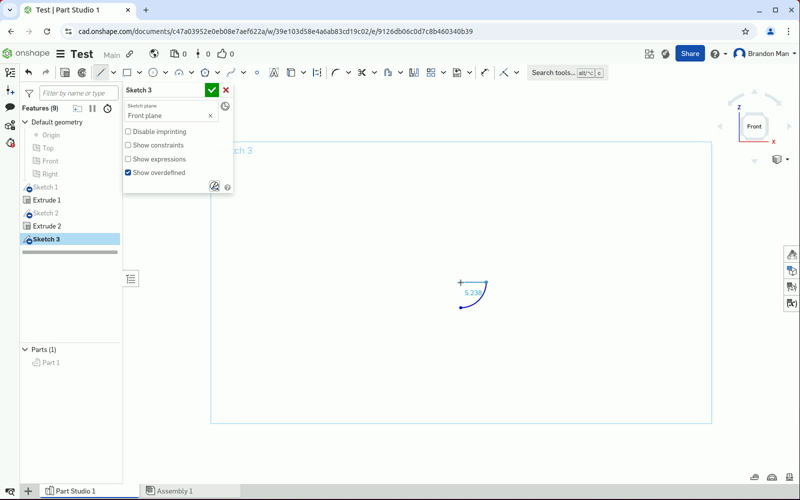
click(460, 282)
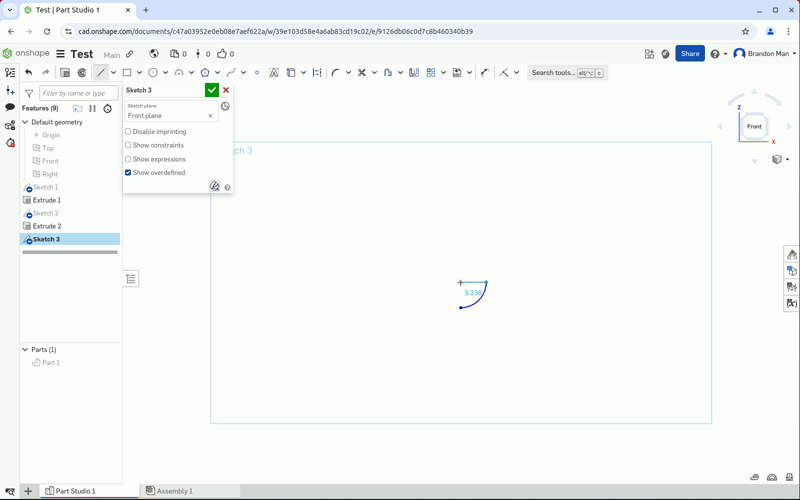
key_up(shift)
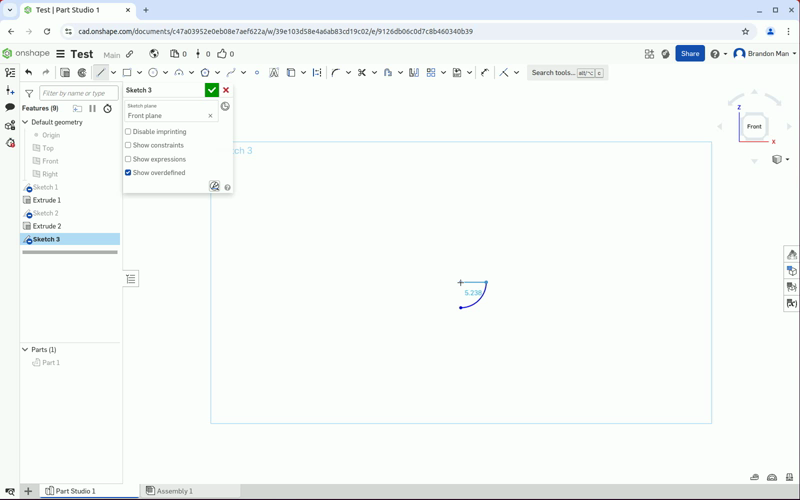
mouse_move(490, 282)
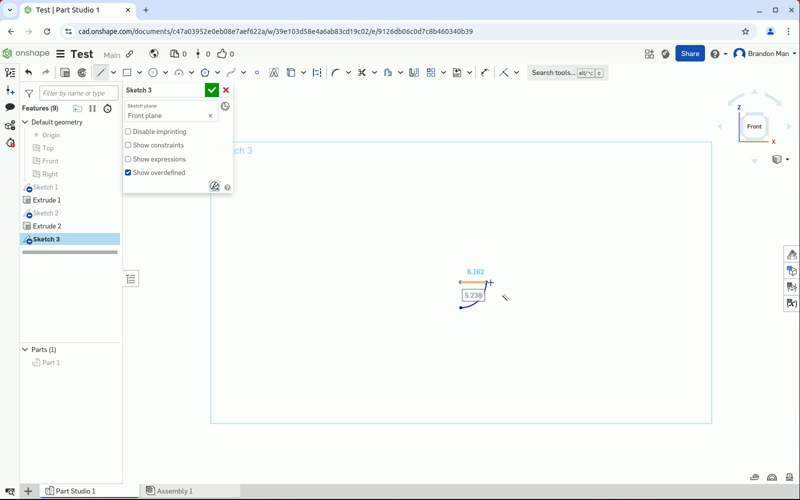
key_down(shift)
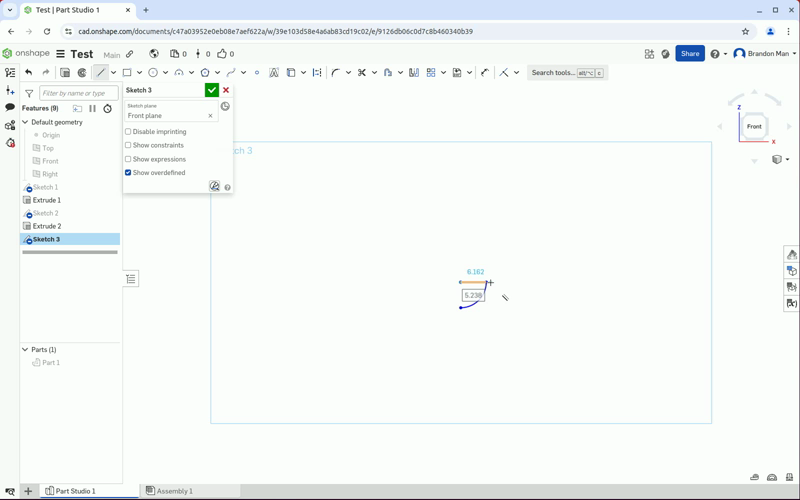
mouse_move(460, 307)
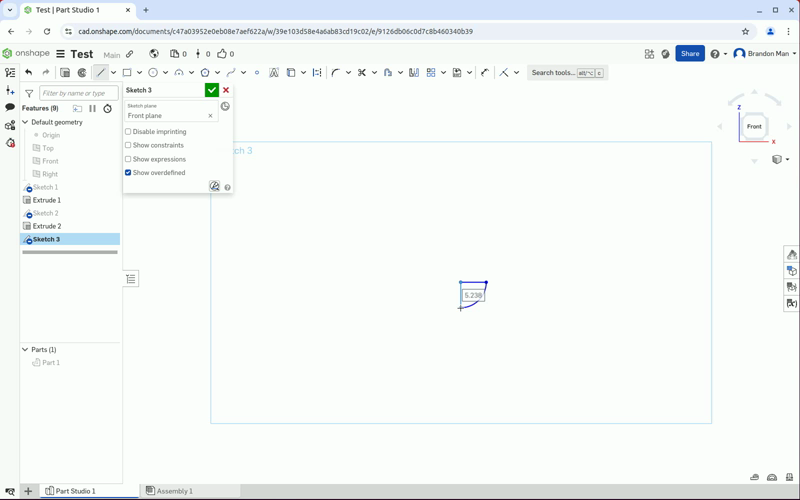
key_up(shift)
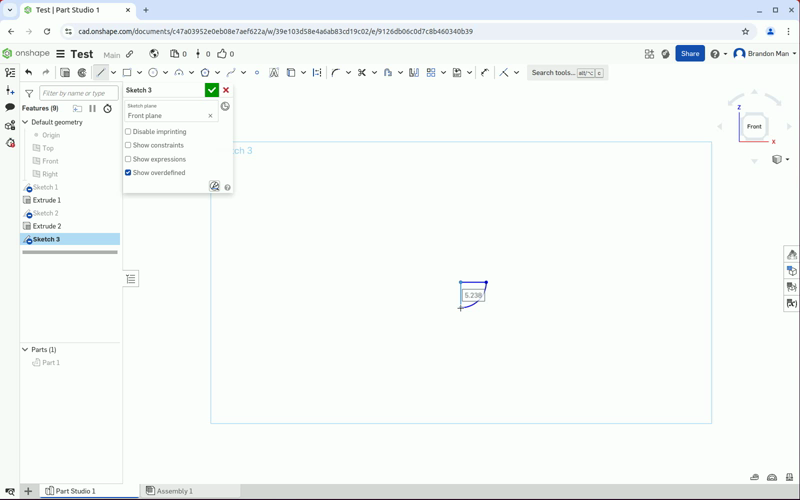
click(460, 307)
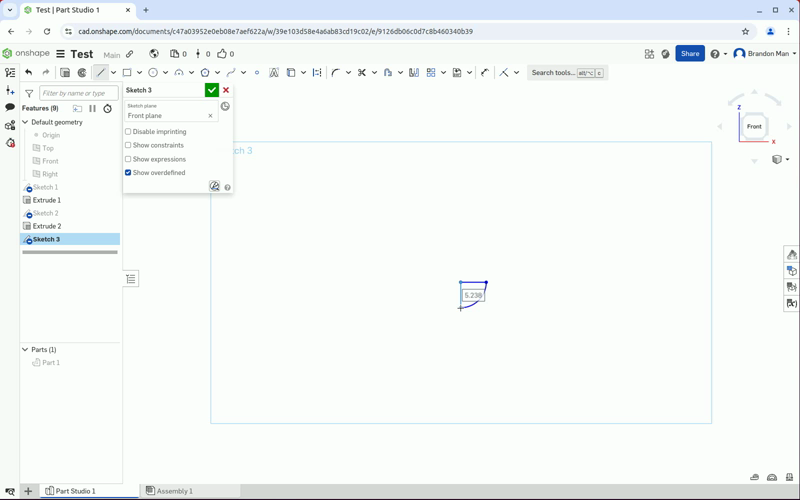
key(esc)
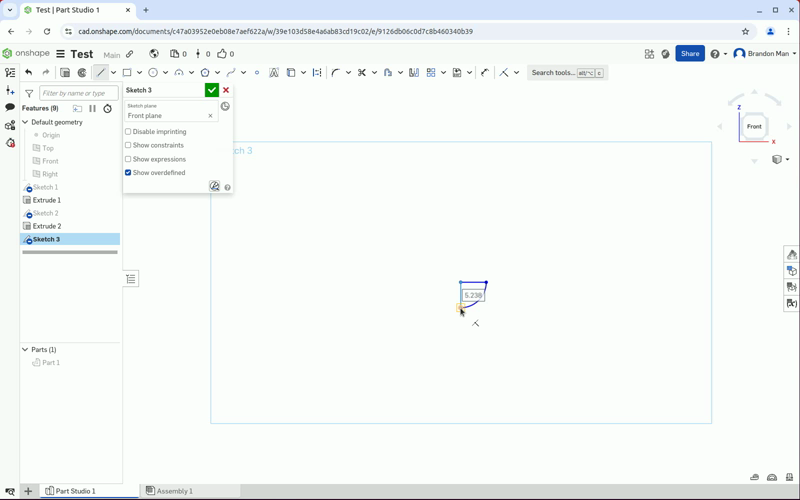
mouse_move(471, 301)
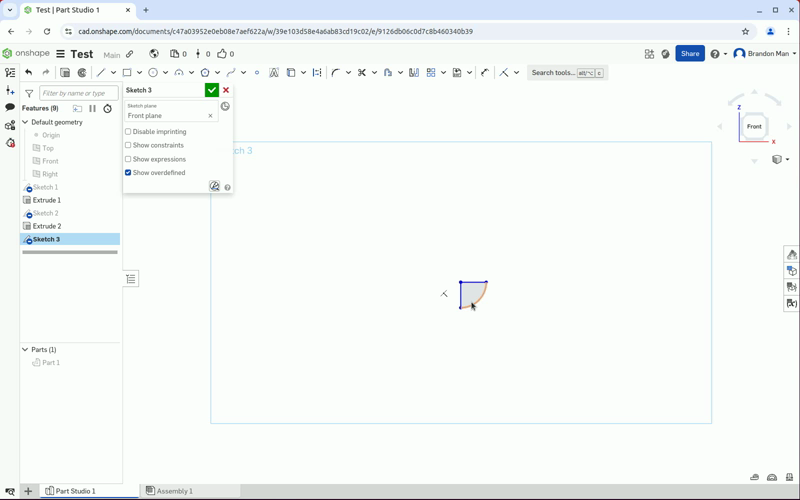
scroll(6)
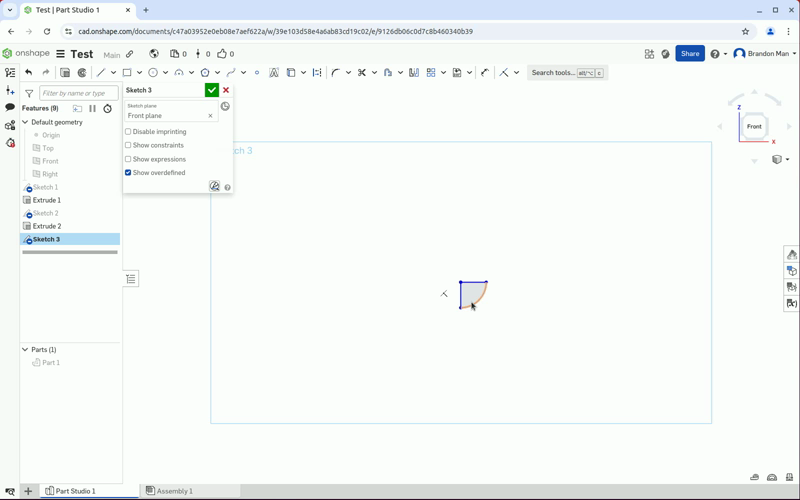
scroll(6)
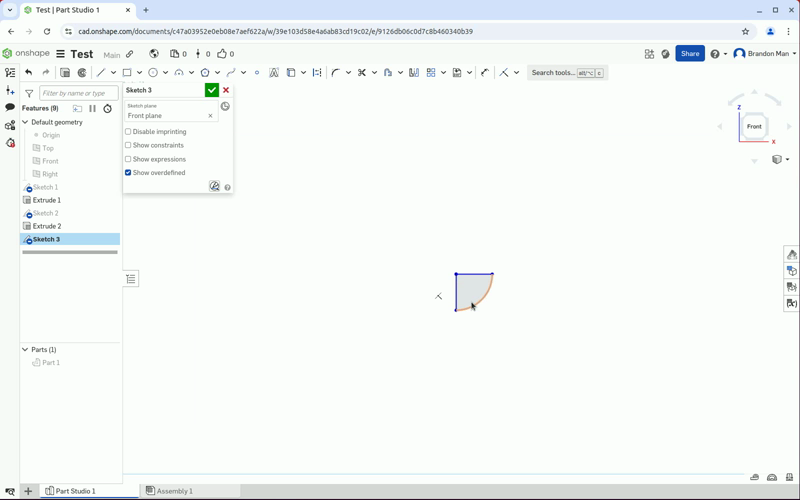
scroll(6)
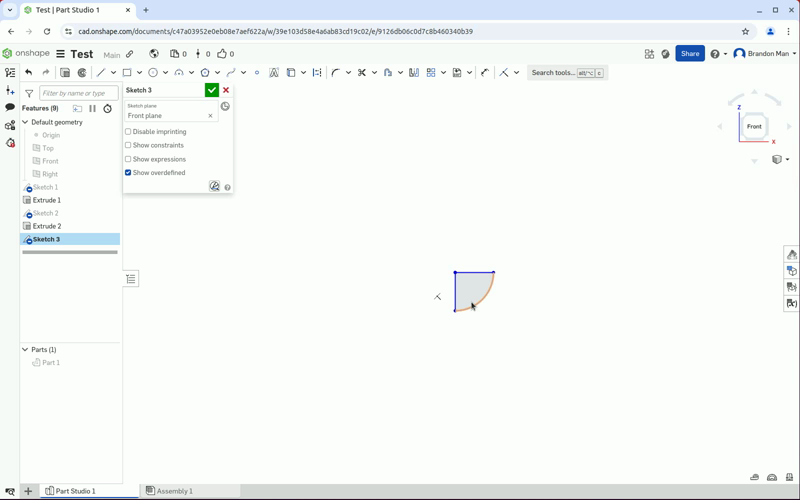
scroll(6)
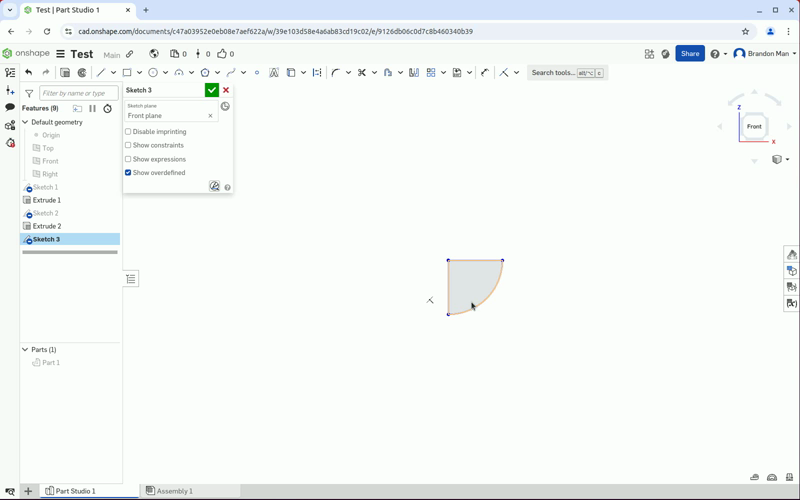
scroll(6)
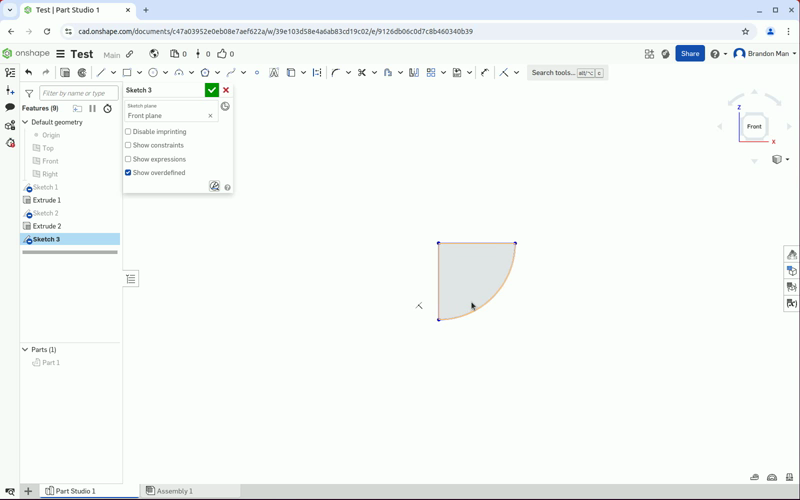
scroll(6)
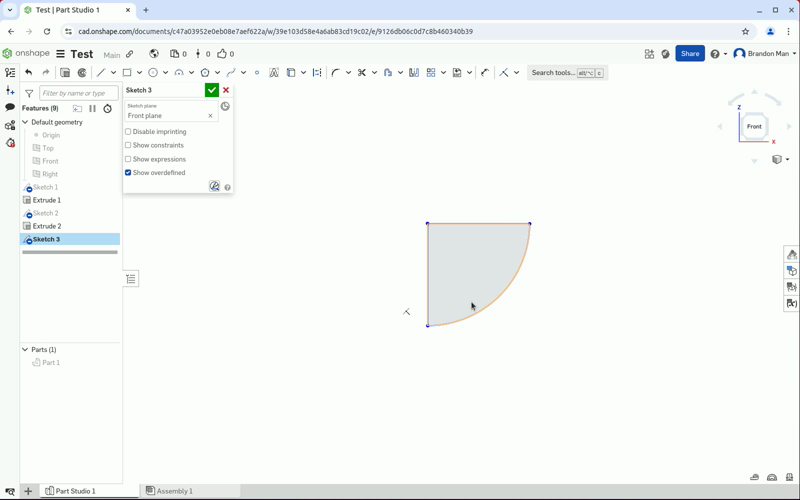
scroll(6)
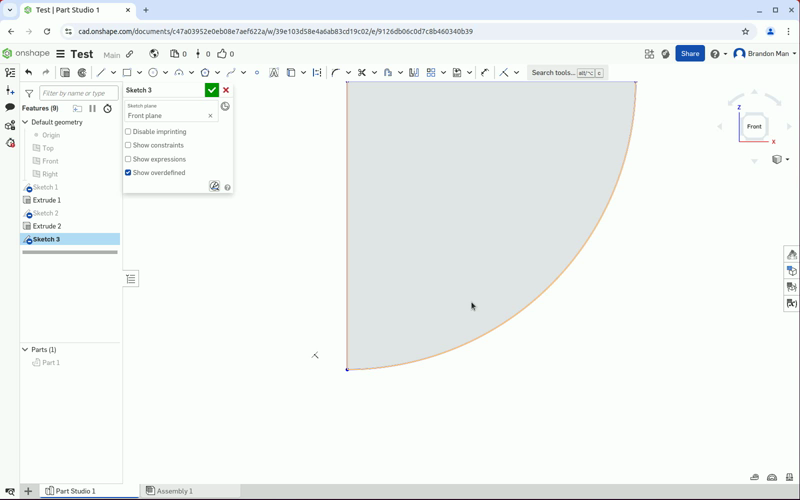
click(471, 301)
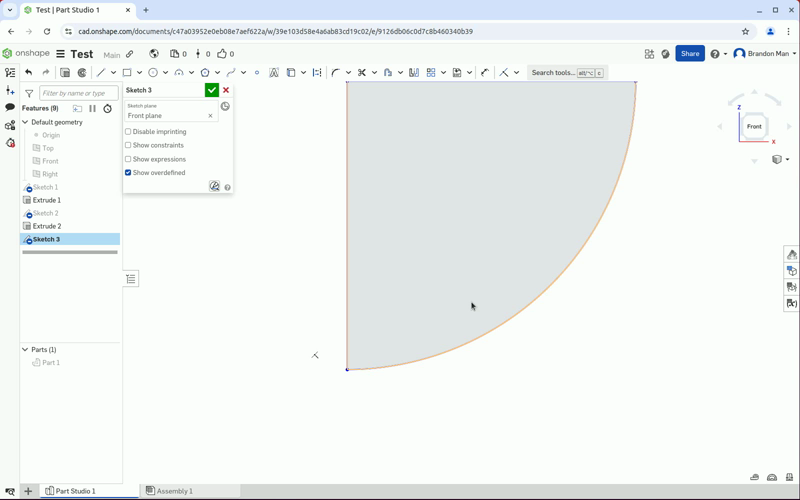
scroll(-6)
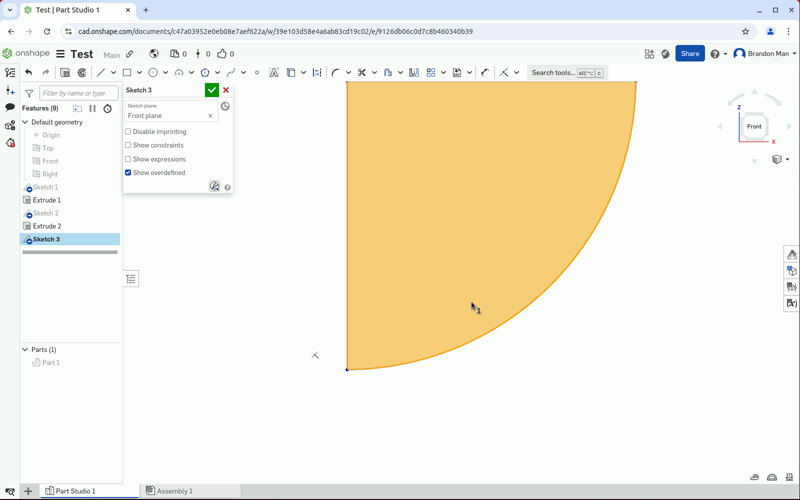
scroll(-6)
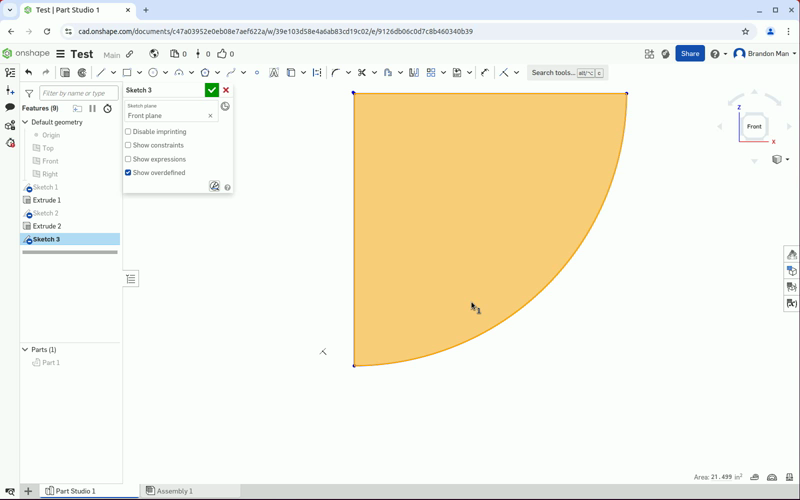
scroll(-6)
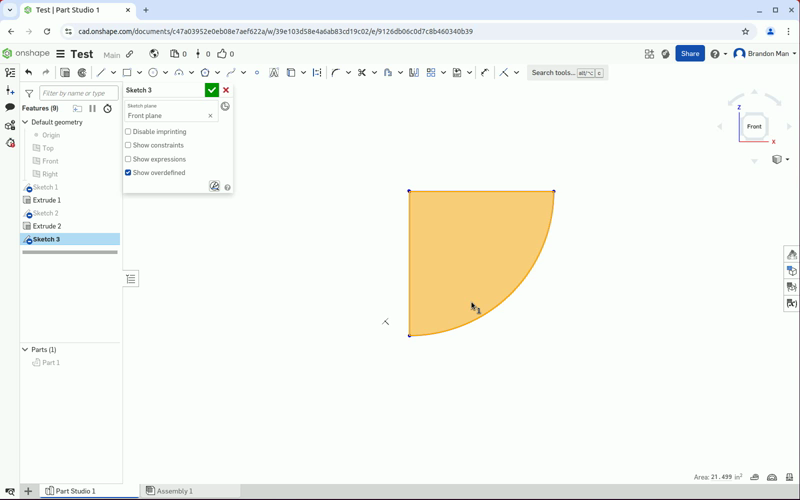
scroll(-6)
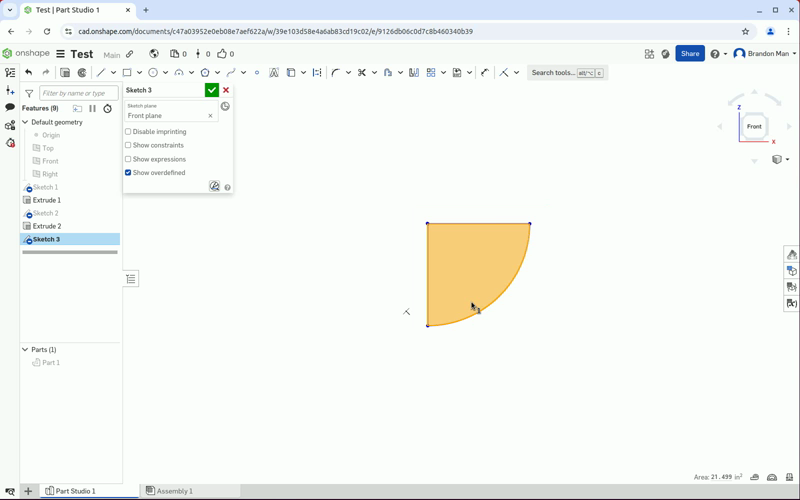
scroll(-6)
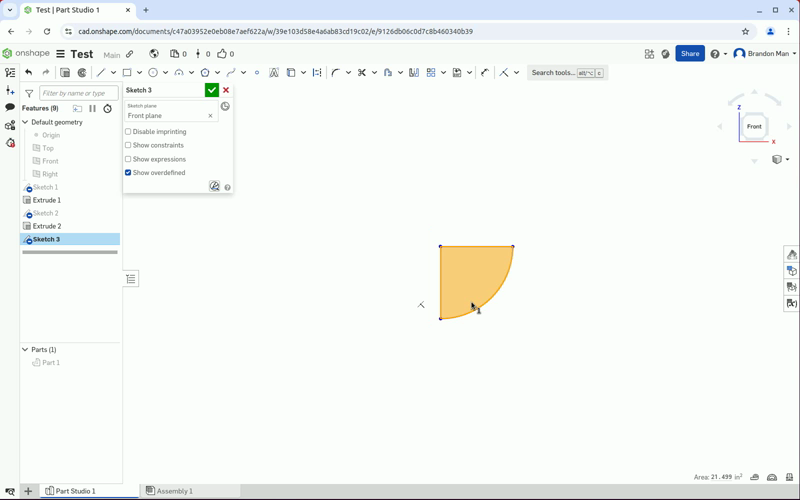
scroll(-6)
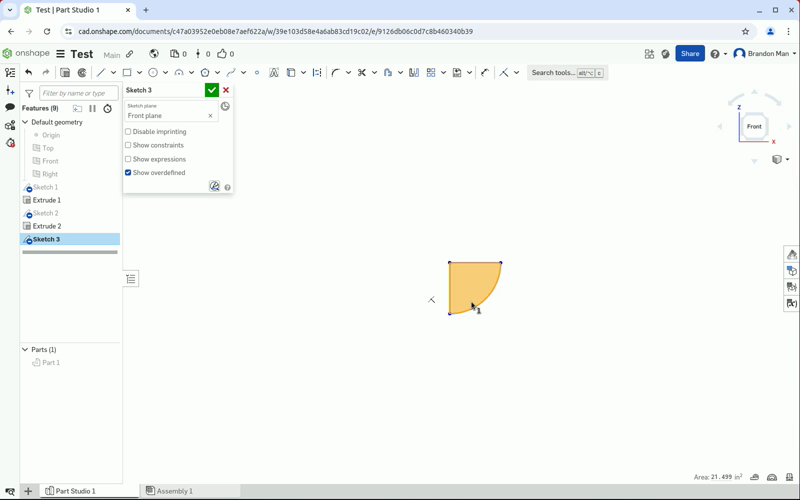
scroll(-6)
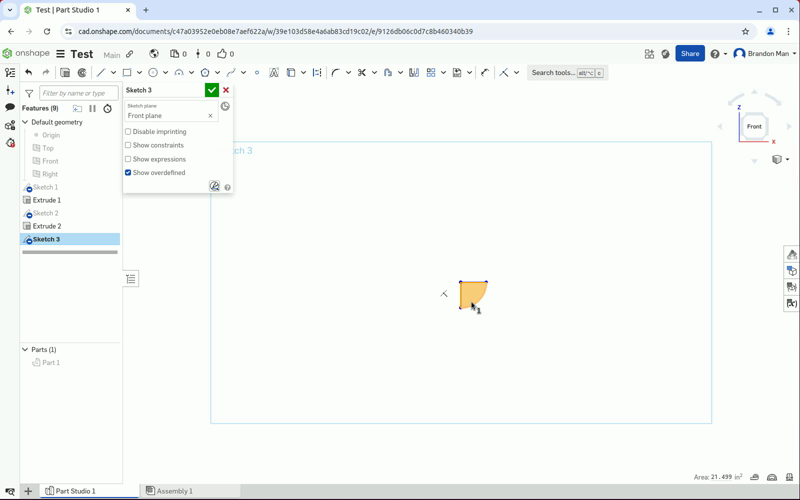
mouse_move(73, 352)
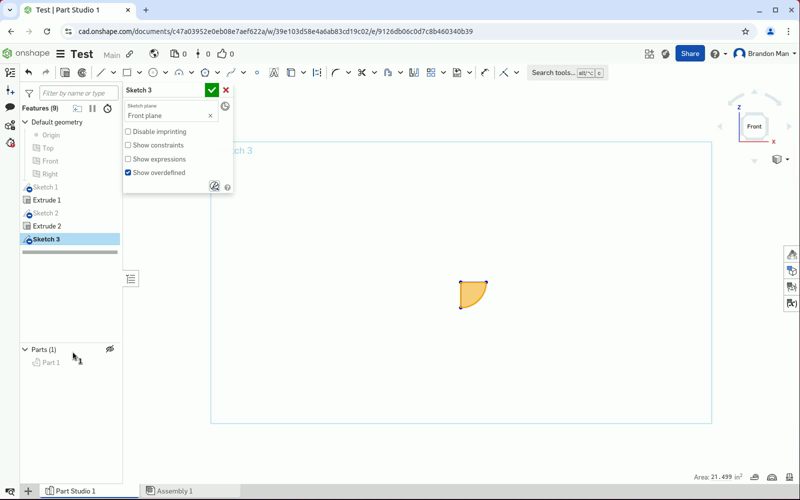
key(shift+y)
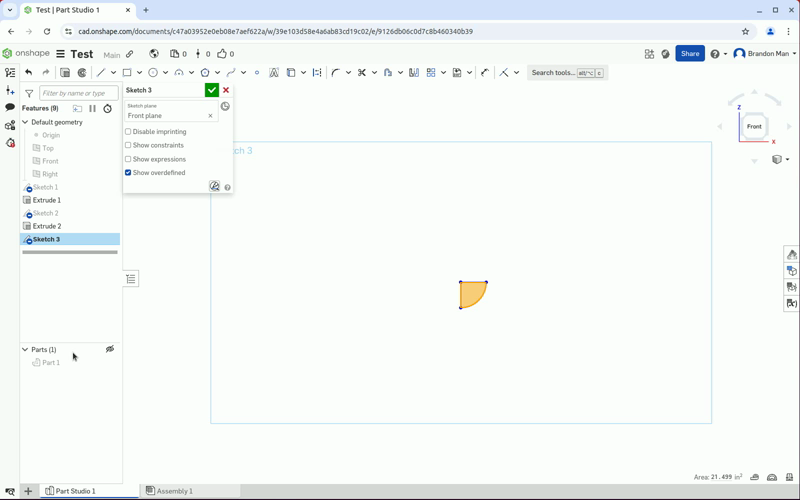
key(shift+e)
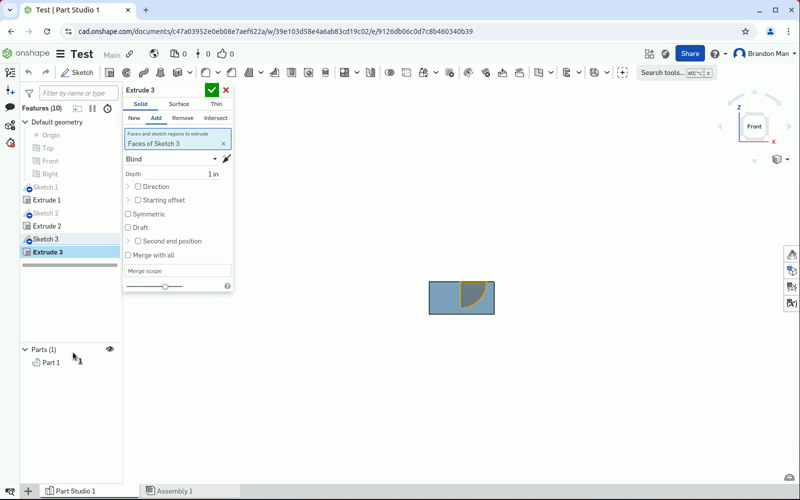
mouse_move(143, 106)
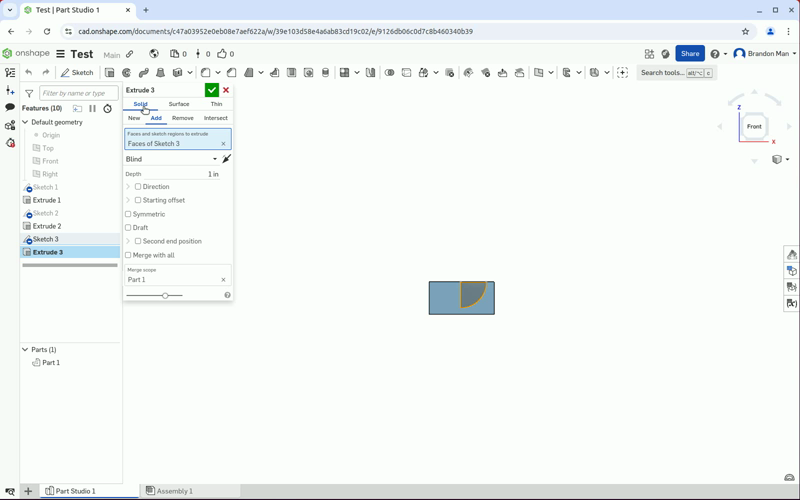
click(143, 106)
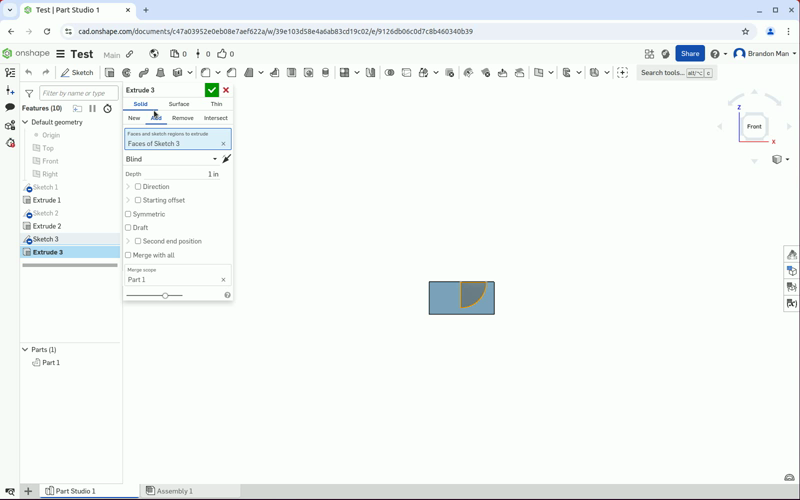
mouse_move(186, 120)
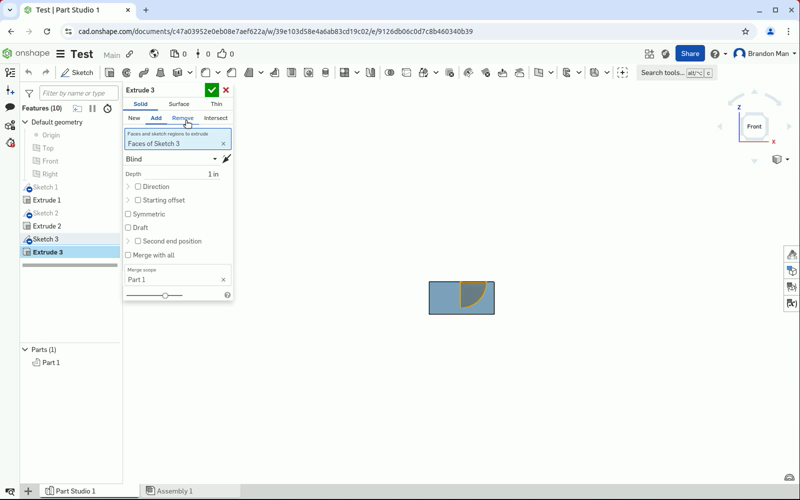
click(186, 120)
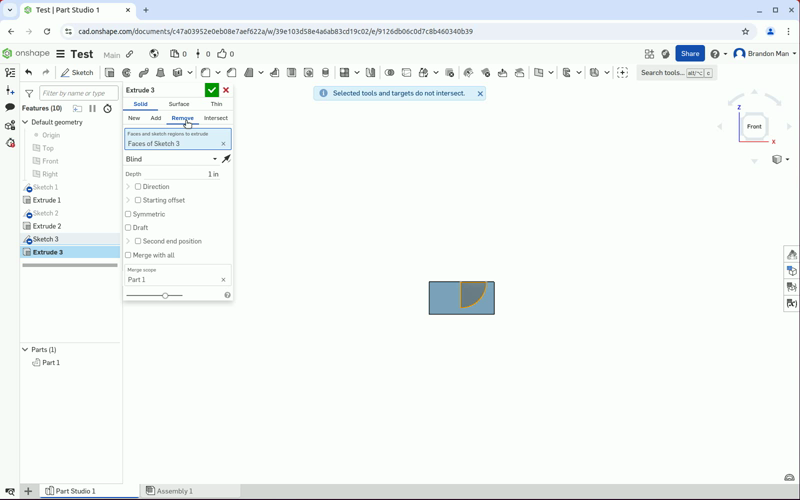
key(tab, 4)
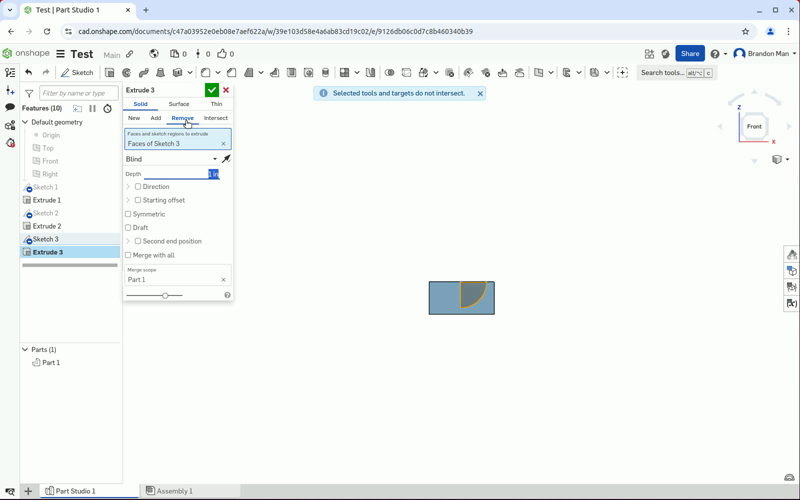
text(-19.738)
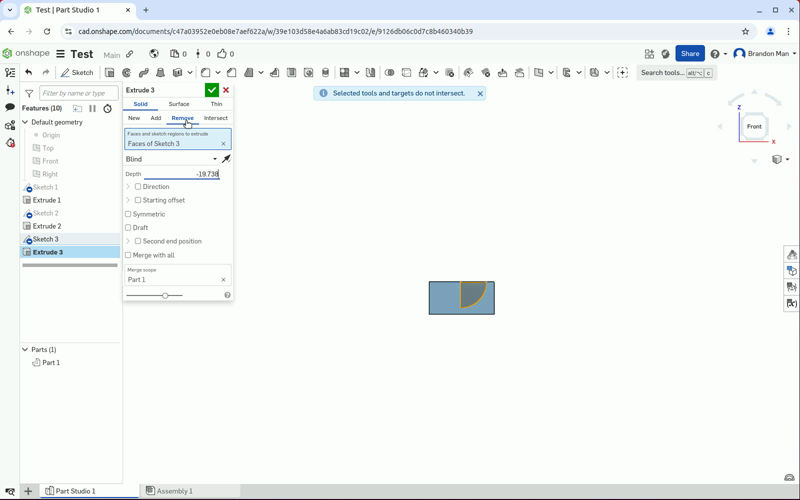
key(tab, 6)
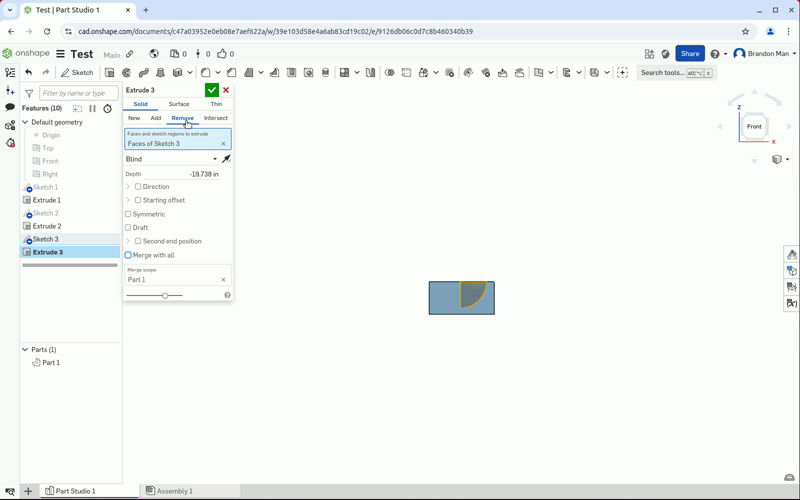
key(space)
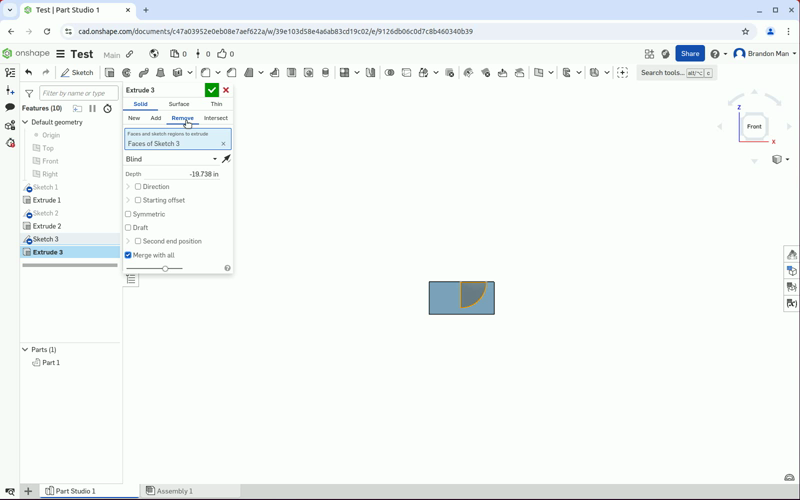
key(enter)
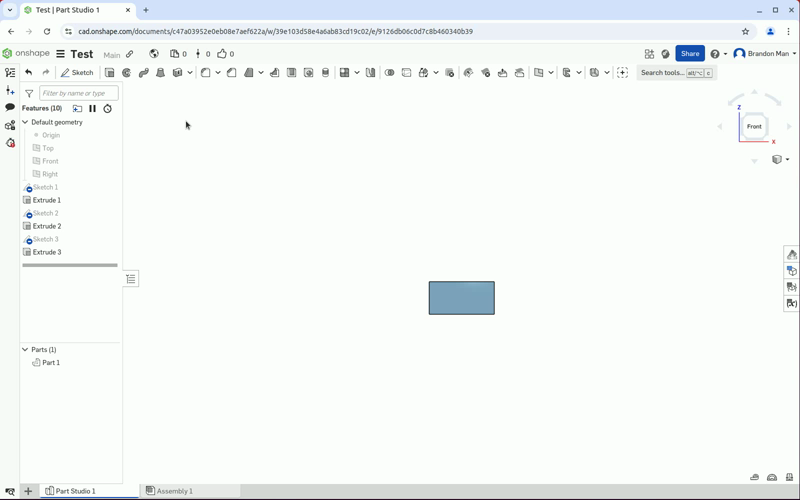
key(shift+h)
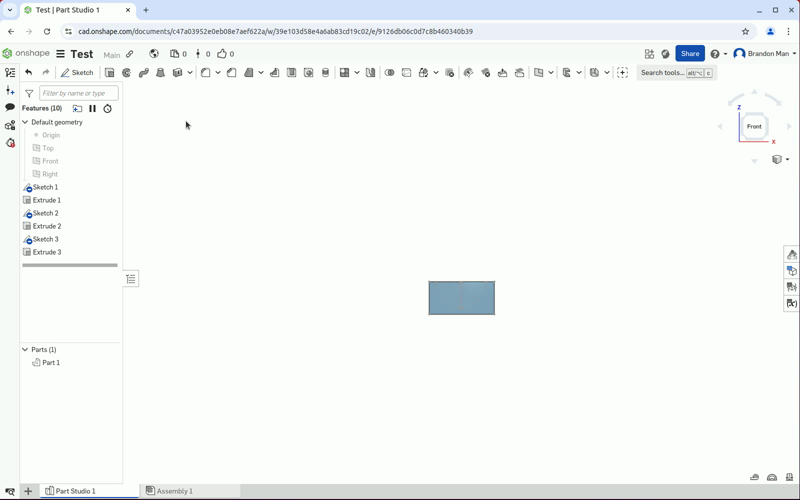
key(shift+h)
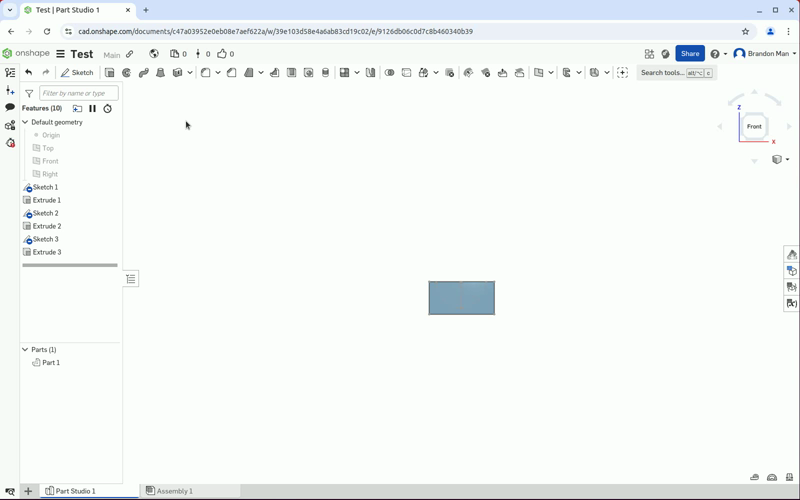
key(shift+7)
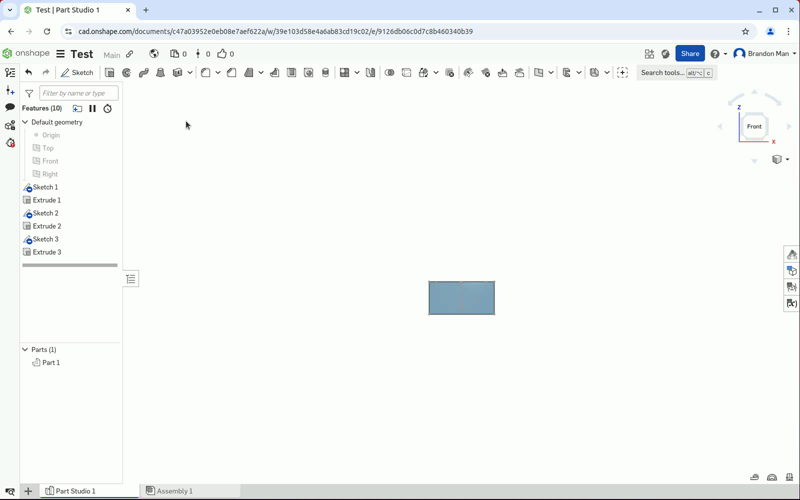
key(left, 2)
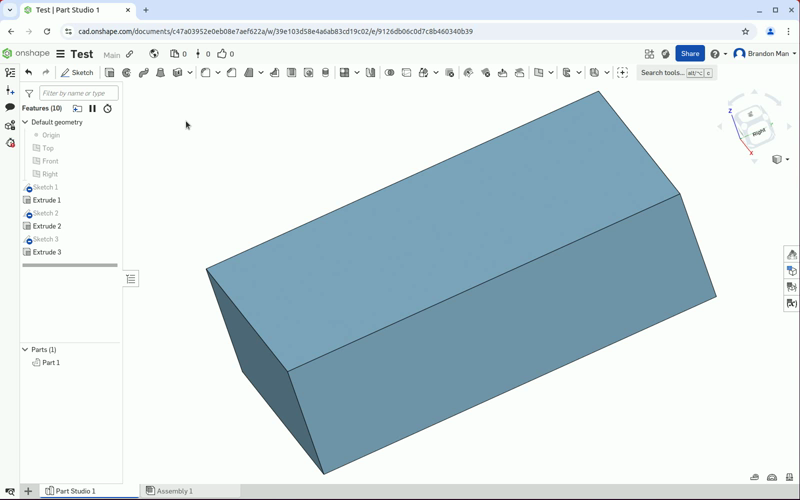
key(down, 2)
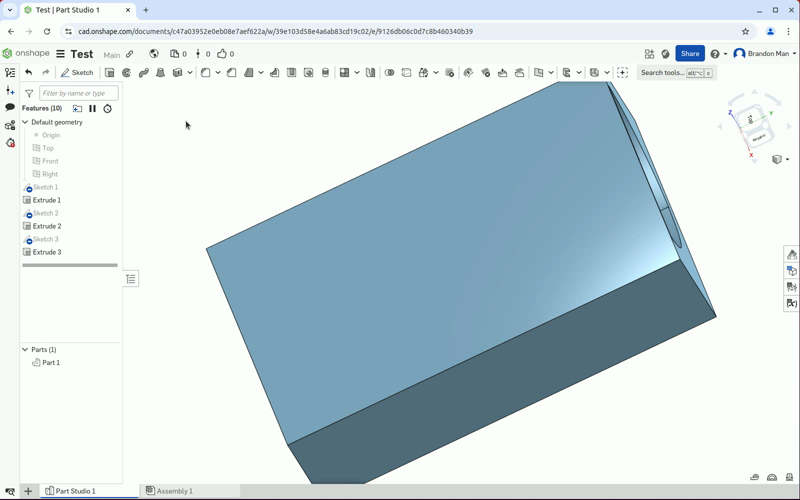
key(up, 2)
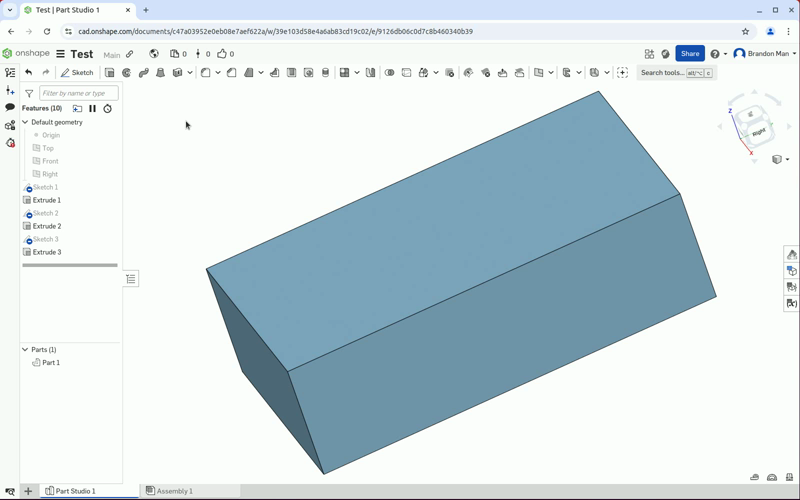
key(right, 2)
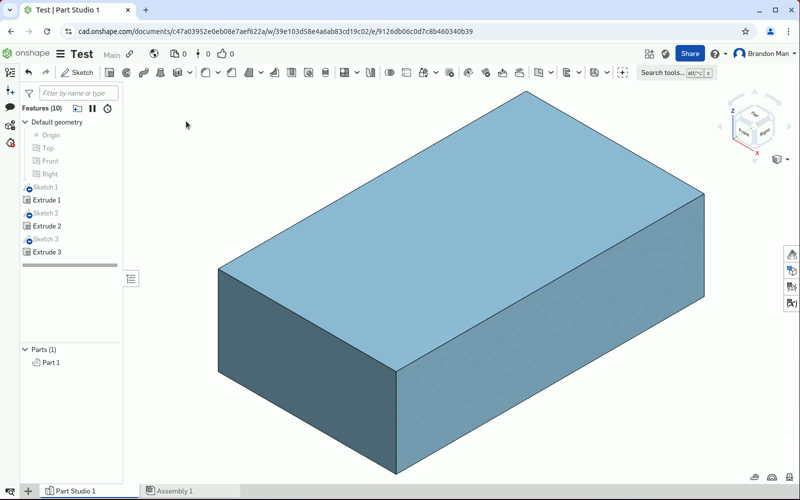
mouse_move(73, 189)
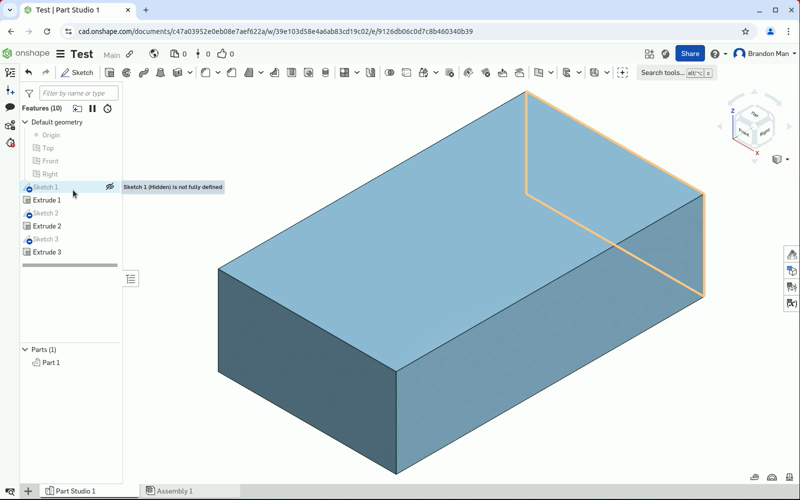
click(73, 189)